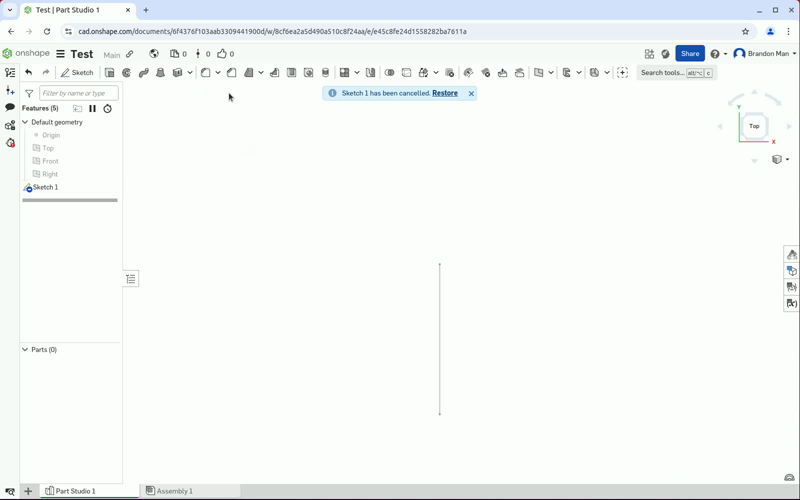
key(shift+h)
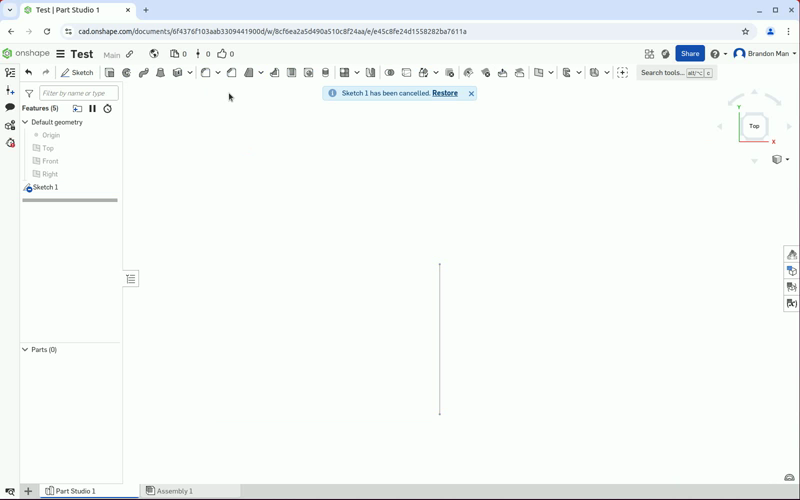
key(shift+s)
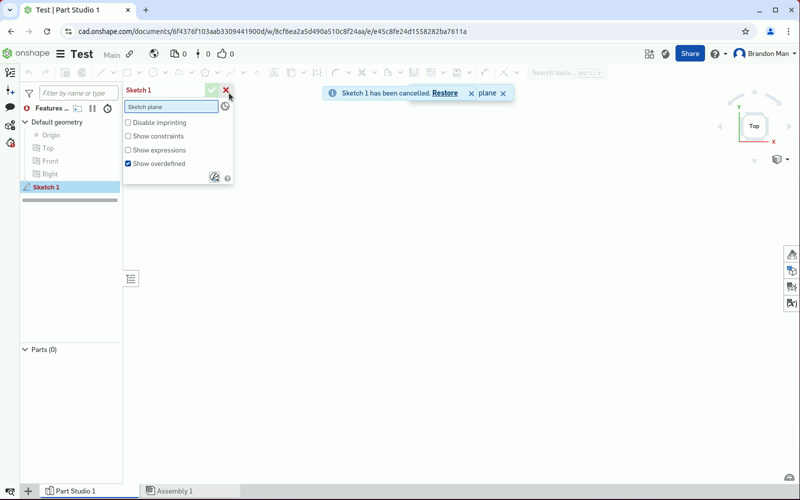
mouse_move(73, 150)
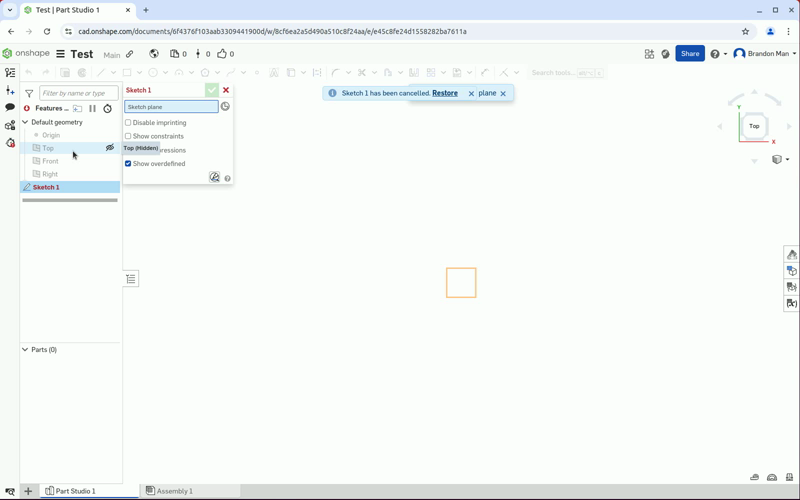
click(73, 150)
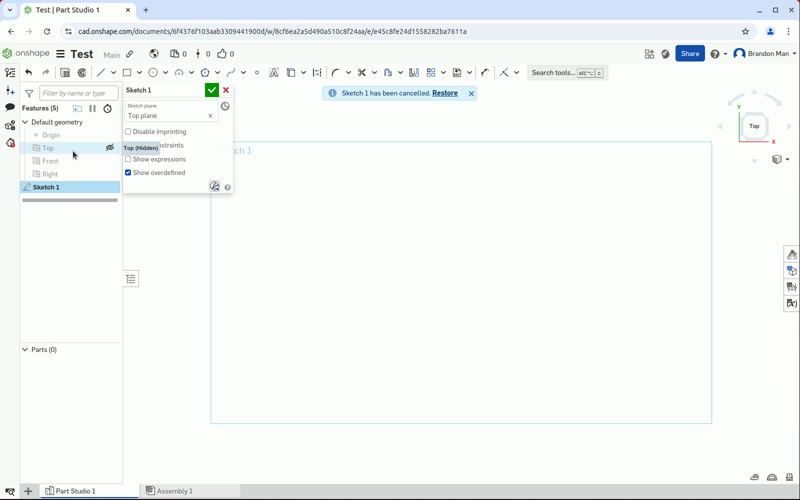
mouse_move(73, 352)
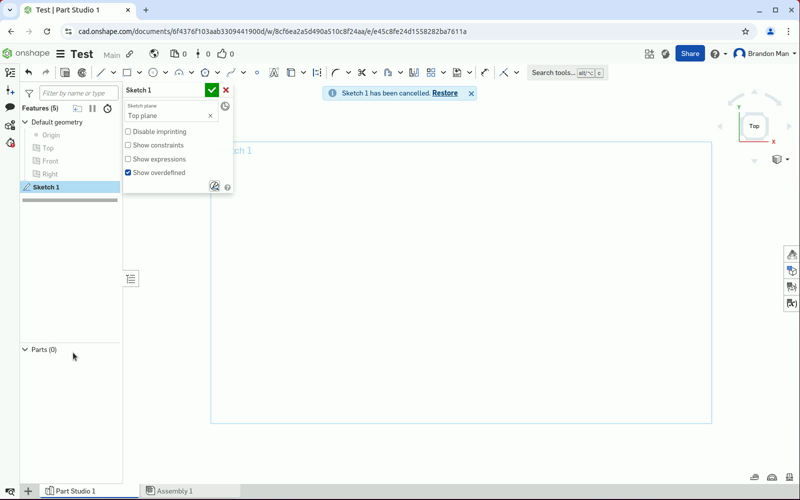
key(y)
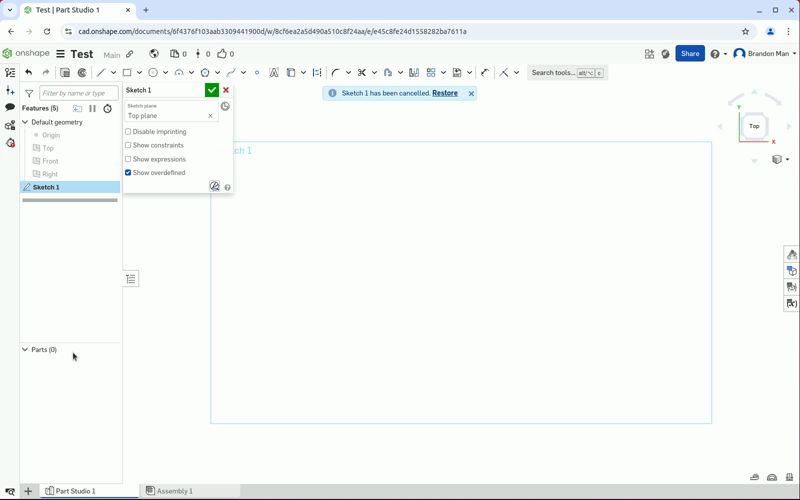
key(a)
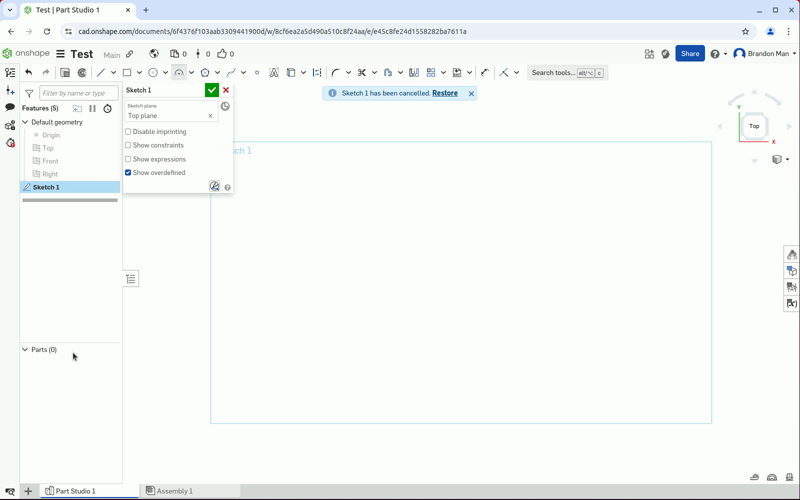
key_down(shift)
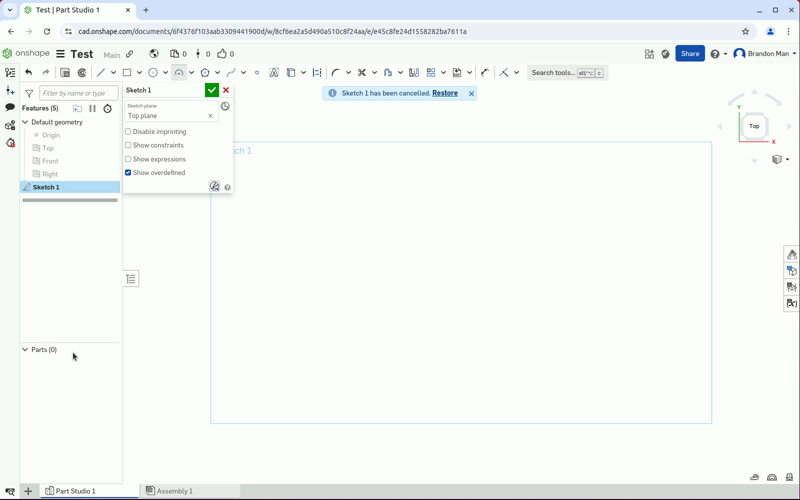
mouse_move(376, 209)
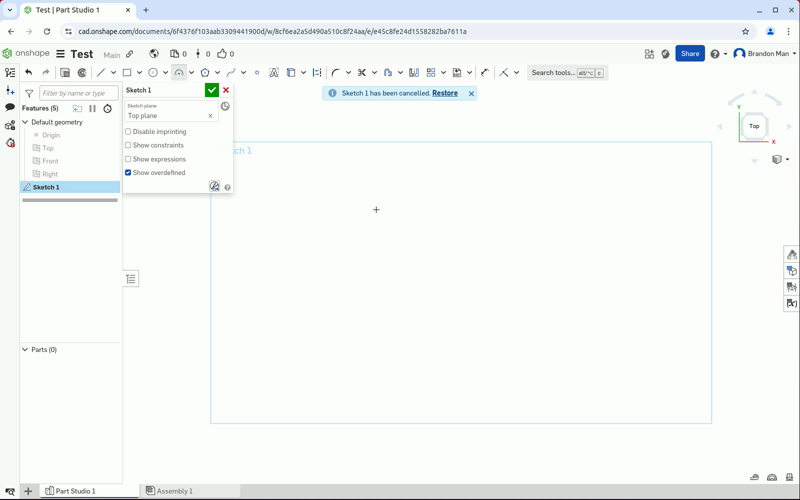
click(376, 209)
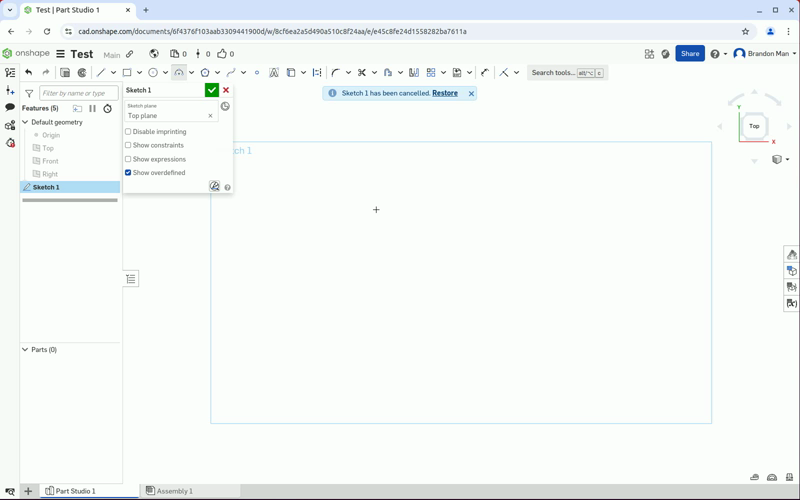
key_up(shift)
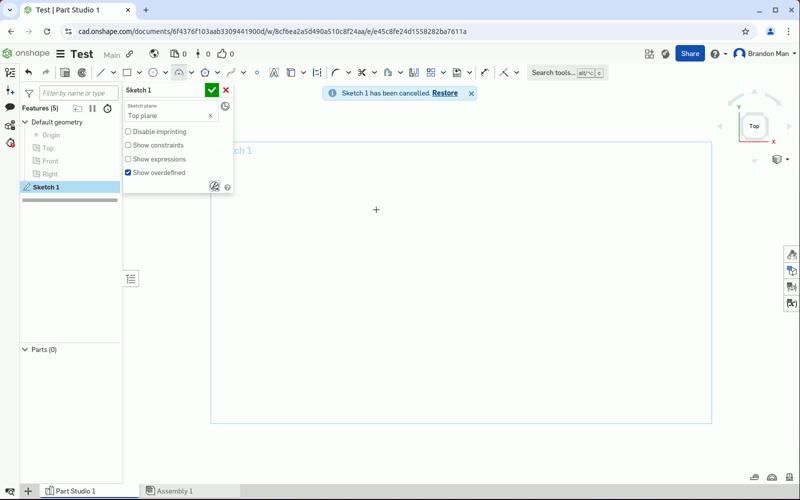
key_down(shift)
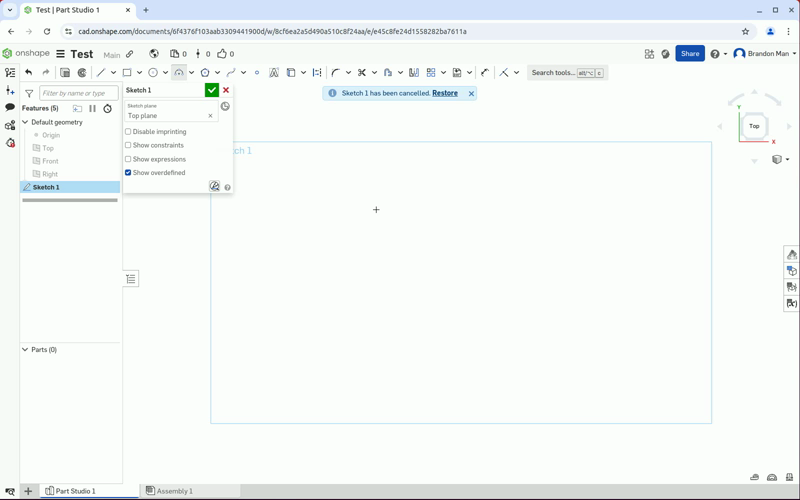
mouse_move(545, 209)
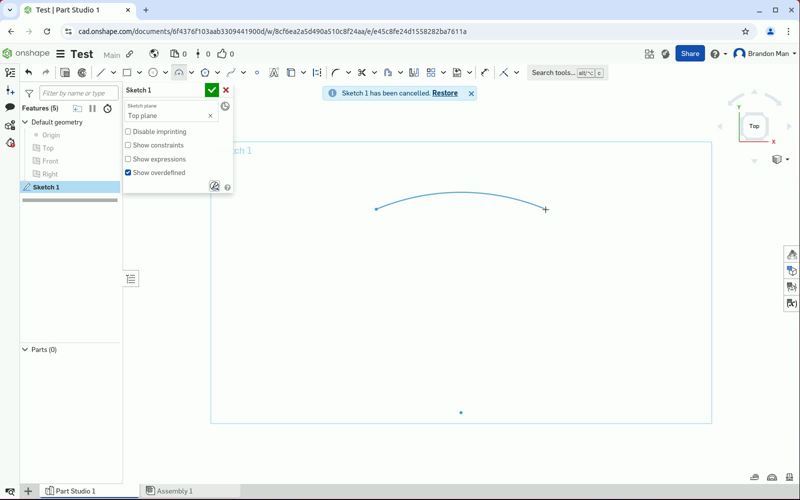
click(545, 209)
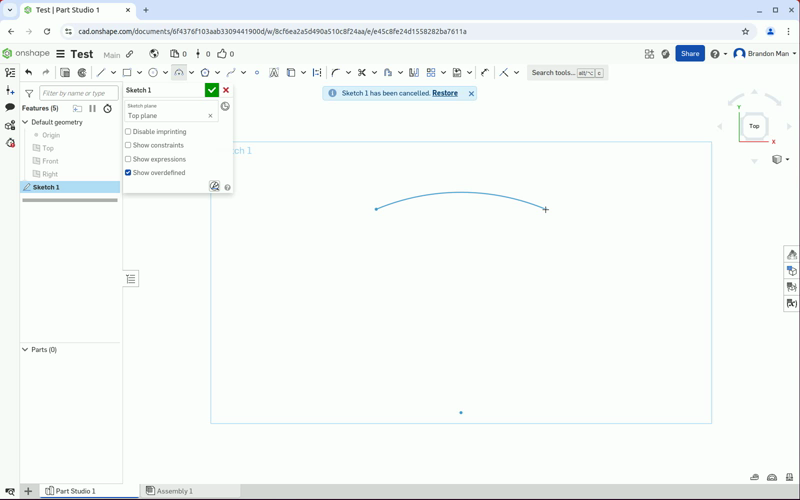
mouse_move(461, 396)
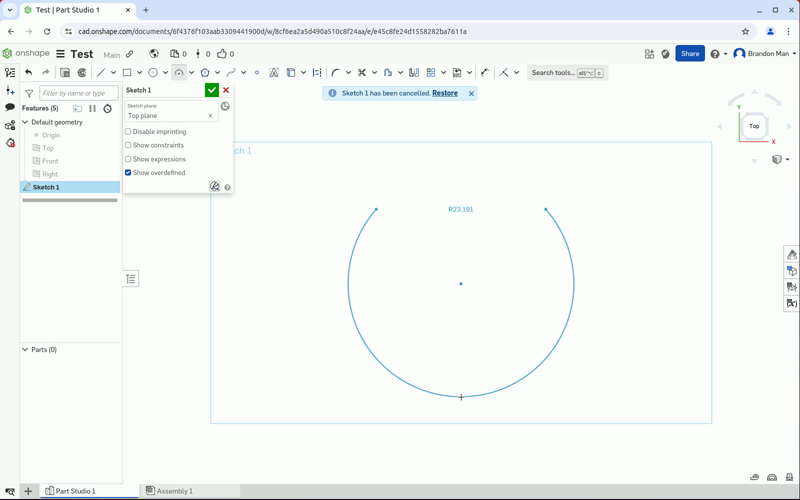
click(461, 396)
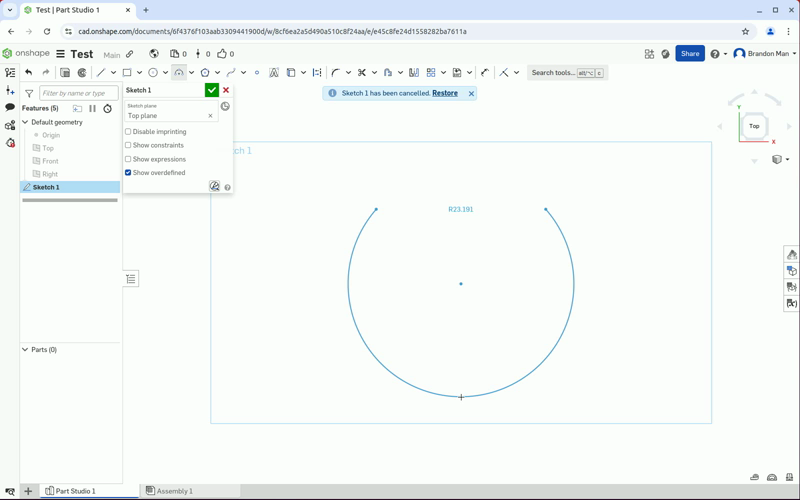
key_up(shift)
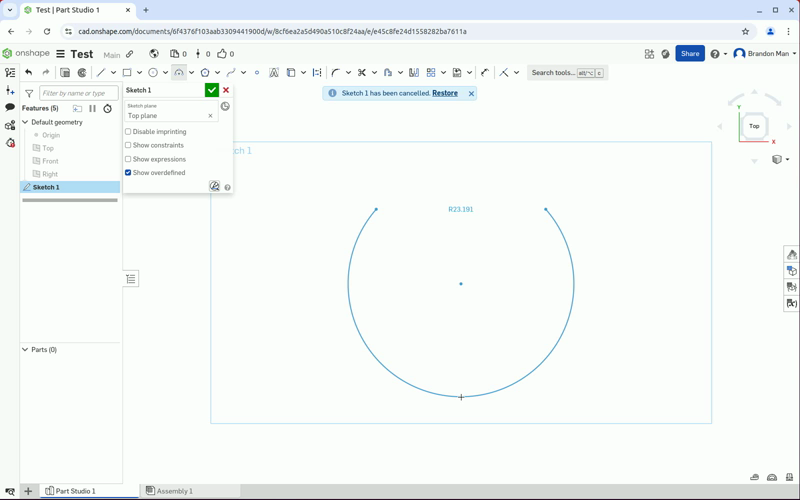
mouse_move(545, 209)
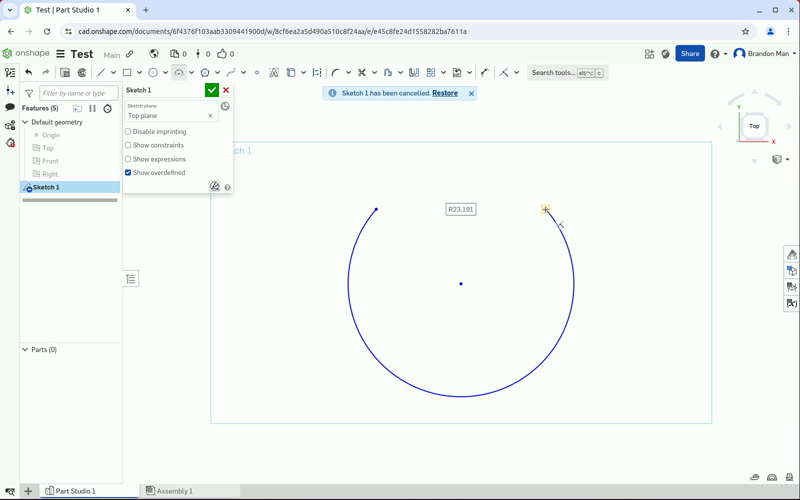
click(545, 209)
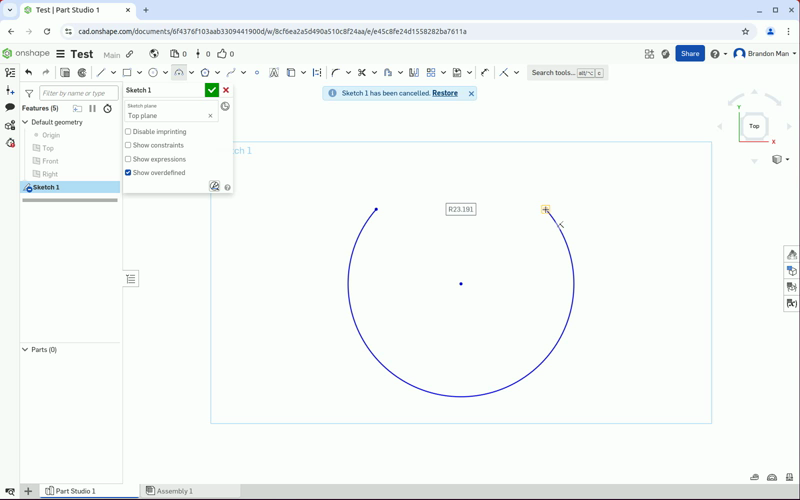
key_down(shift)
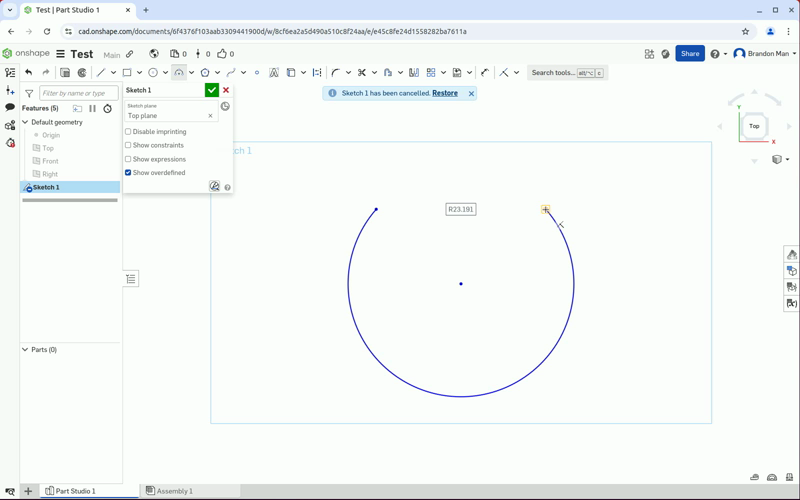
mouse_move(494, 207)
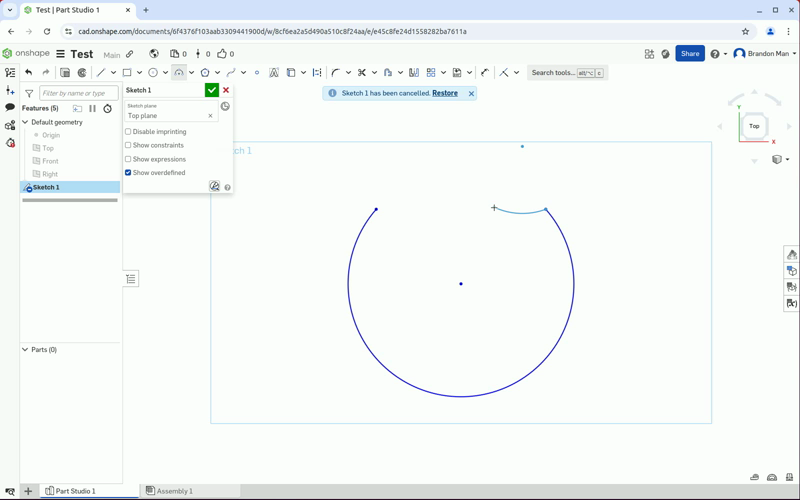
click(494, 207)
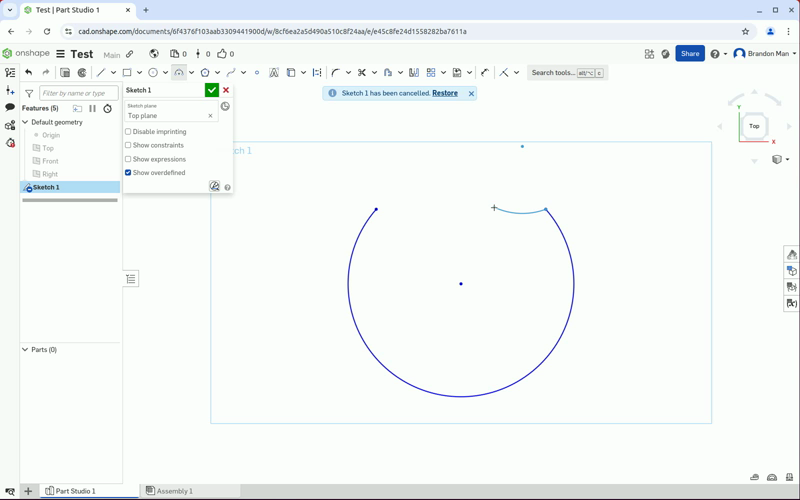
mouse_move(520, 196)
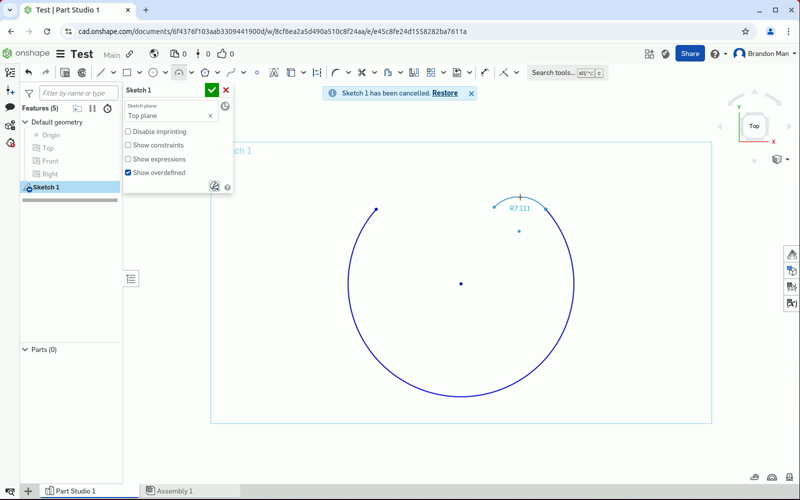
click(520, 196)
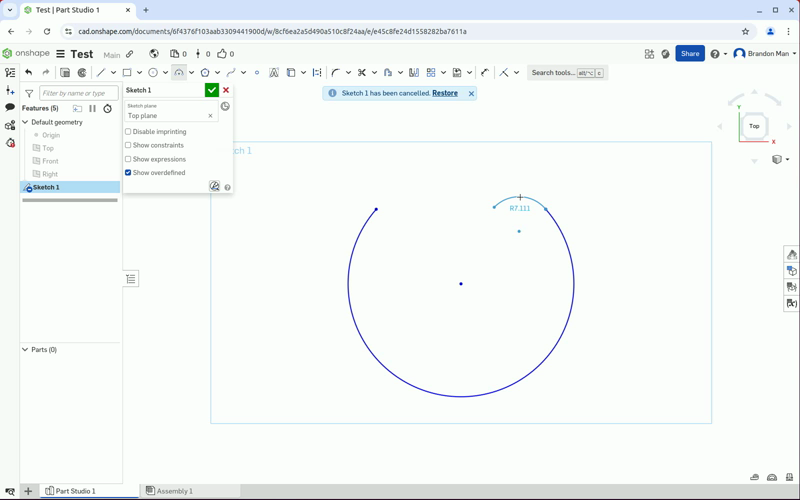
key_up(shift)
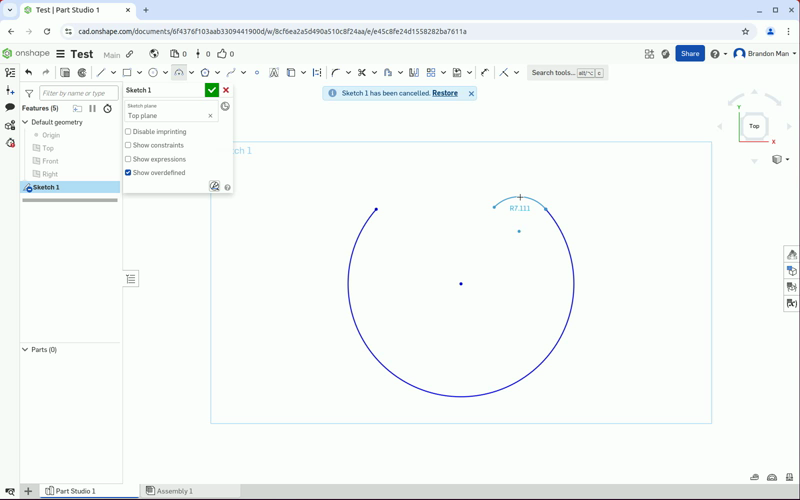
key(esc)
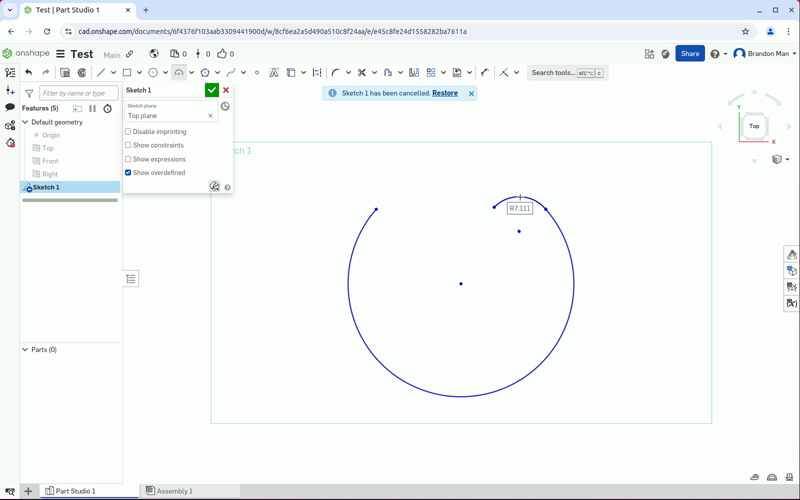
key(l)
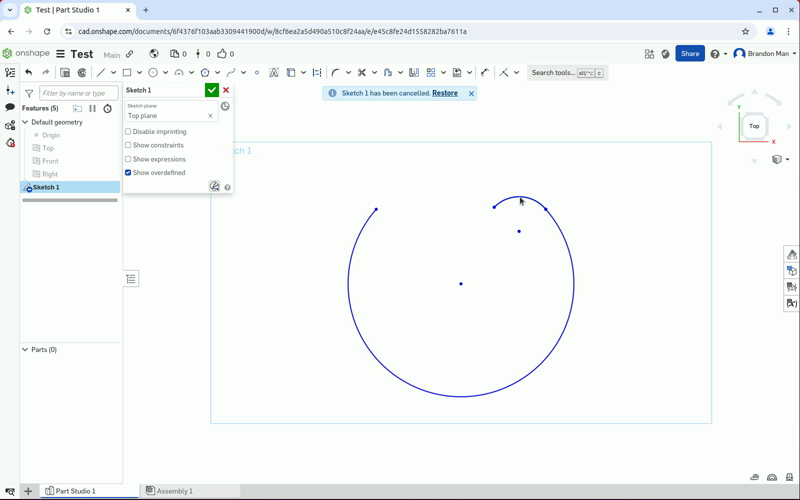
mouse_move(494, 207)
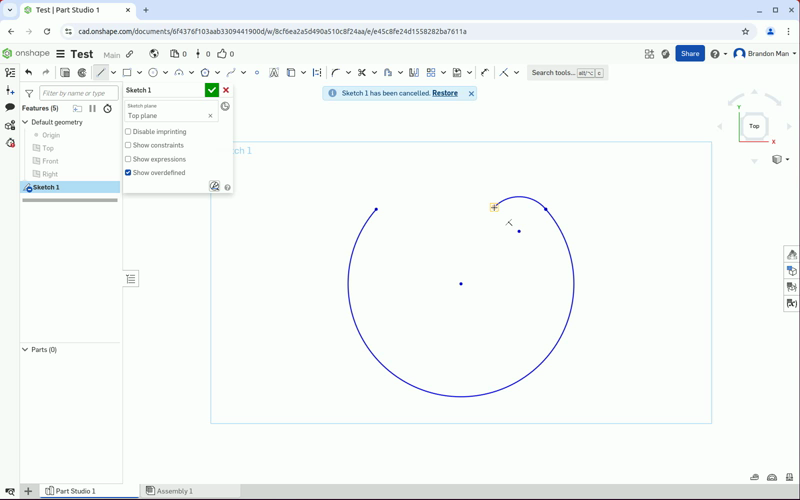
click(494, 207)
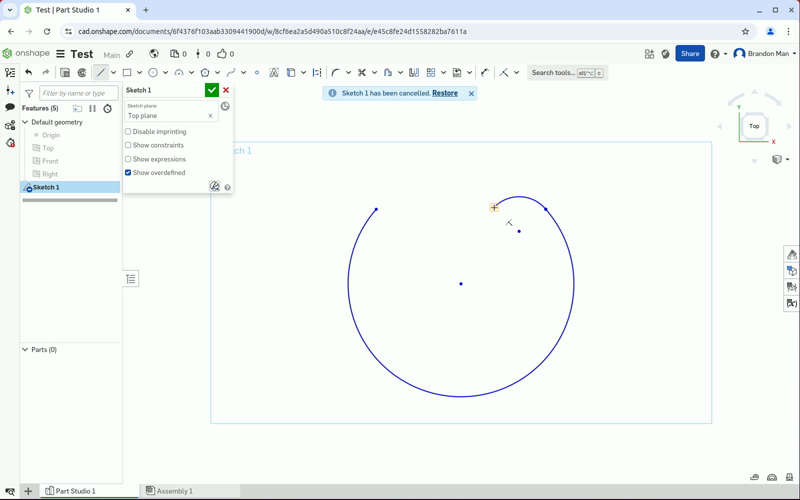
key_down(shift)
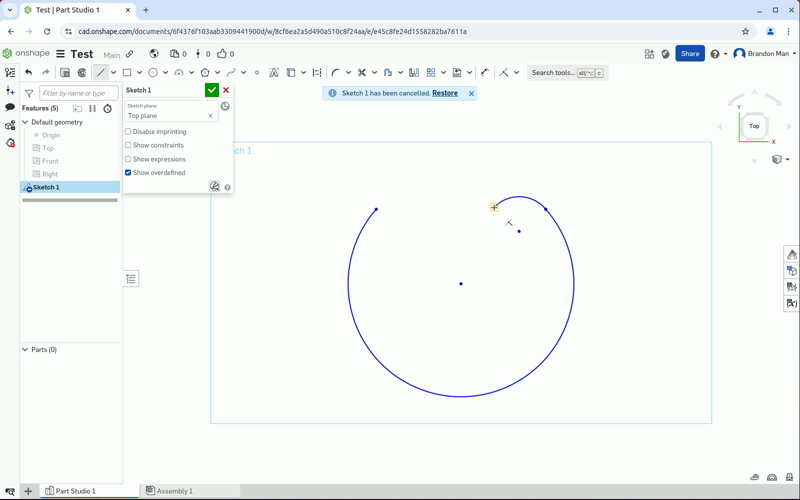
mouse_move(524, 207)
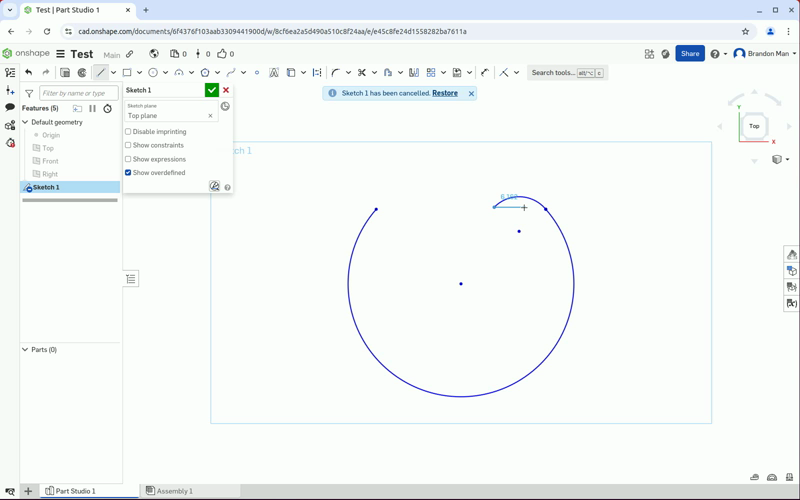
mouse_move(475, 227)
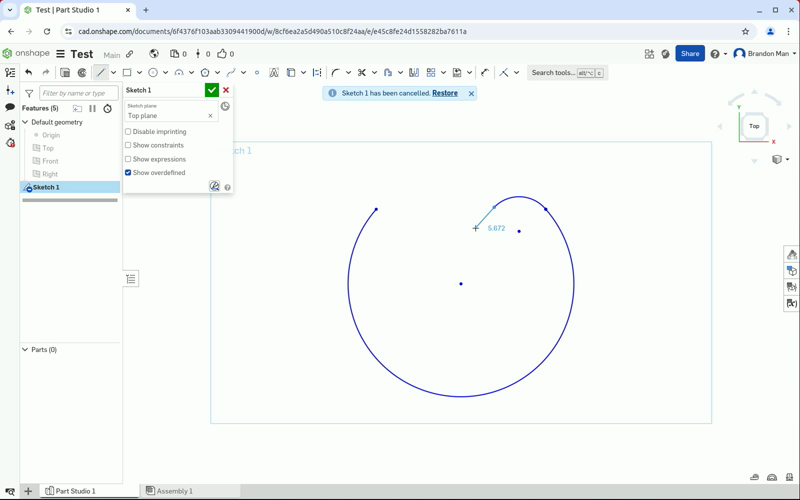
click(475, 227)
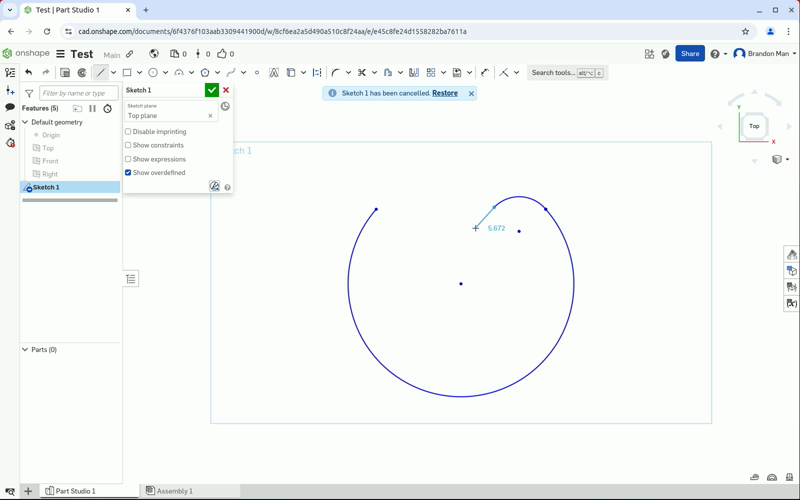
key_up(shift)
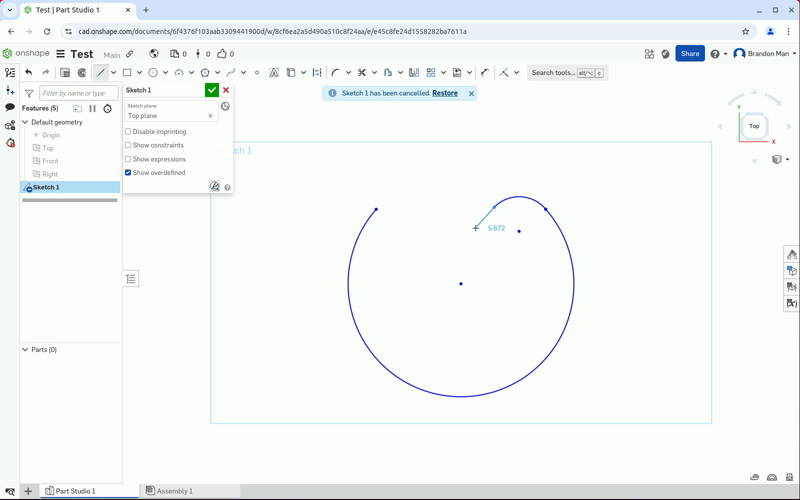
key(esc)
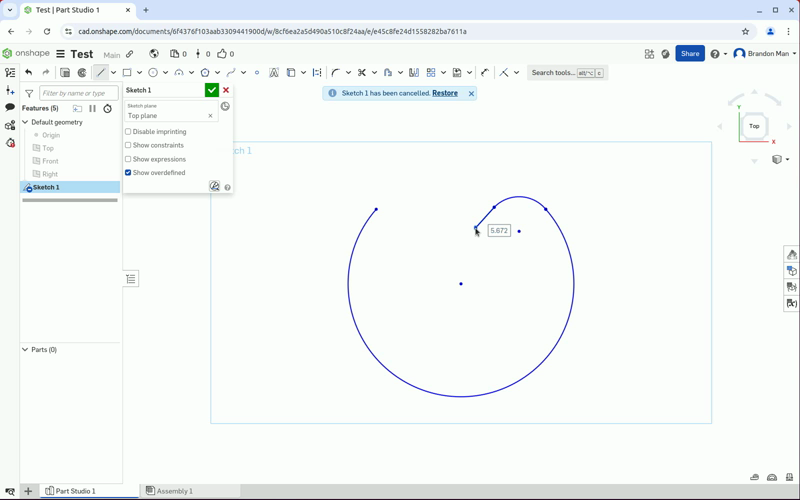
key(a)
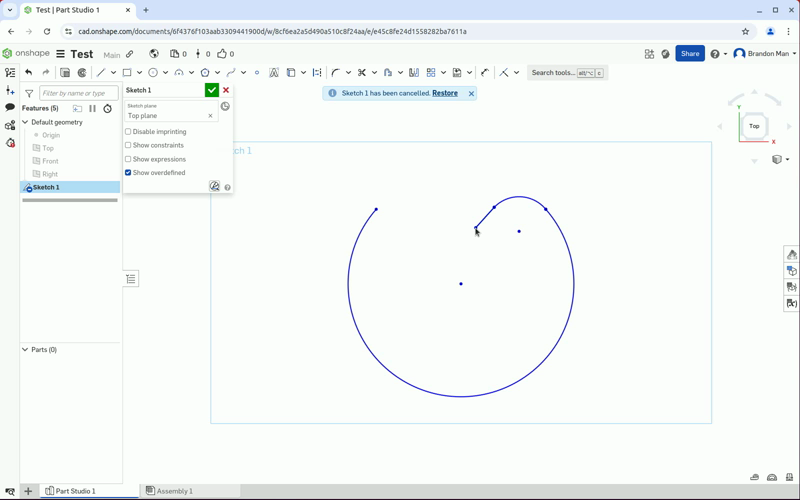
mouse_move(475, 227)
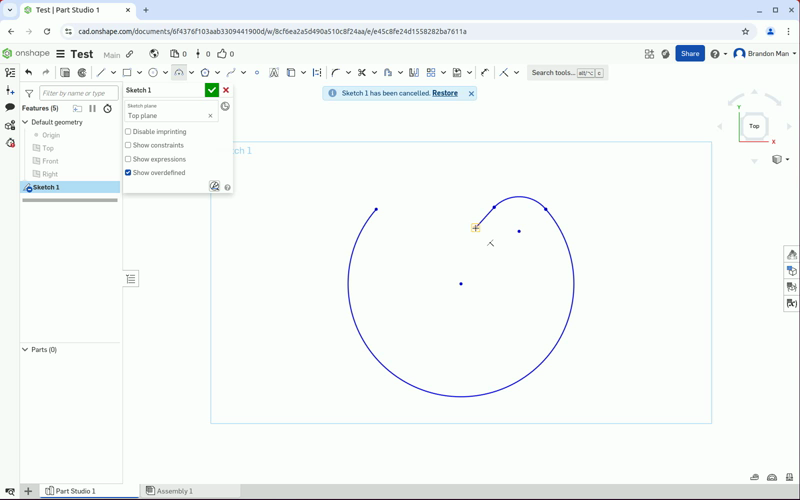
click(475, 227)
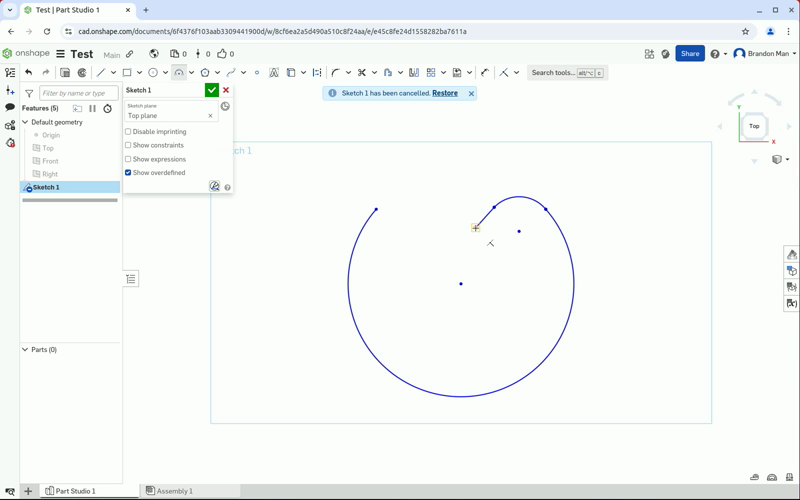
key_down(shift)
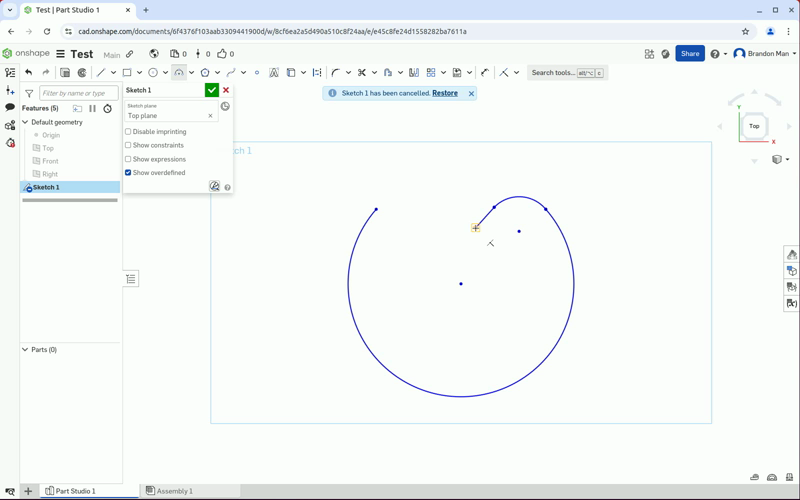
mouse_move(446, 227)
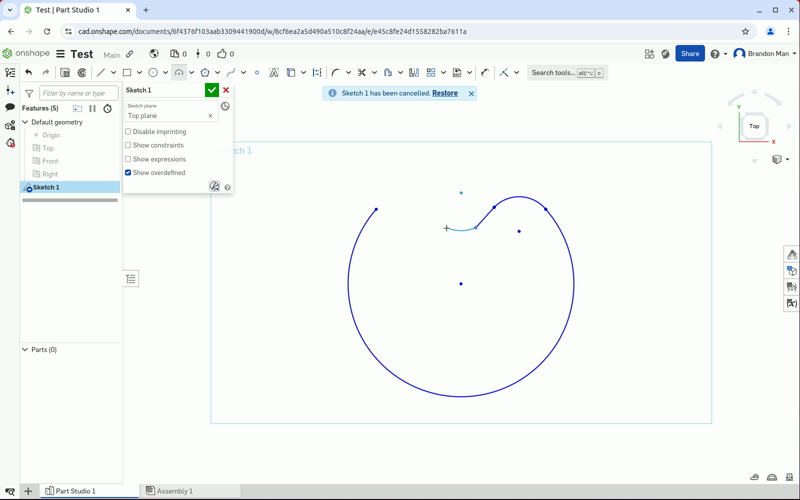
click(446, 227)
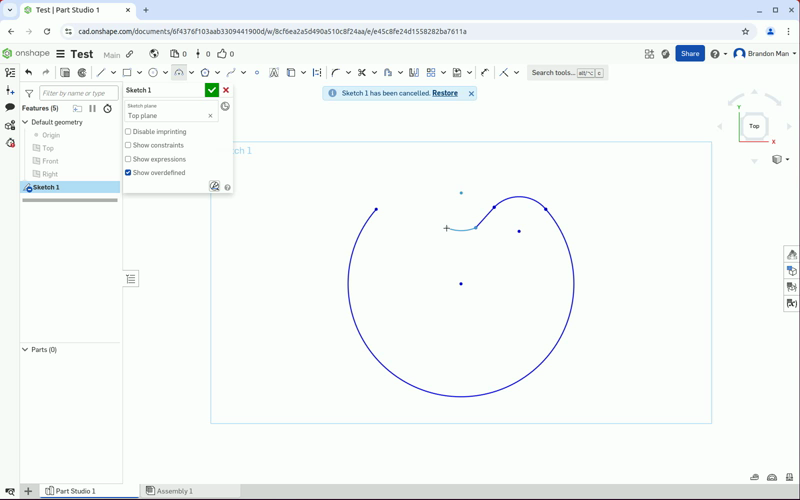
mouse_move(461, 233)
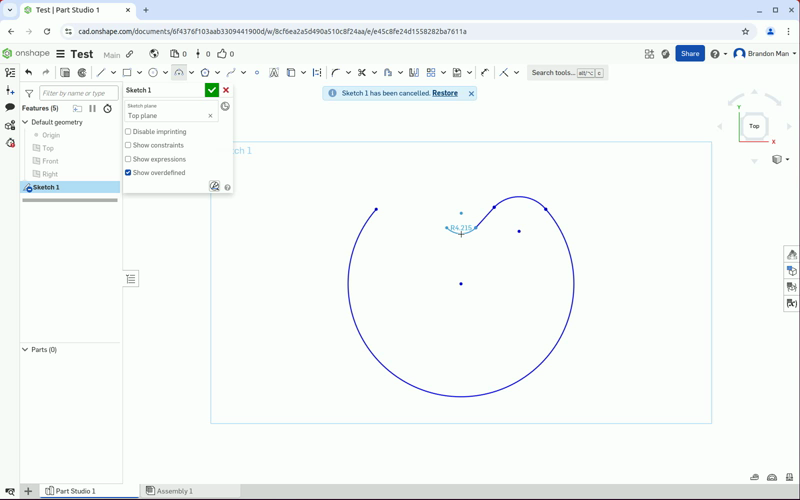
click(461, 233)
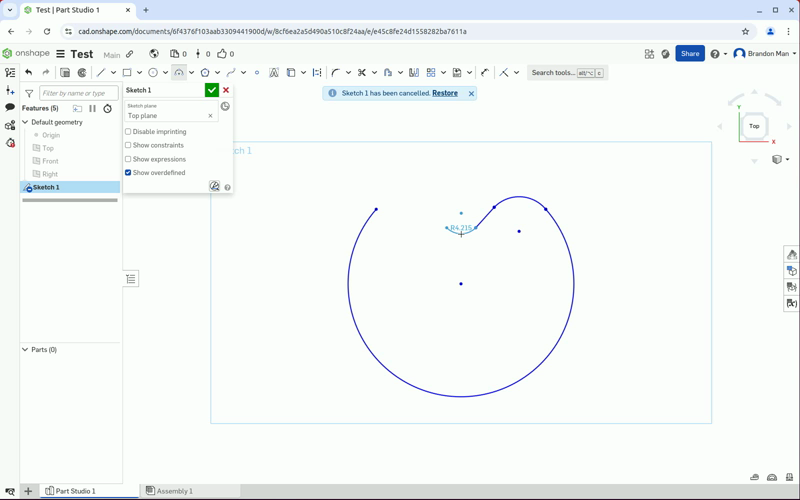
key_up(shift)
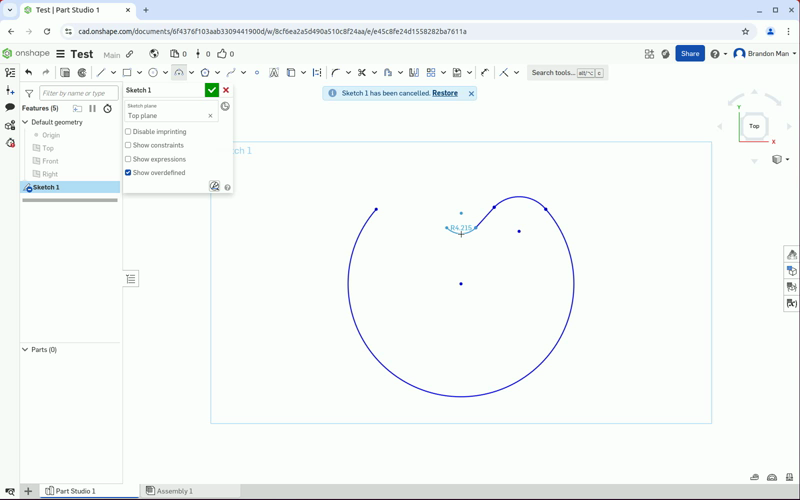
key(esc)
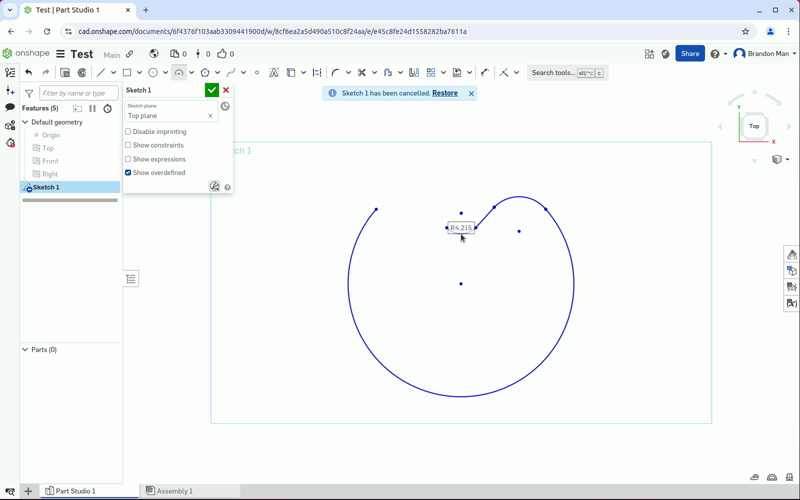
key(l)
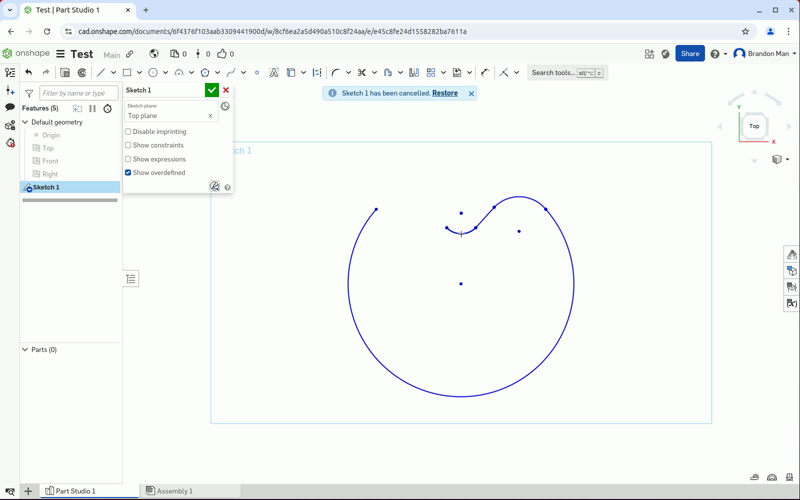
mouse_move(446, 227)
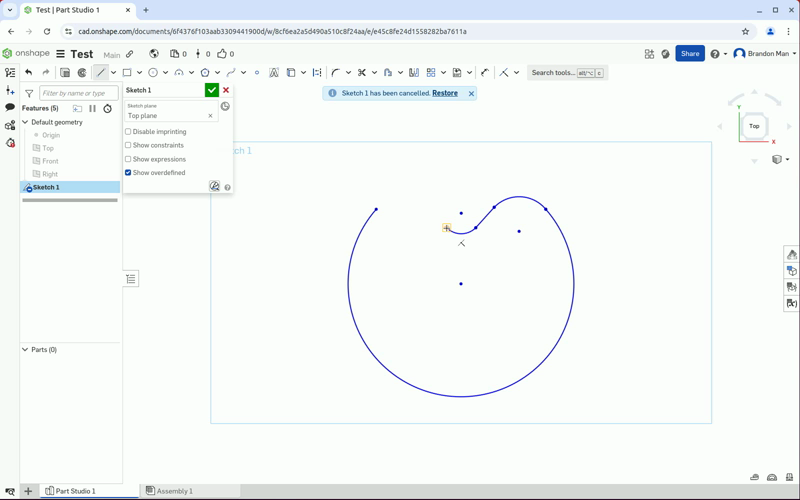
click(446, 227)
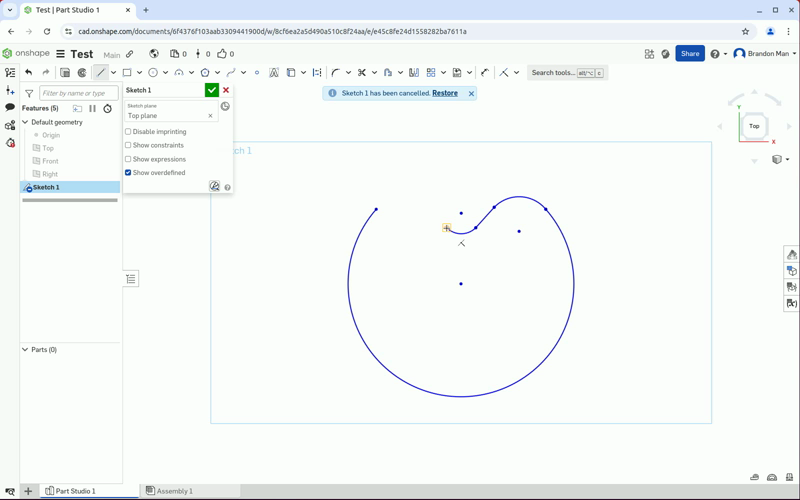
key_down(shift)
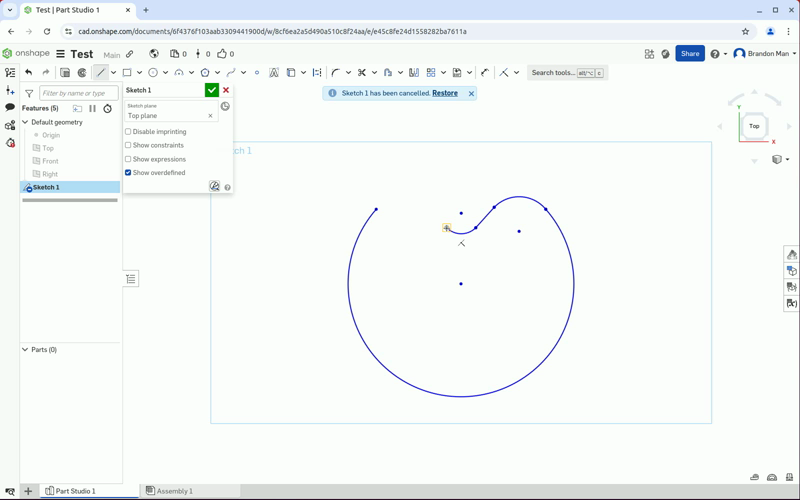
mouse_move(476, 227)
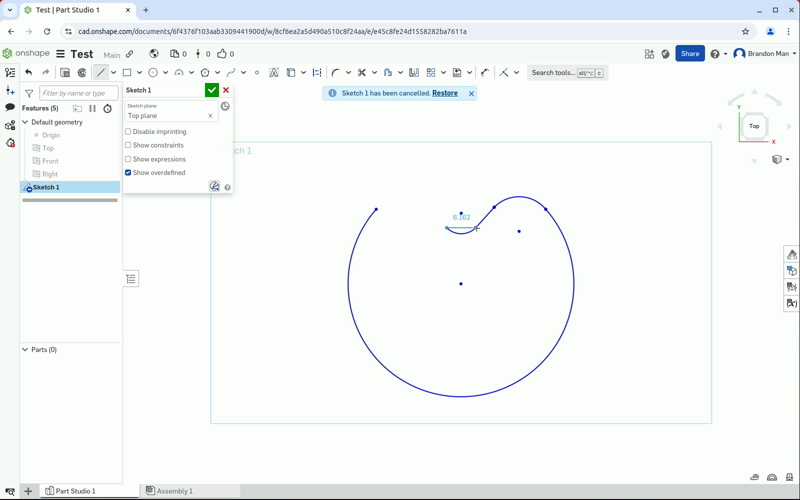
mouse_move(428, 207)
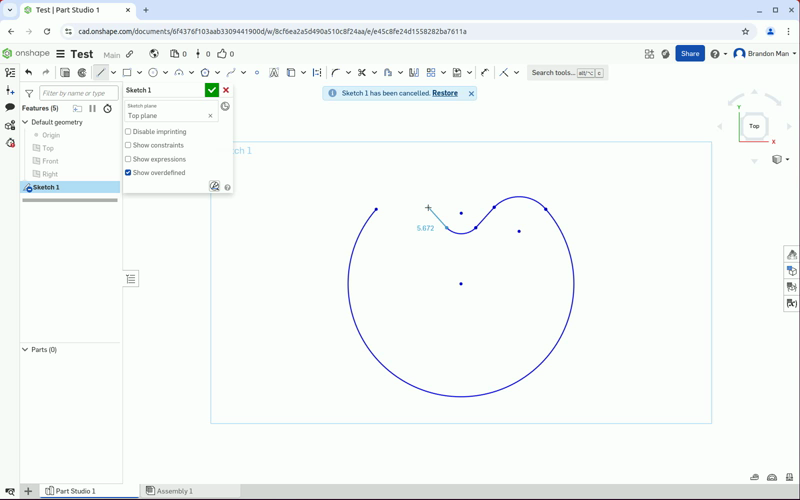
click(428, 207)
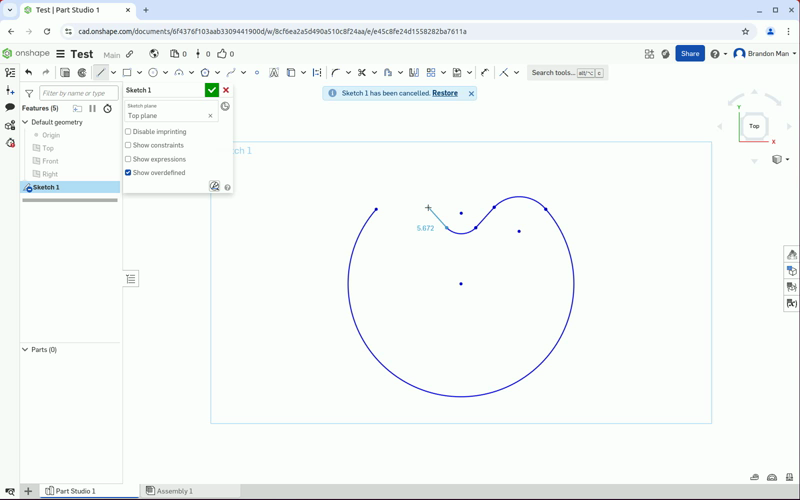
key_up(shift)
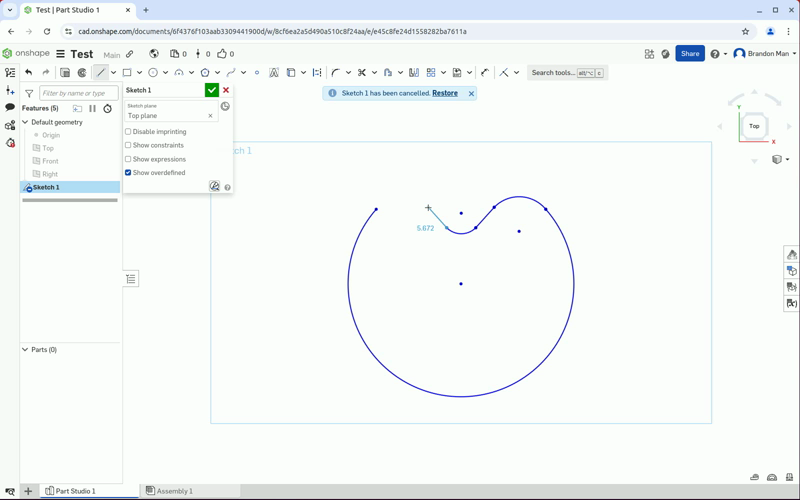
key(esc)
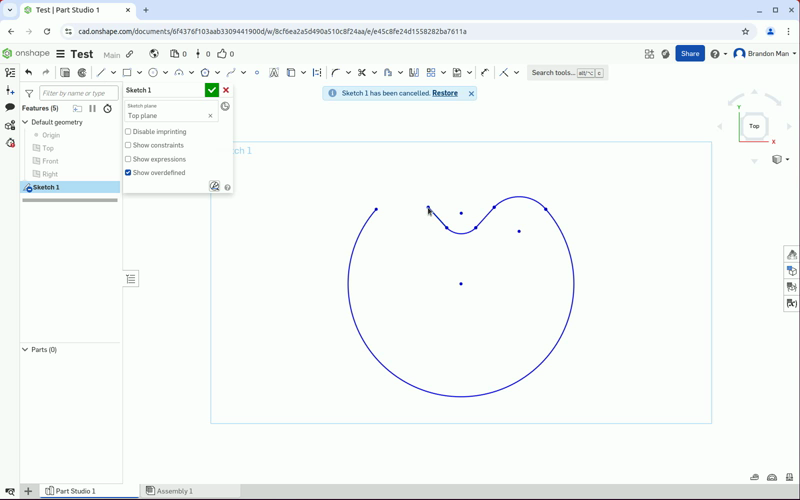
key(a)
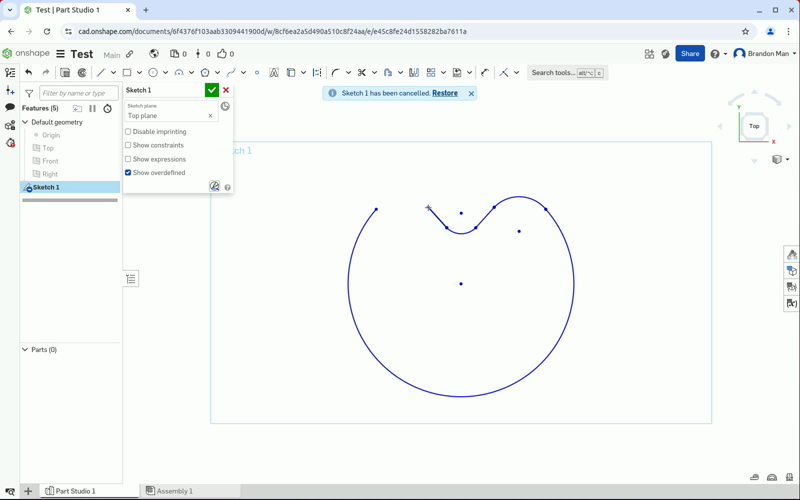
mouse_move(428, 207)
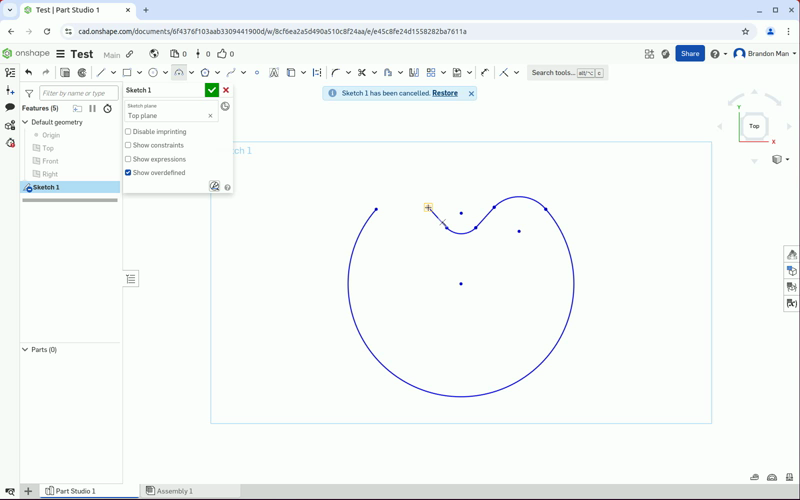
click(428, 207)
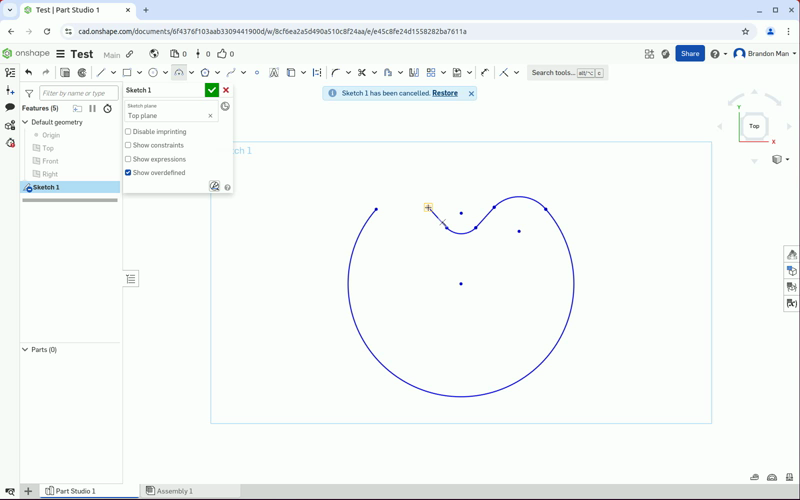
mouse_move(376, 209)
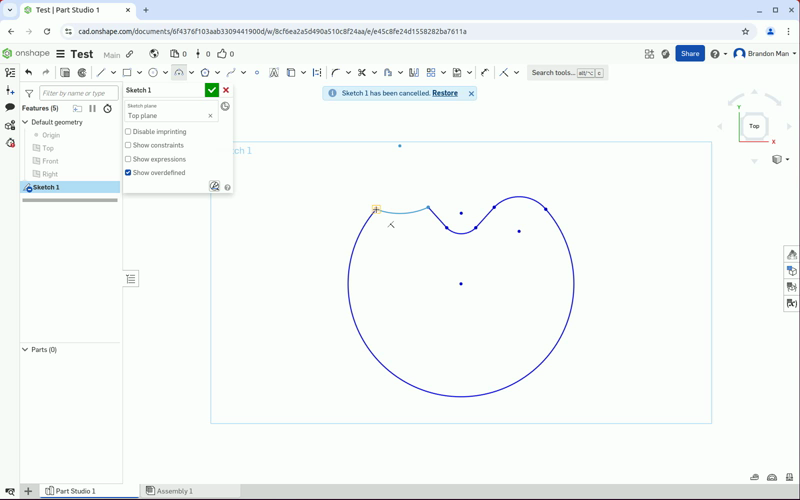
click(376, 209)
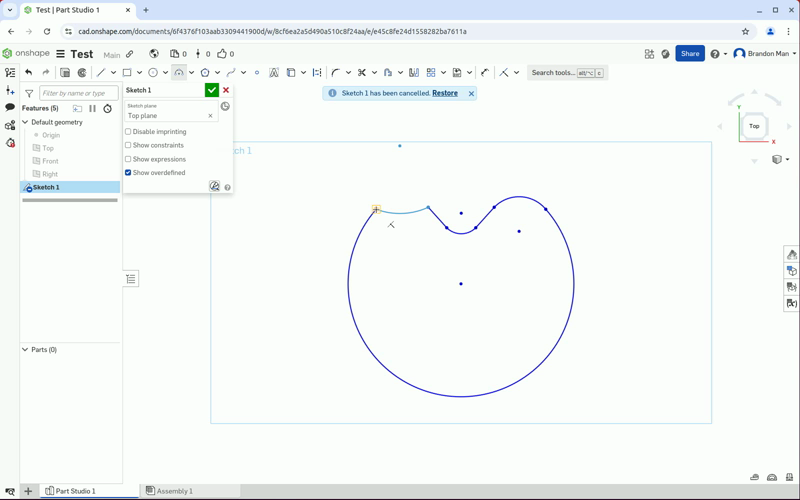
key_down(shift)
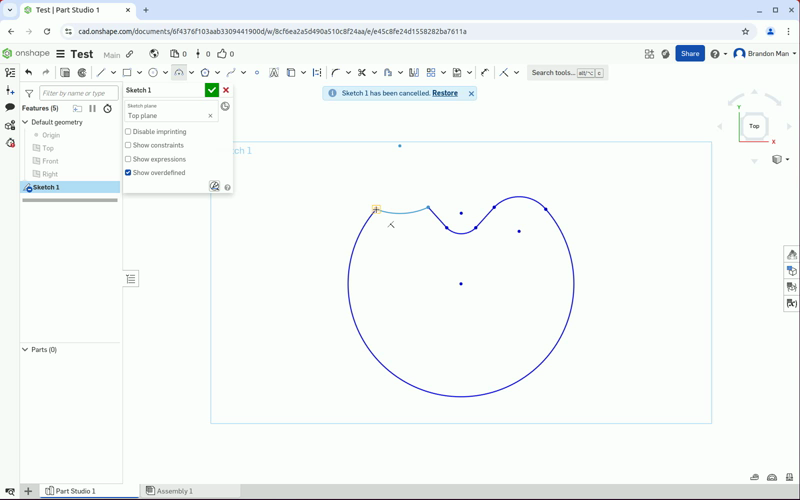
mouse_move(401, 196)
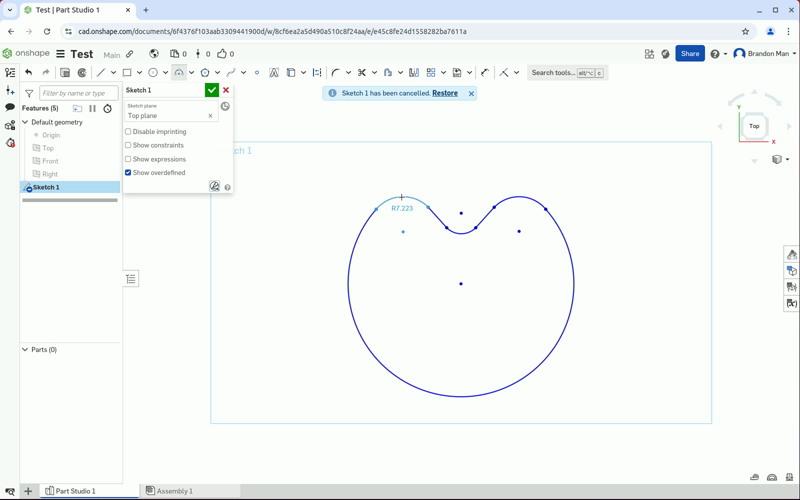
click(401, 196)
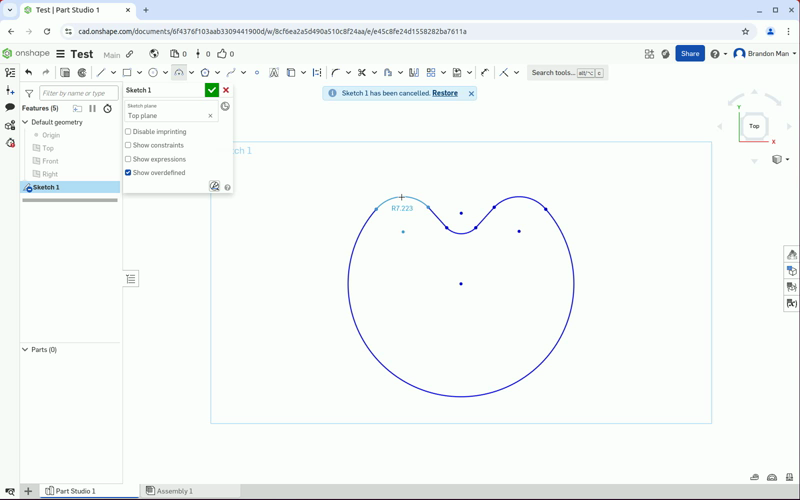
key_up(shift)
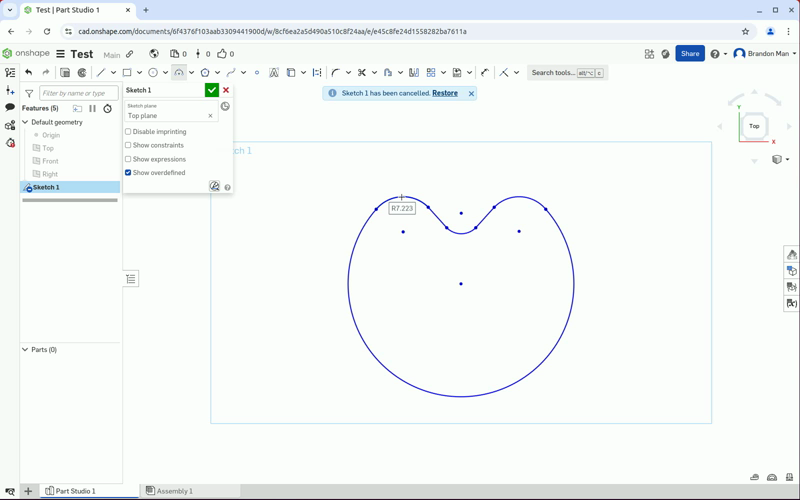
key(esc)
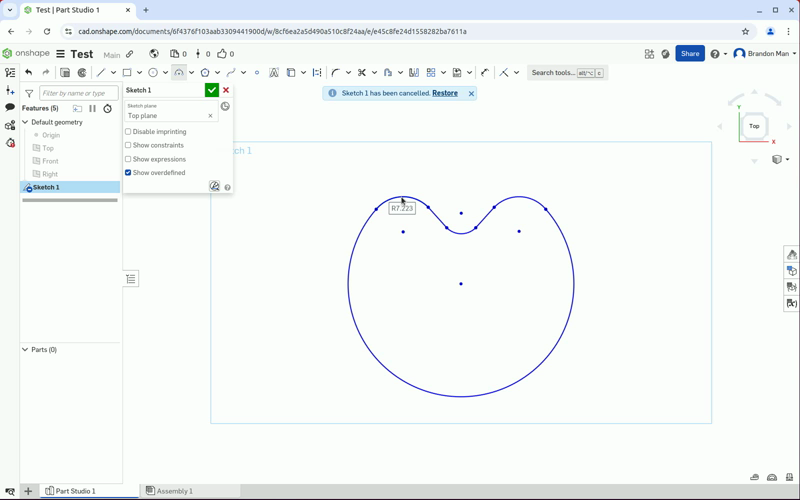
key(c)
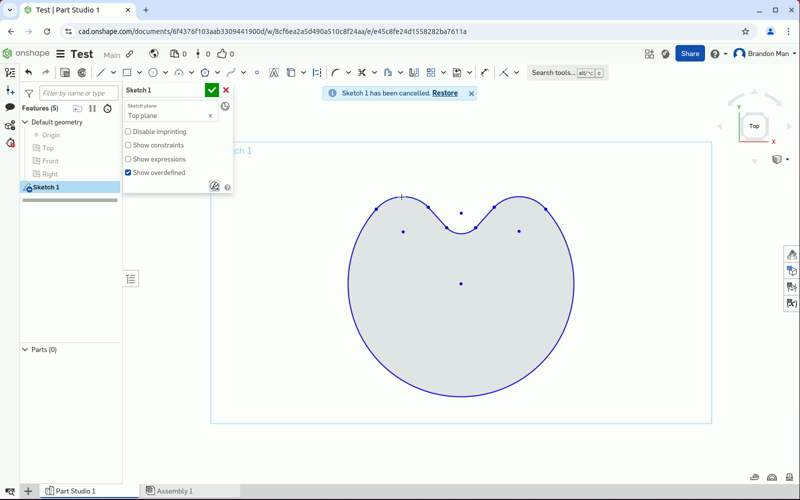
key_down(shift)
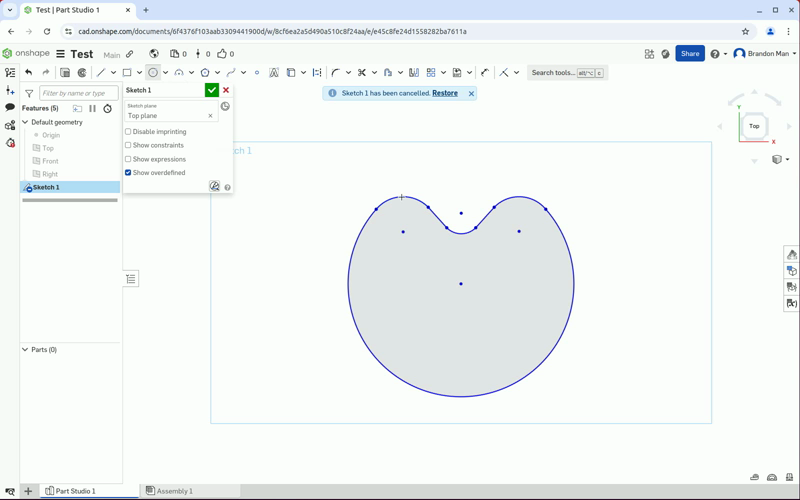
mouse_move(421, 322)
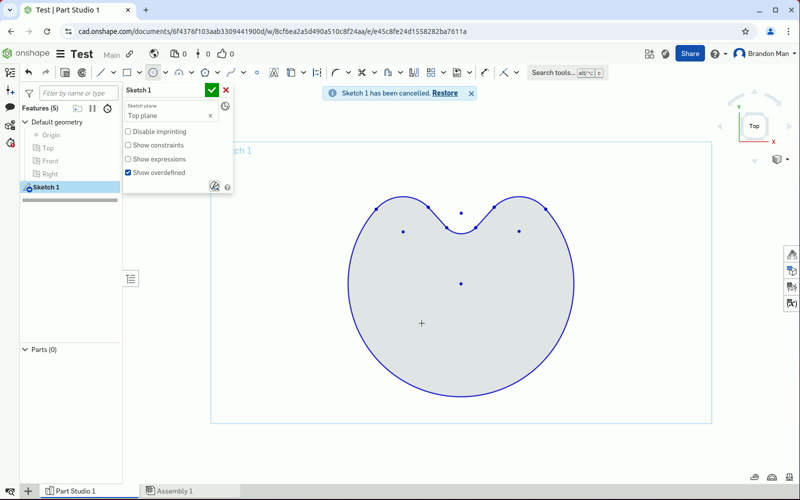
click(421, 322)
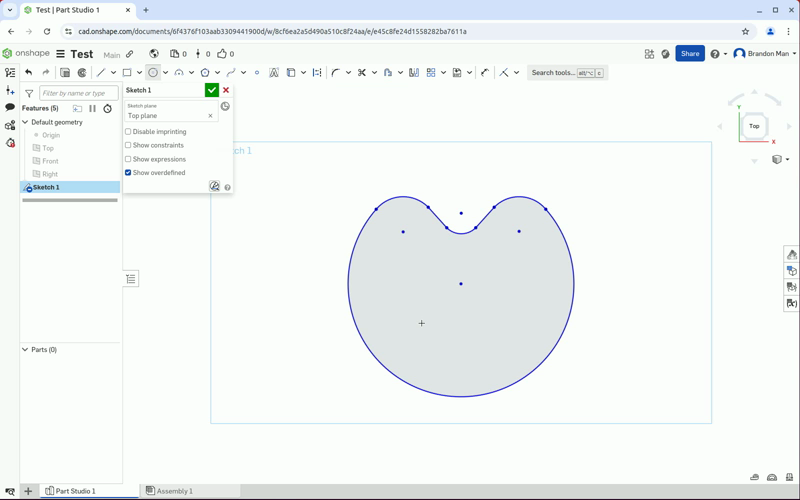
key_up(shift)
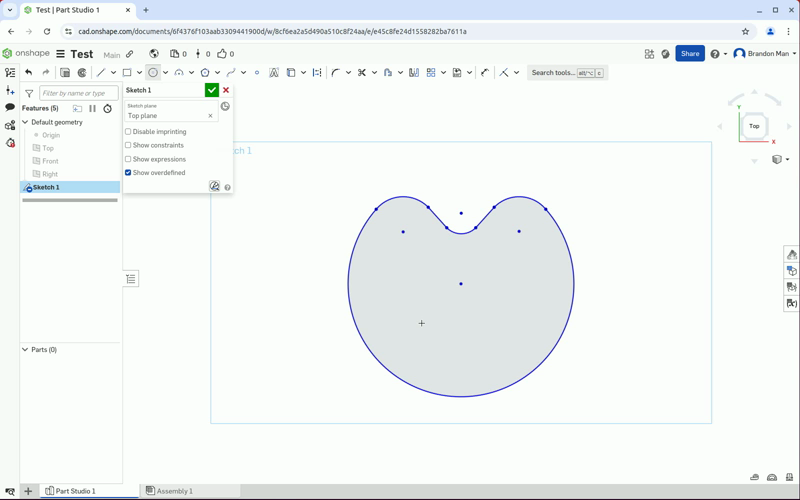
mouse_move(430, 322)
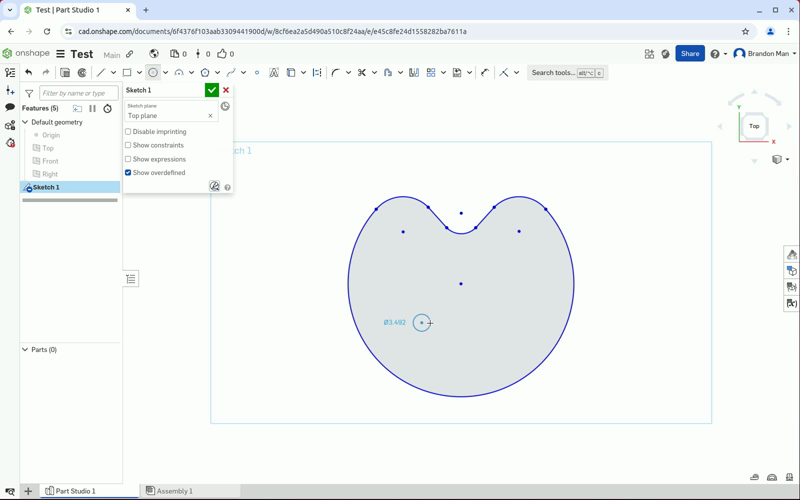
click(430, 322)
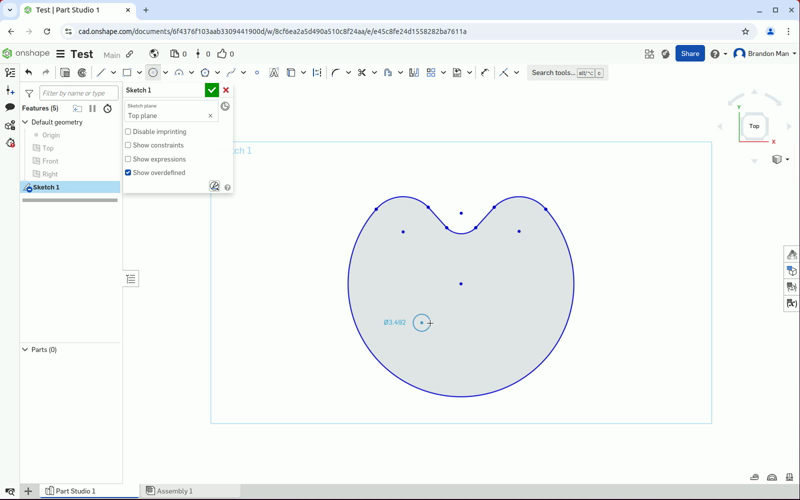
key(esc)
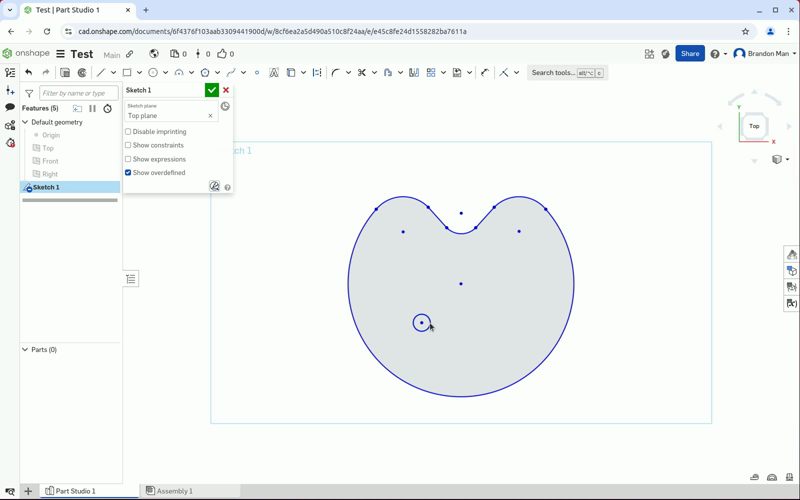
key(c)
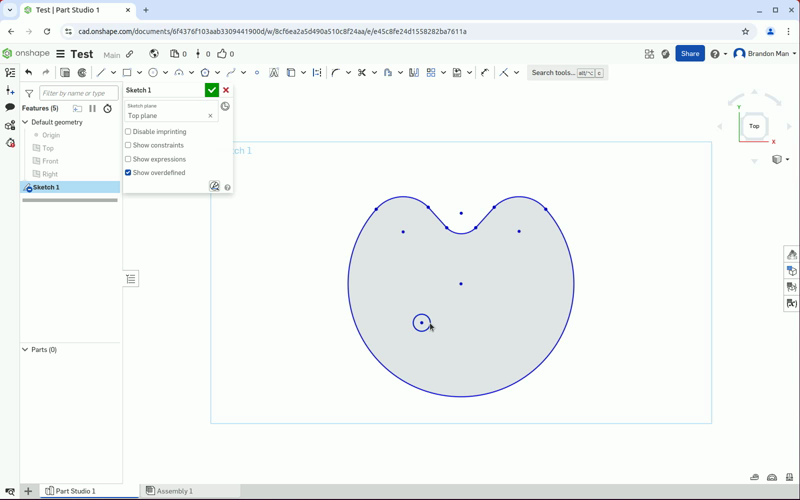
key_down(shift)
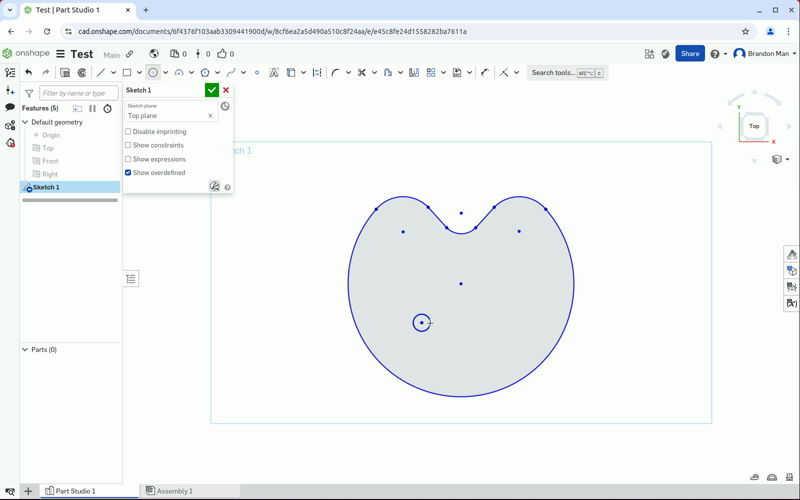
mouse_move(421, 244)
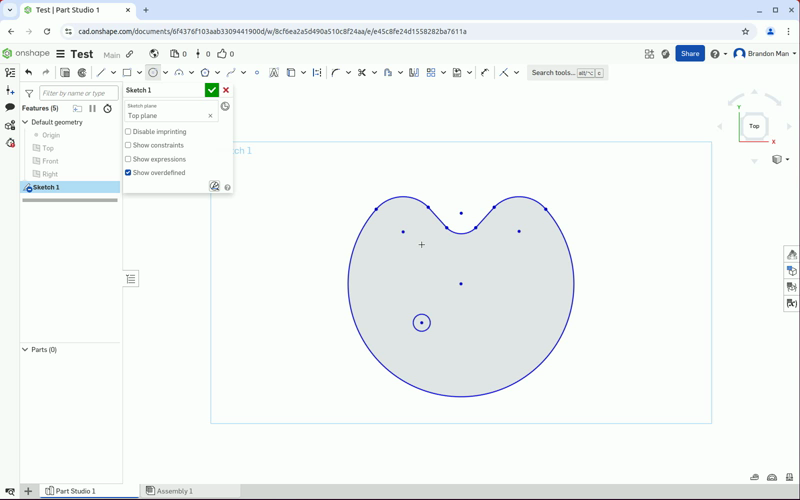
click(421, 244)
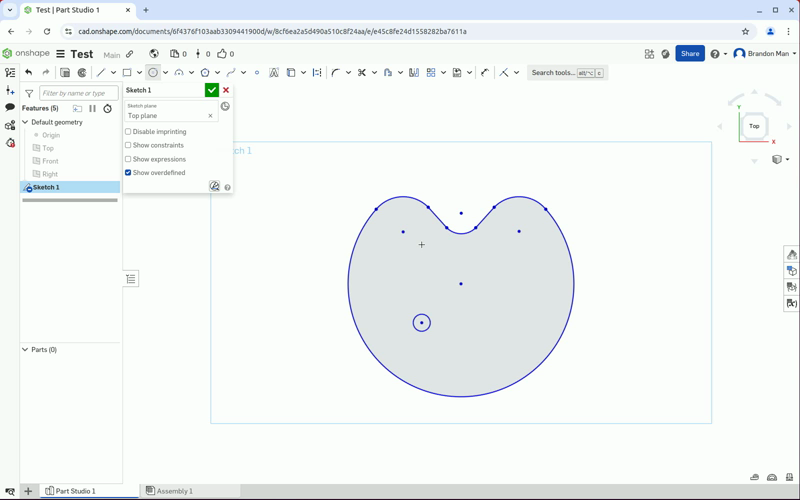
key_up(shift)
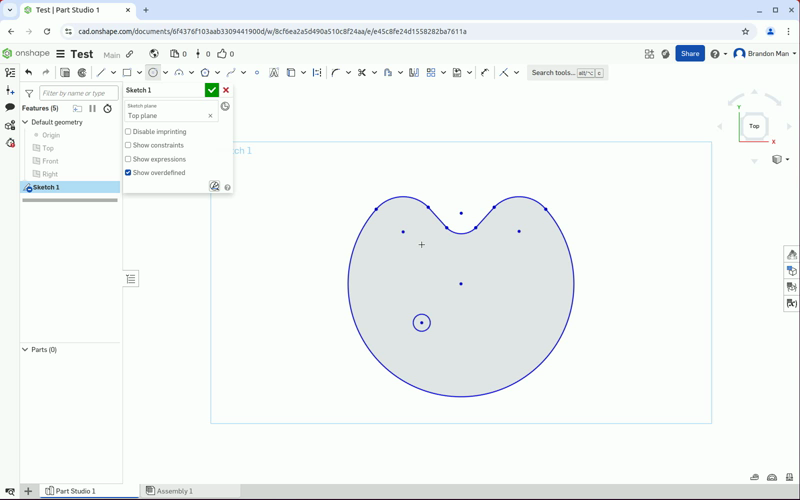
mouse_move(430, 244)
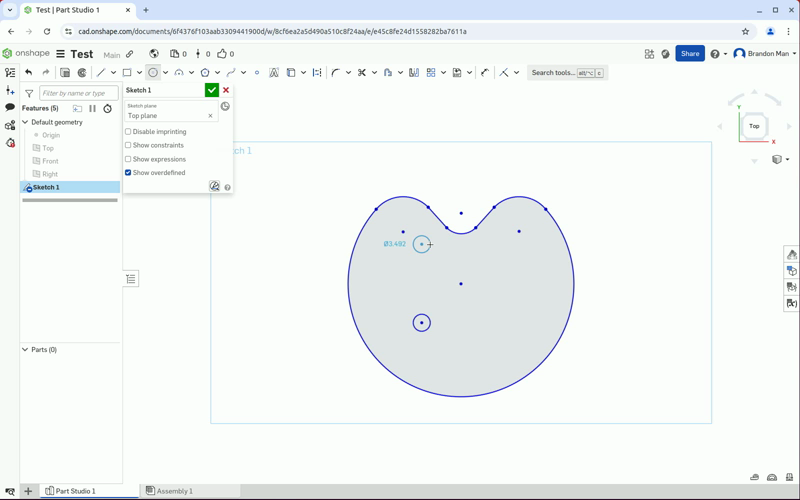
click(430, 244)
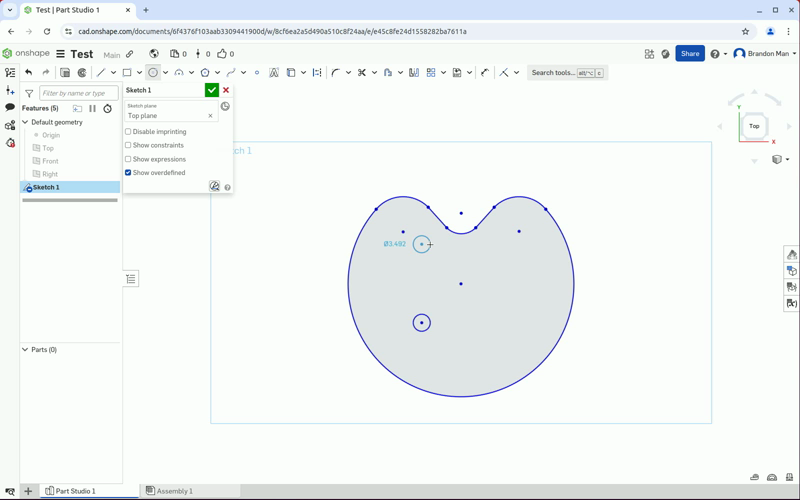
key(esc)
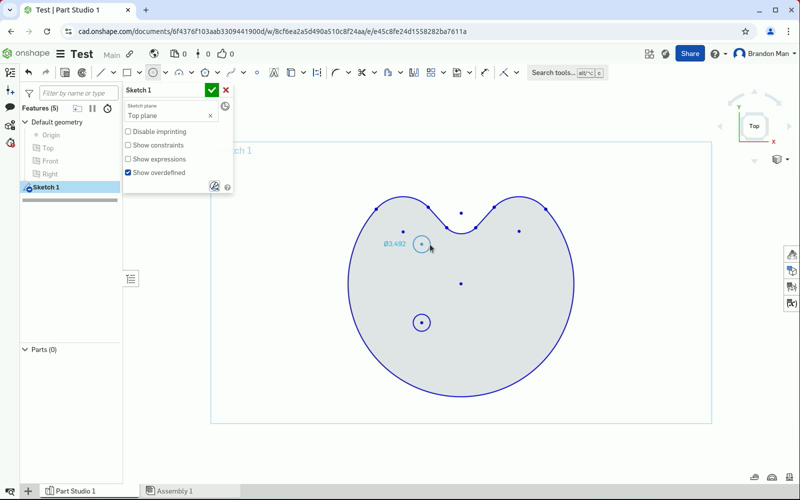
key(c)
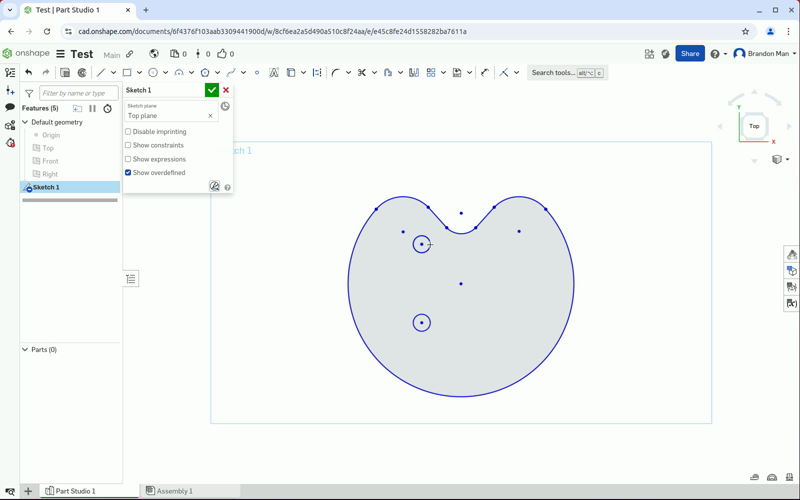
key_down(shift)
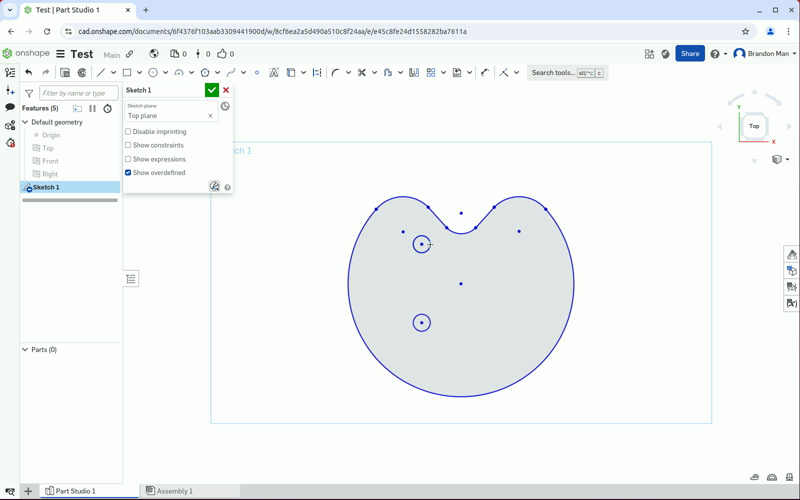
mouse_move(461, 283)
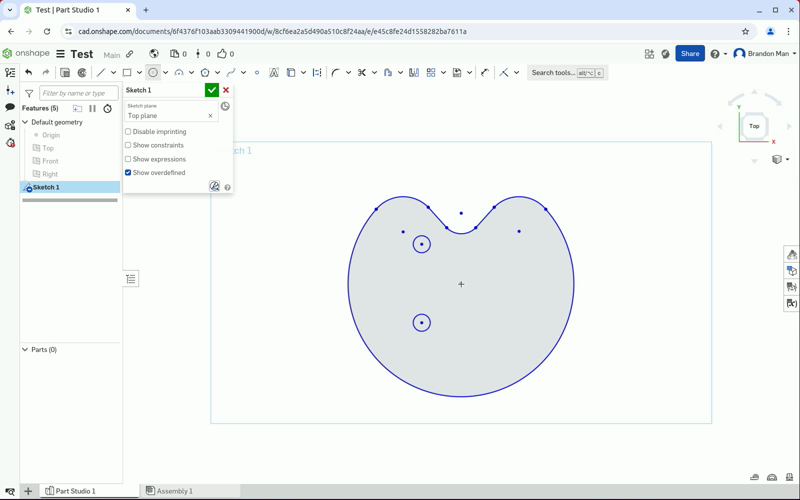
click(461, 283)
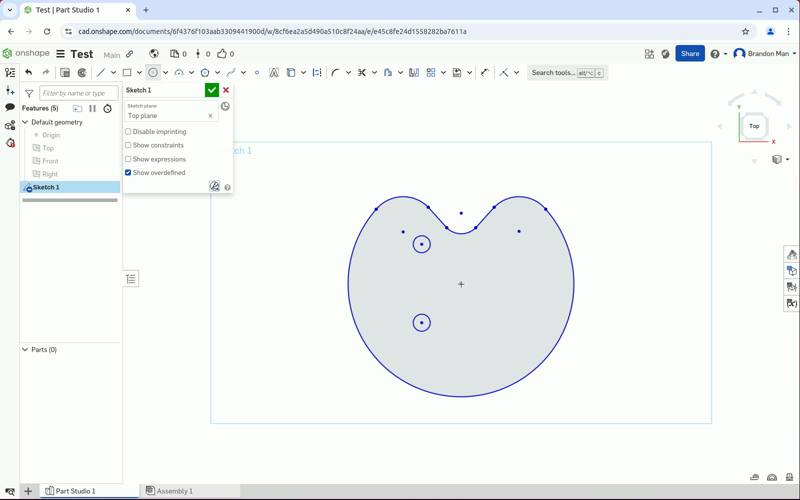
key_up(shift)
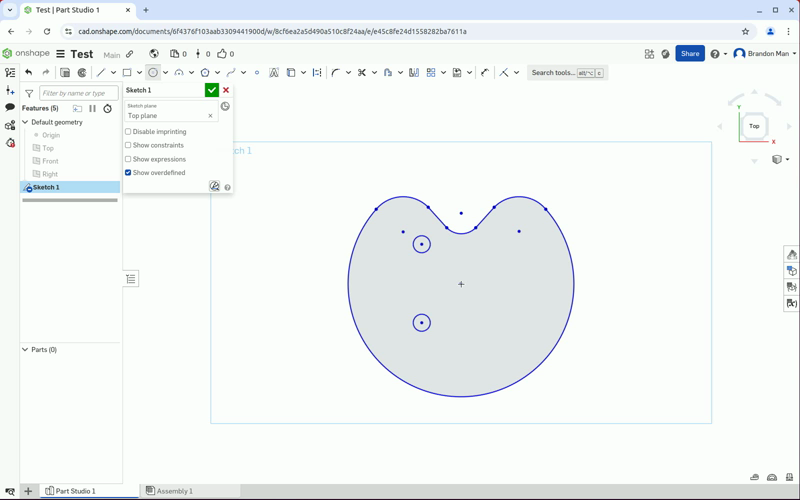
mouse_move(486, 283)
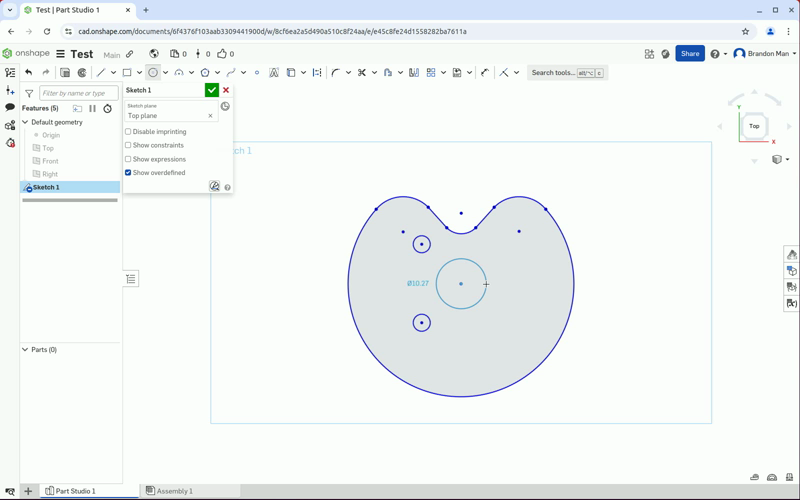
click(486, 283)
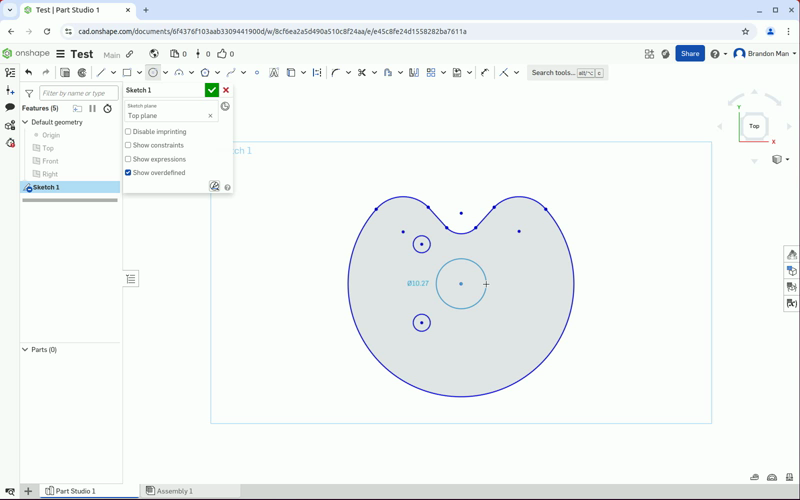
key(esc)
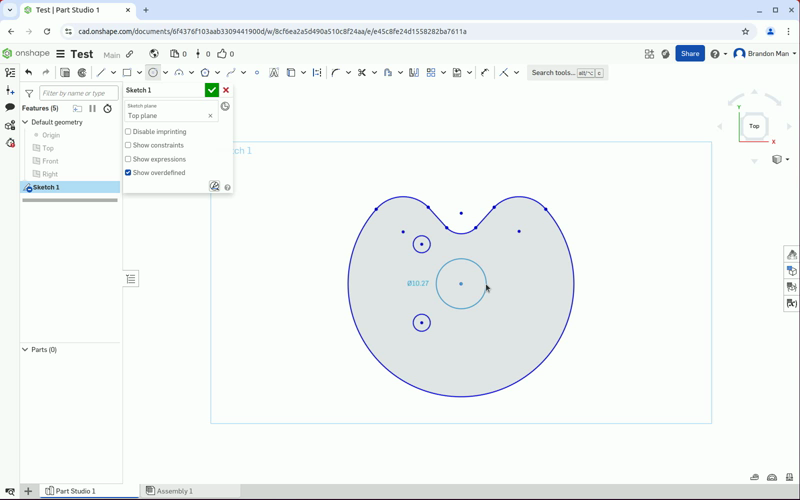
key(c)
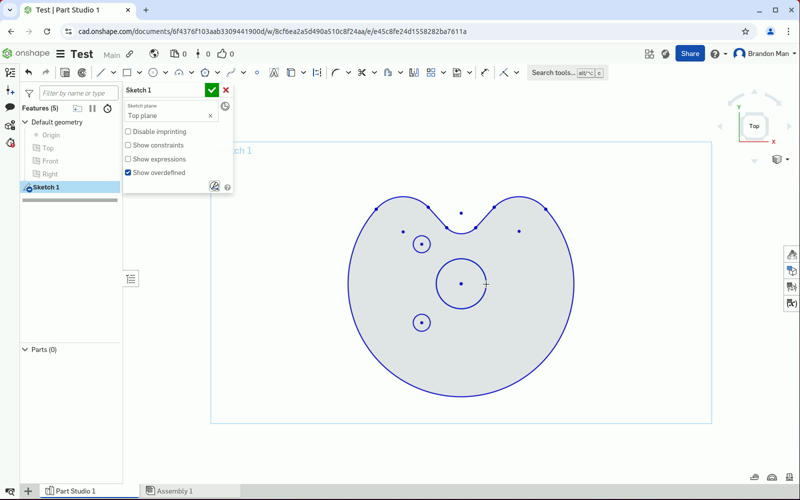
key_down(shift)
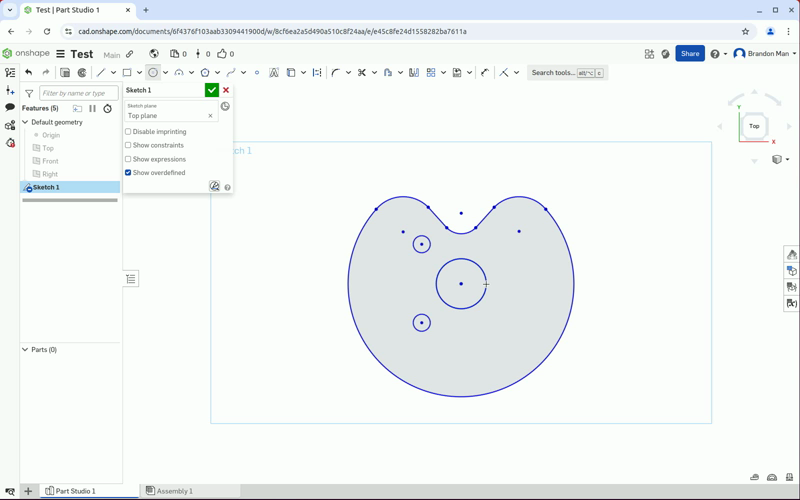
mouse_move(500, 322)
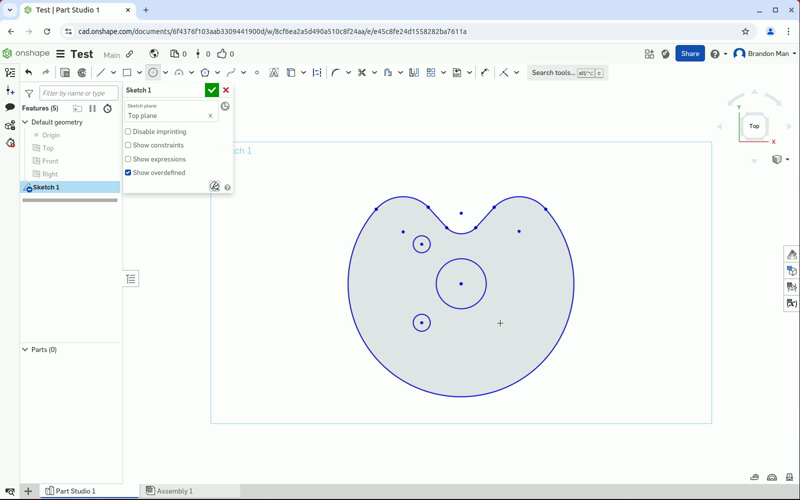
click(500, 322)
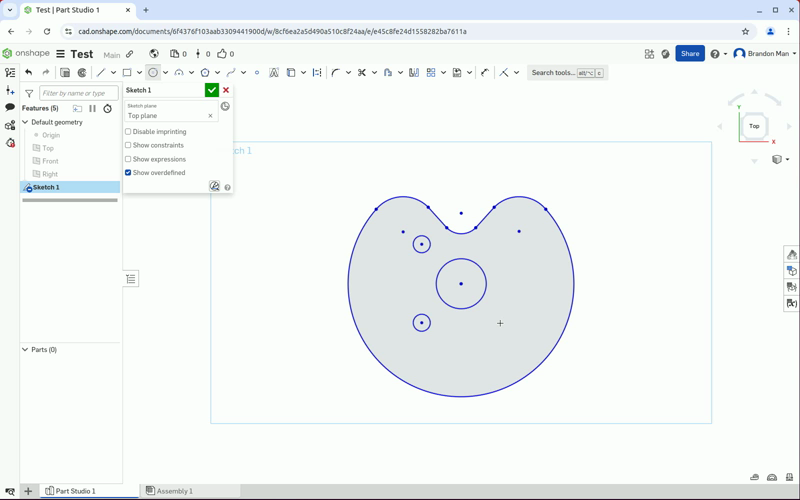
key_up(shift)
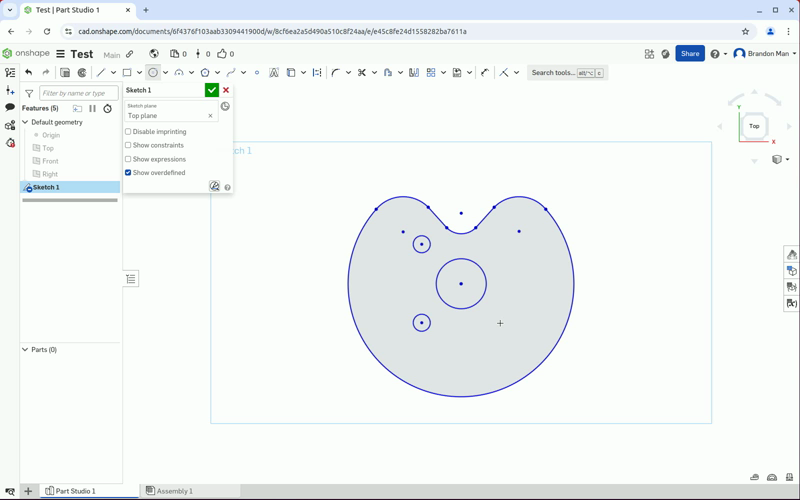
mouse_move(508, 322)
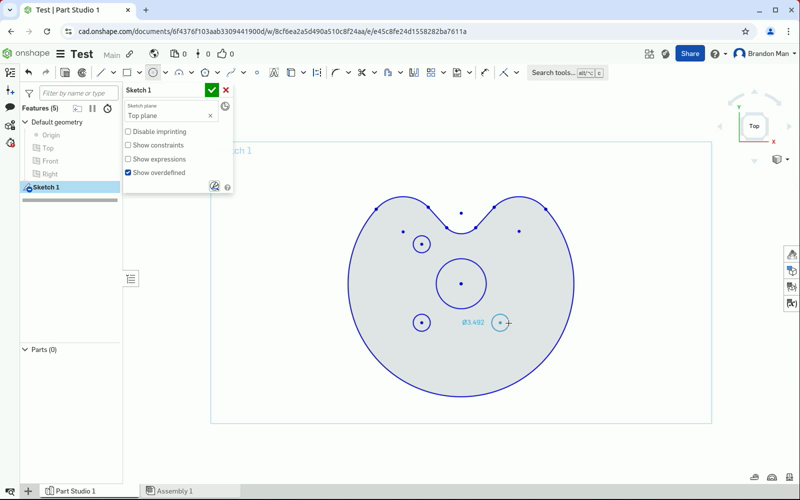
click(508, 322)
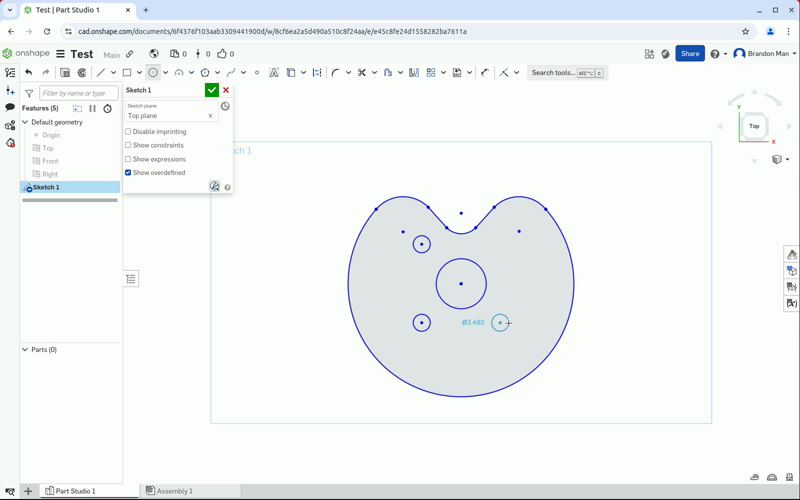
key(esc)
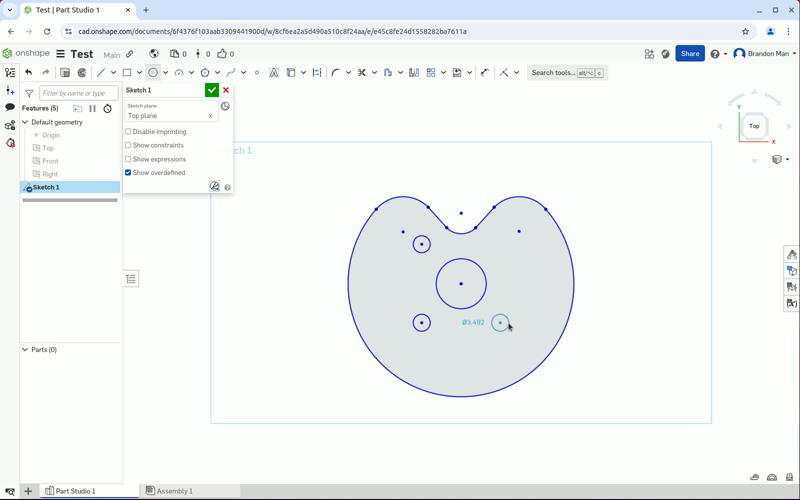
key(c)
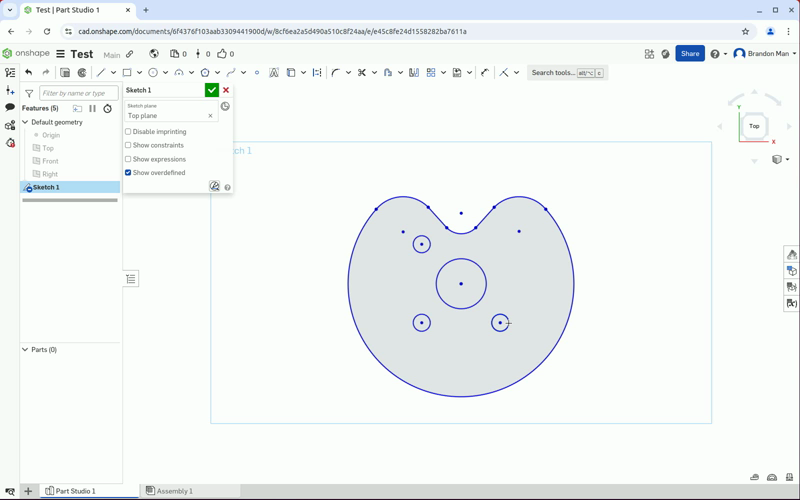
key_down(shift)
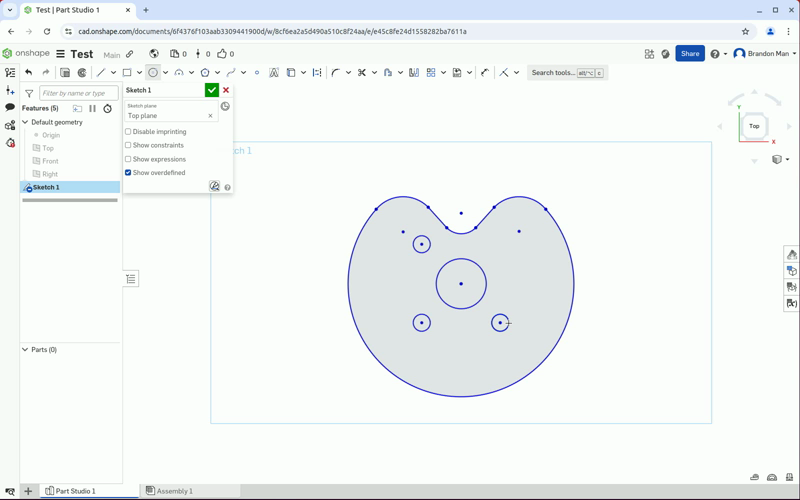
mouse_move(500, 244)
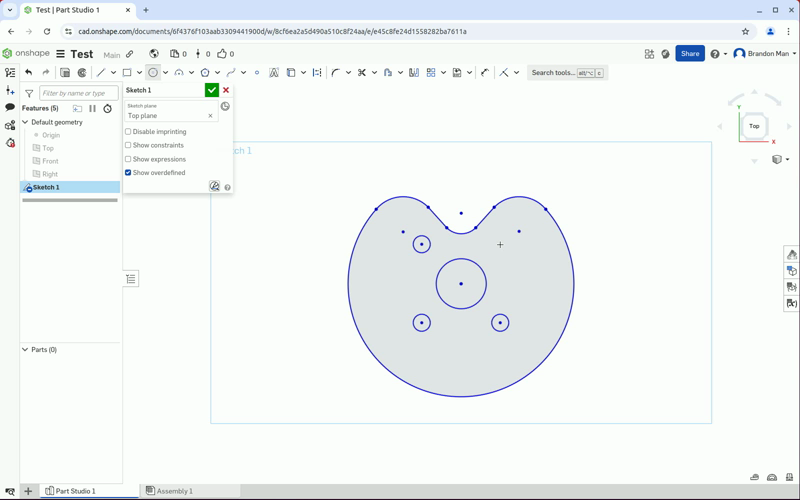
click(500, 244)
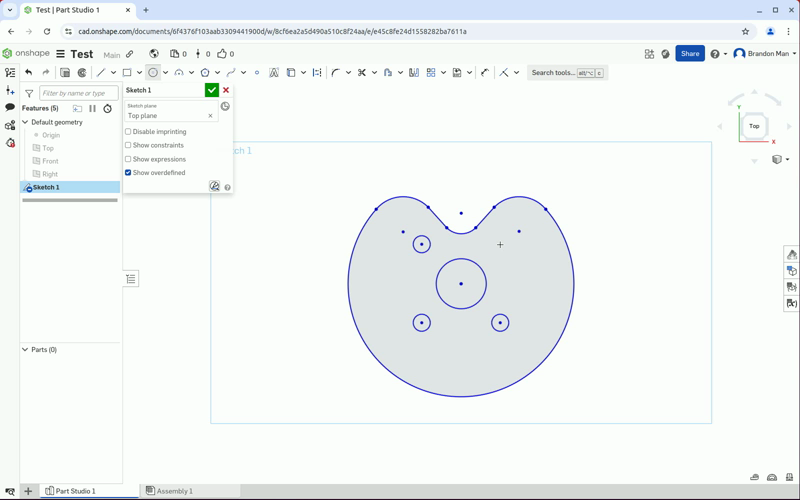
key_up(shift)
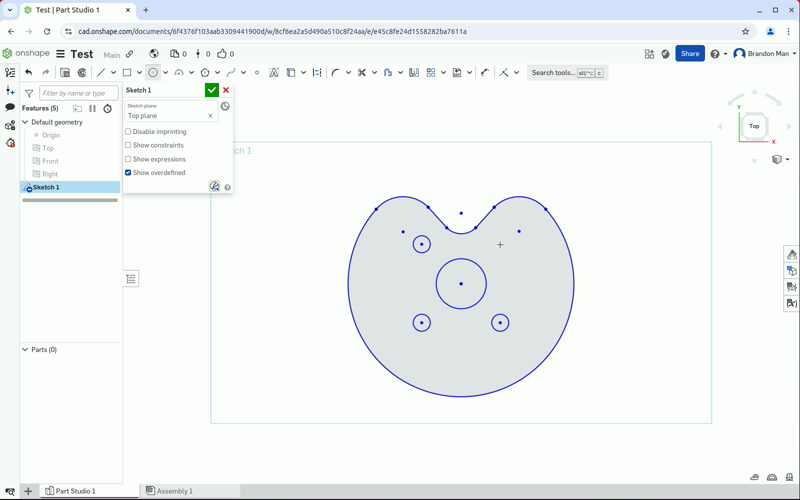
mouse_move(508, 244)
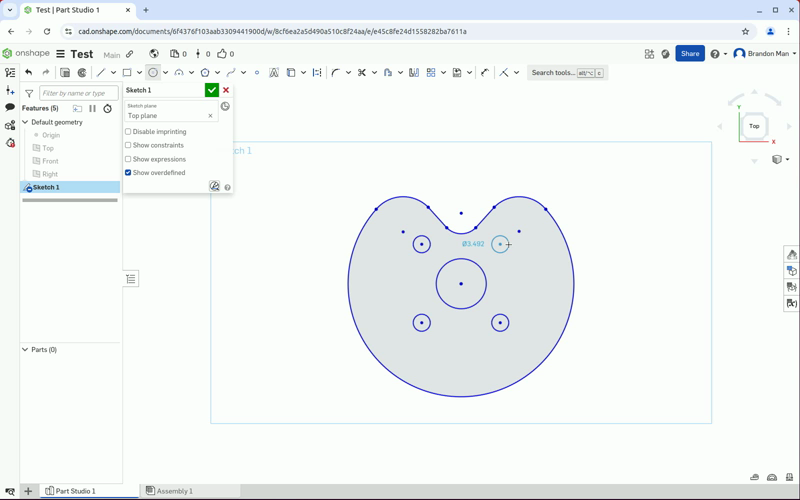
click(508, 244)
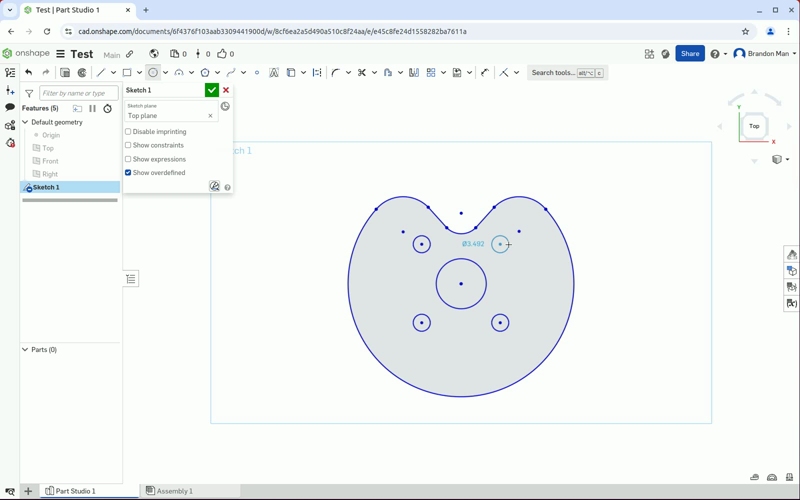
key(esc)
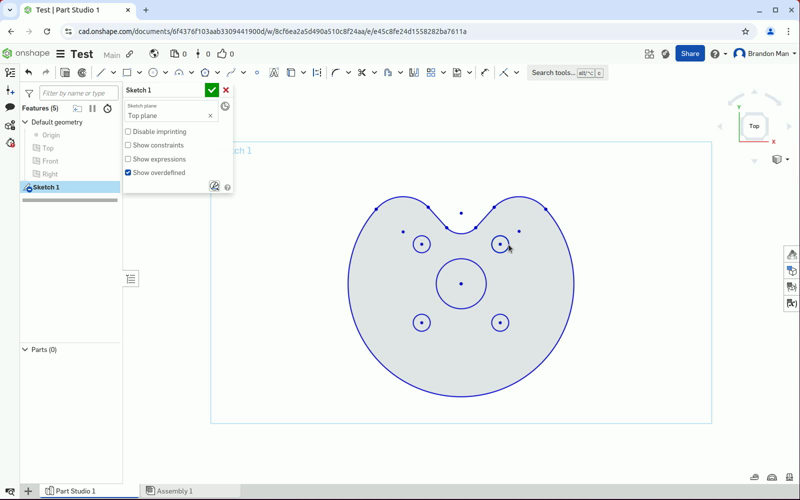
mouse_move(518, 280)
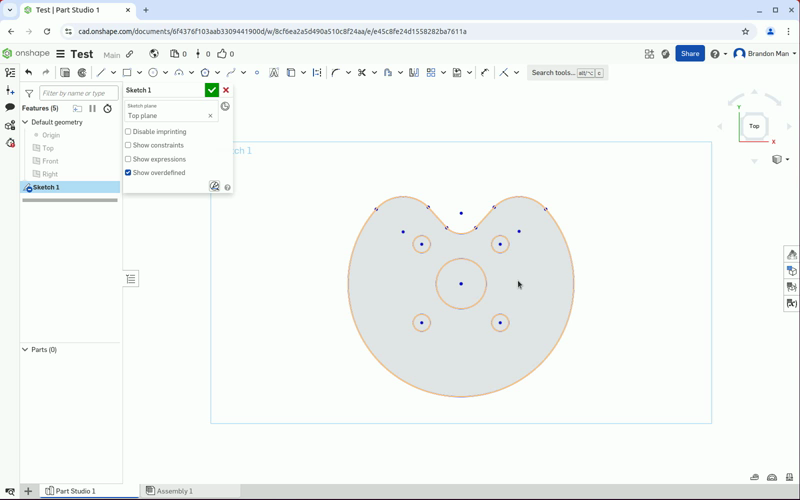
click(518, 280)
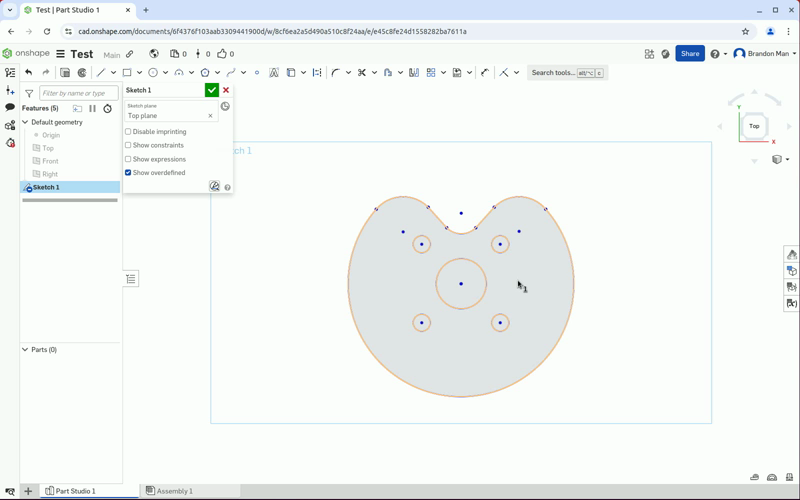
mouse_move(73, 352)
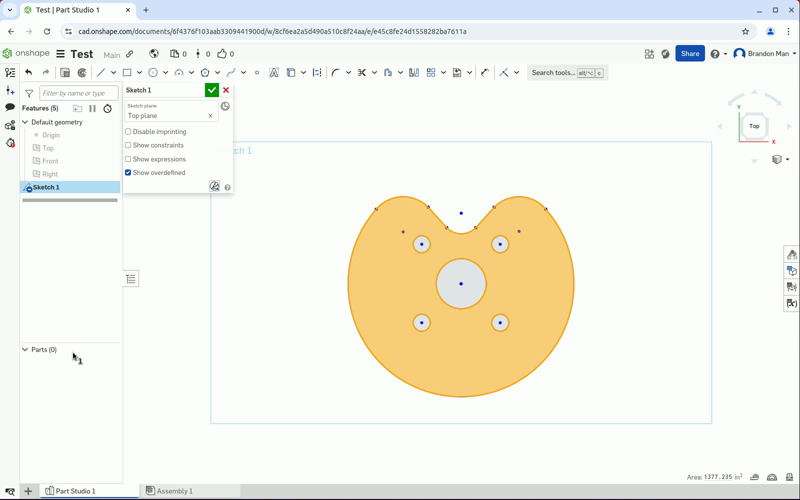
key(shift+y)
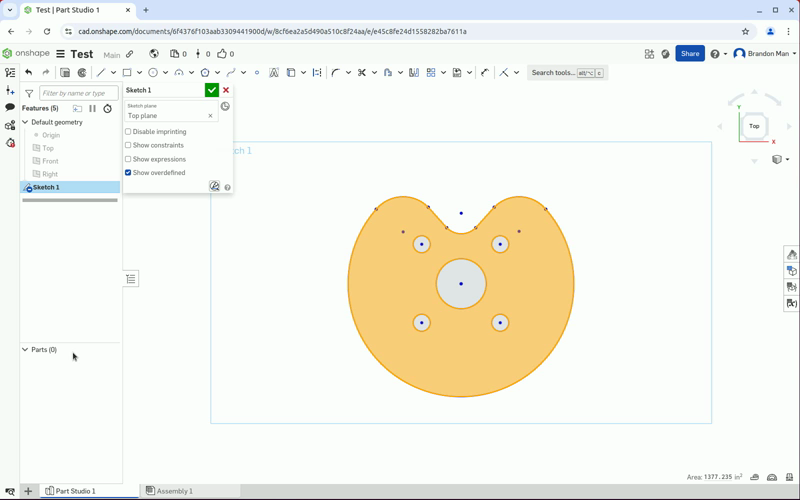
key(shift+e)
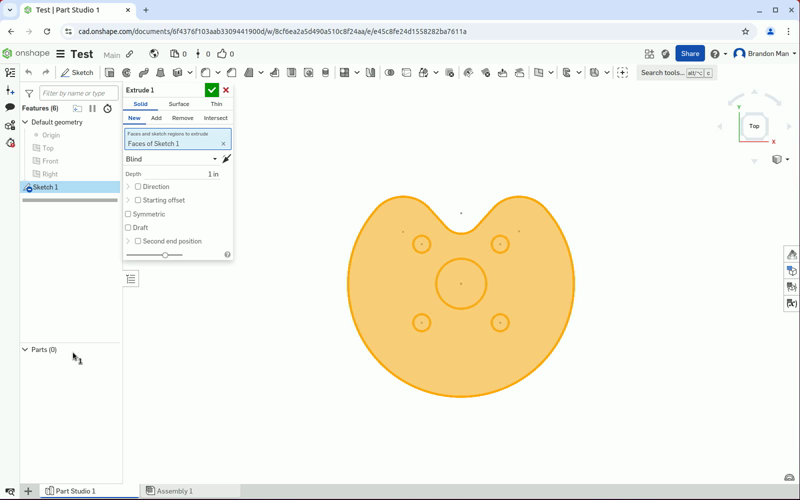
mouse_move(143, 106)
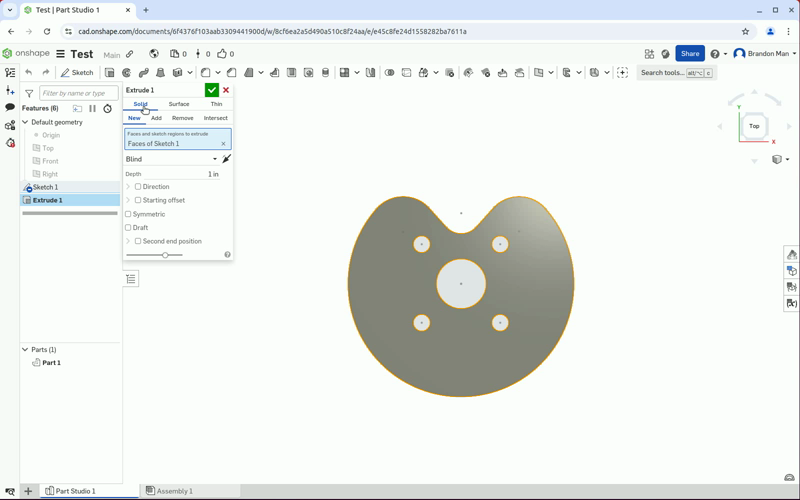
click(143, 106)
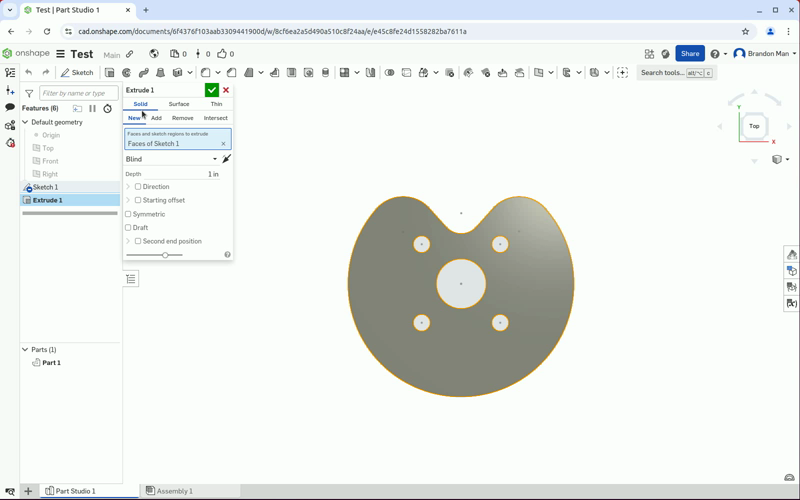
mouse_move(137, 120)
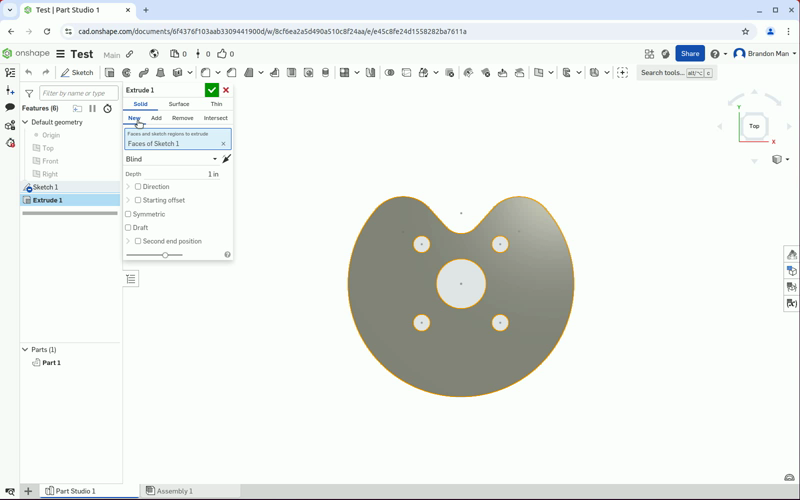
click(137, 120)
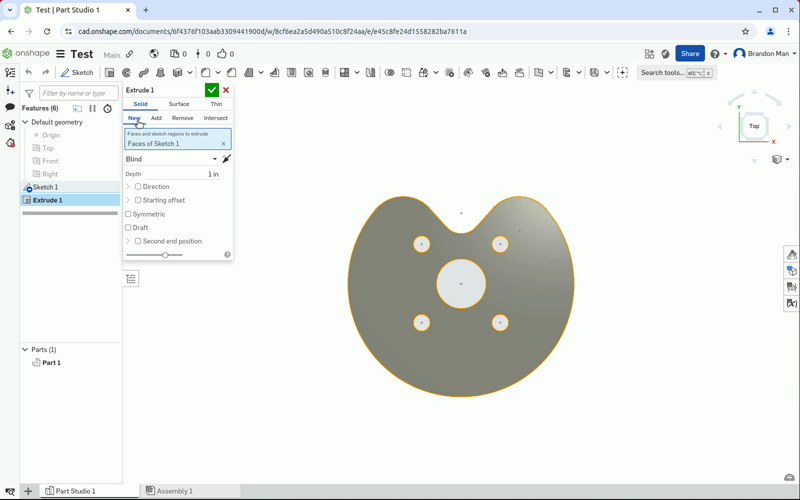
key(tab, 4)
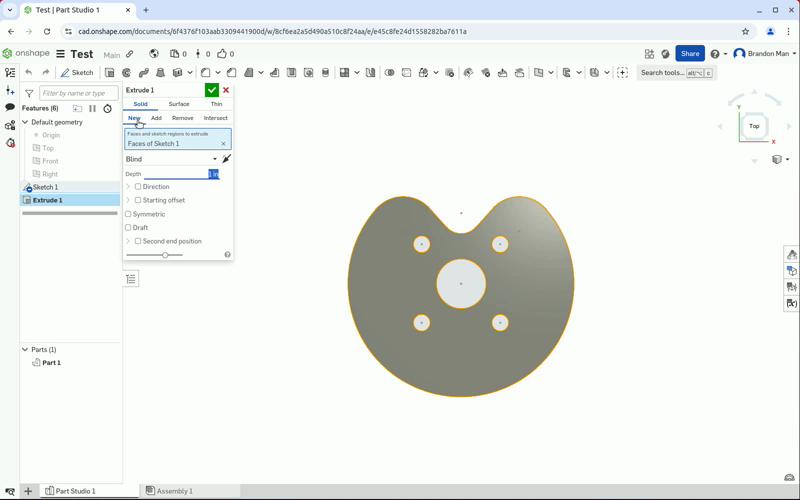
text(3.129)
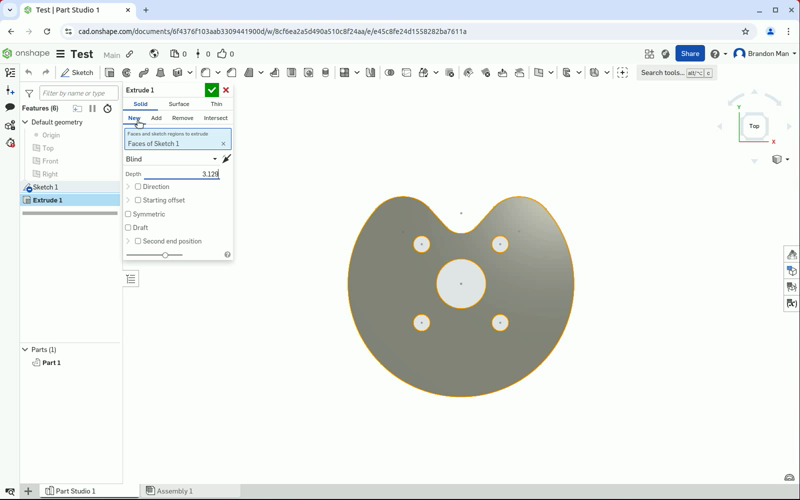
key(enter)
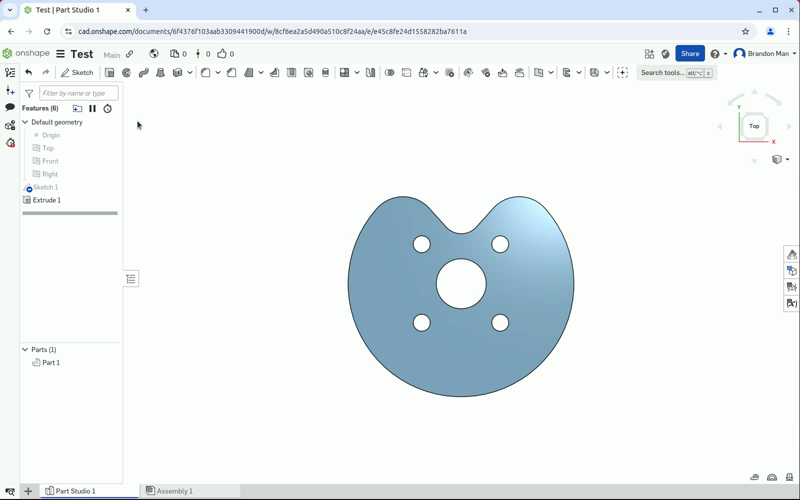
key(shift+h)
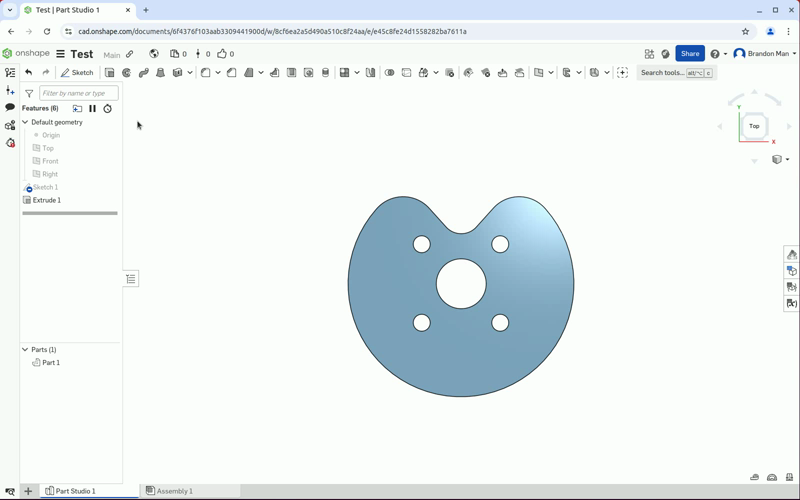
key(shift+h)
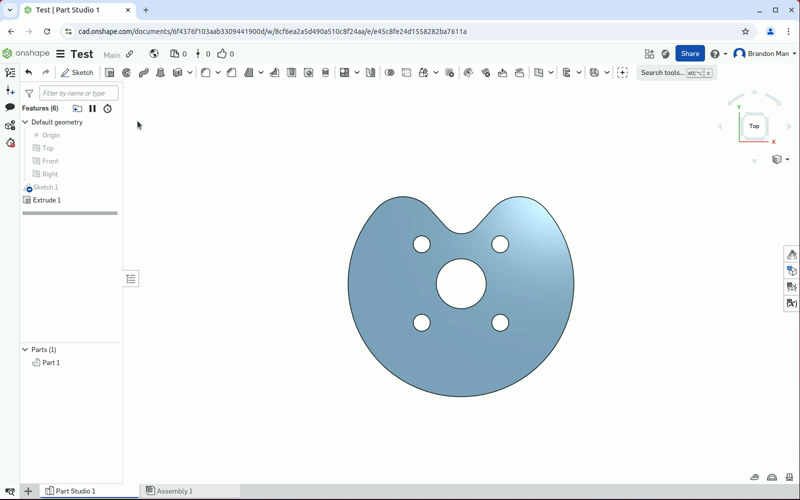
mouse_move(73, 189)
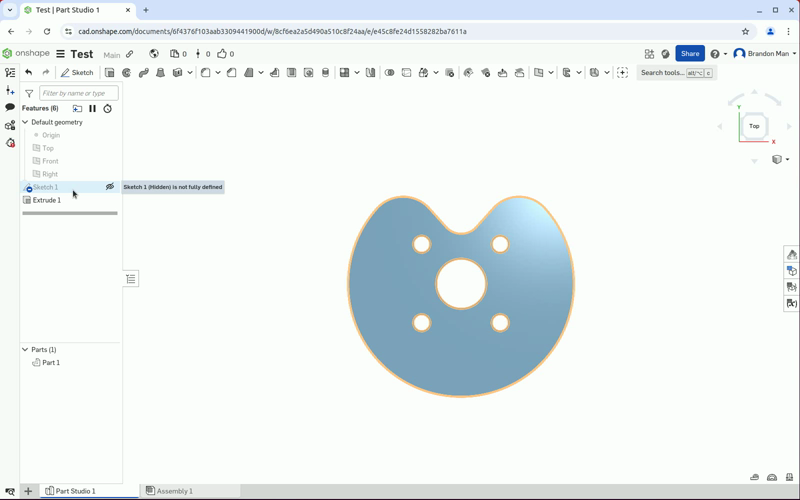
click(73, 189)
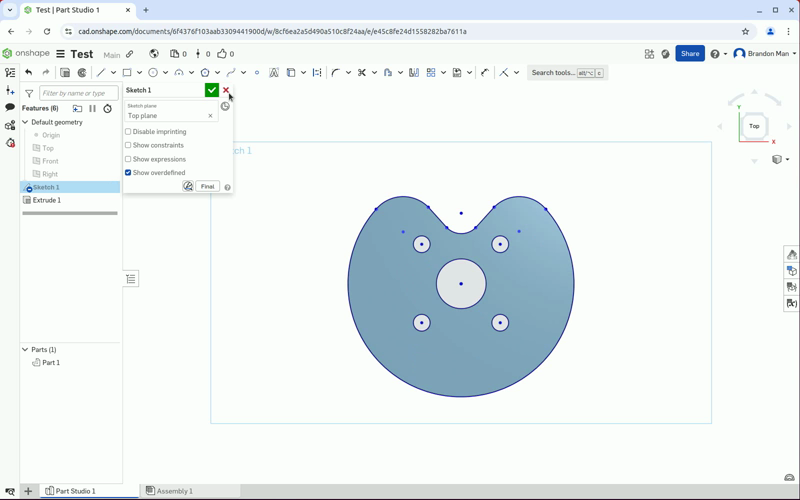
mouse_move(229, 92)
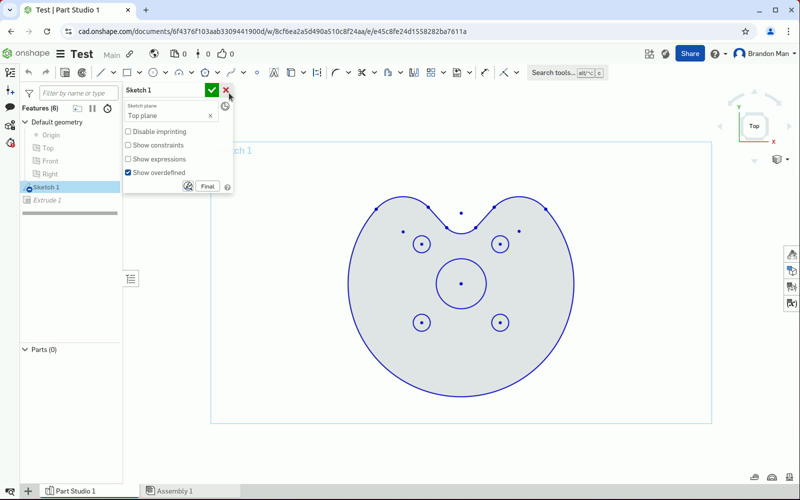
click(229, 92)
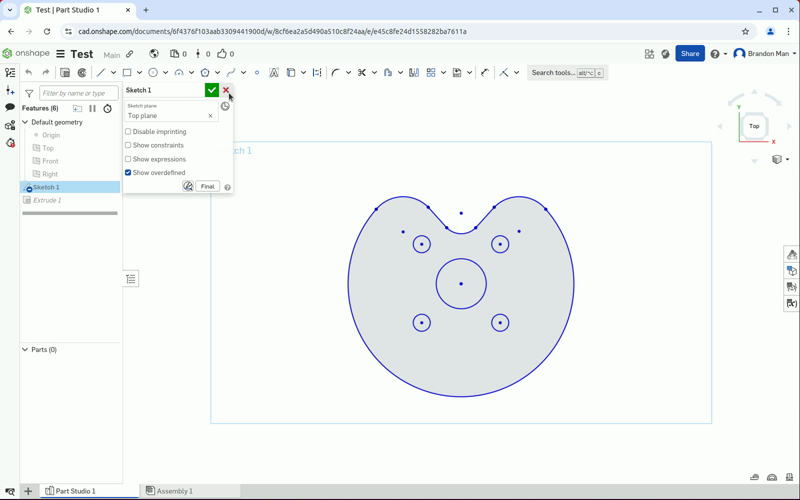
key(shift+s)
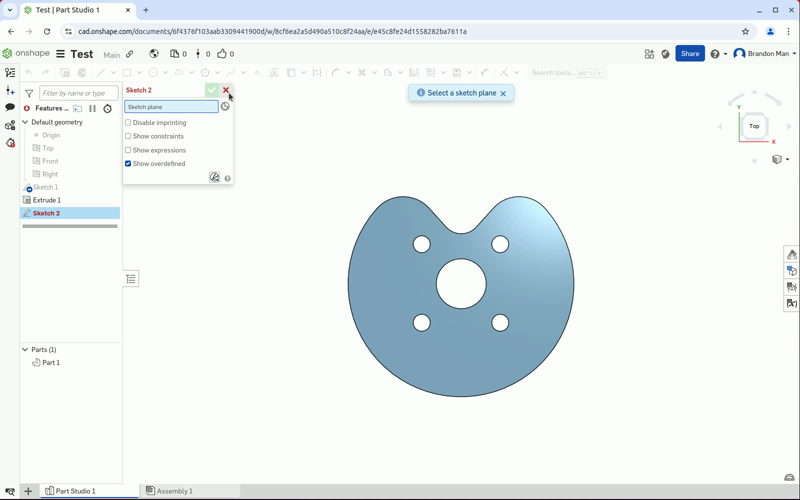
mouse_move(73, 150)
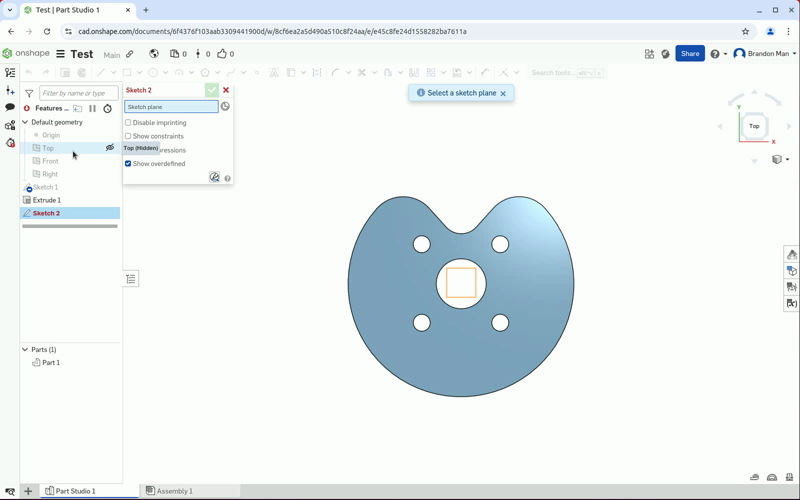
click(73, 150)
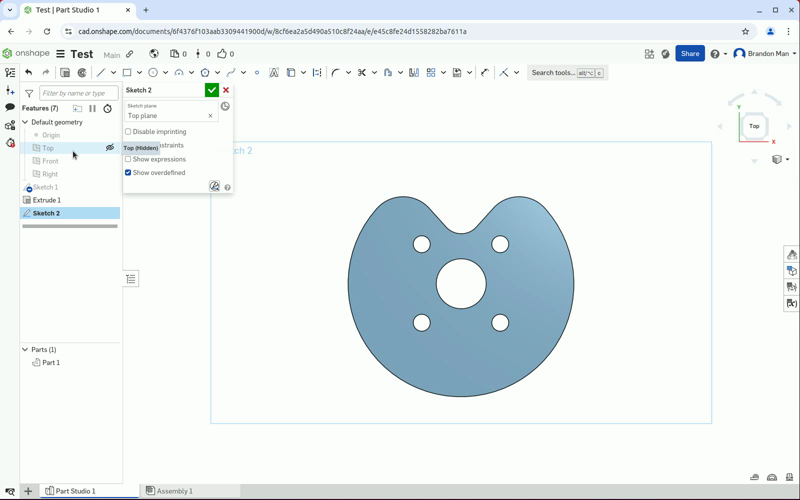
mouse_move(73, 352)
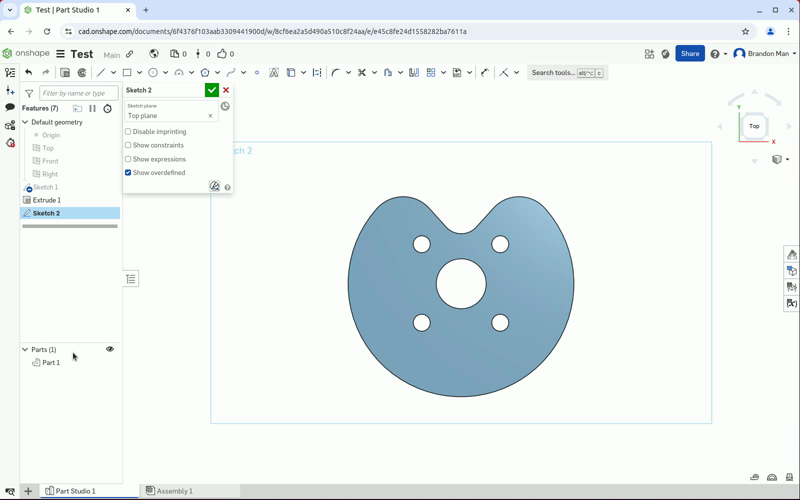
key(y)
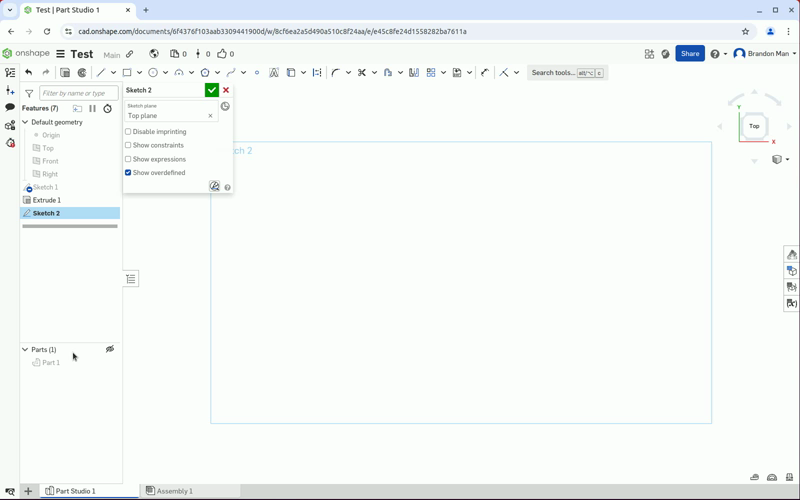
key(c)
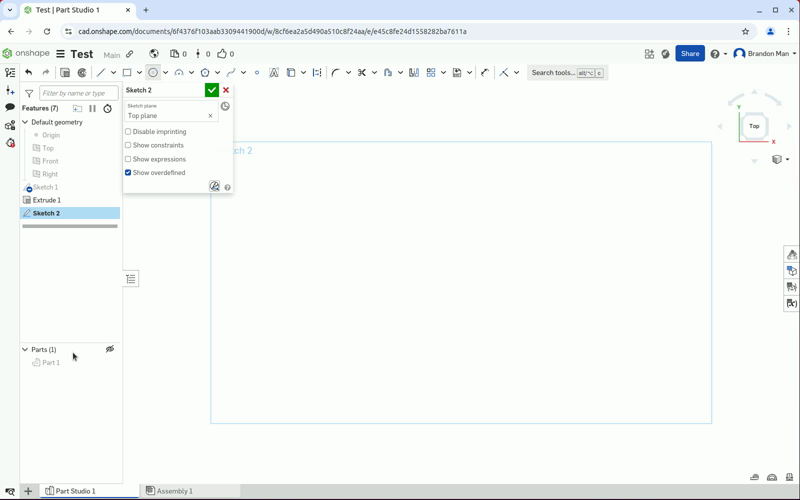
key_down(shift)
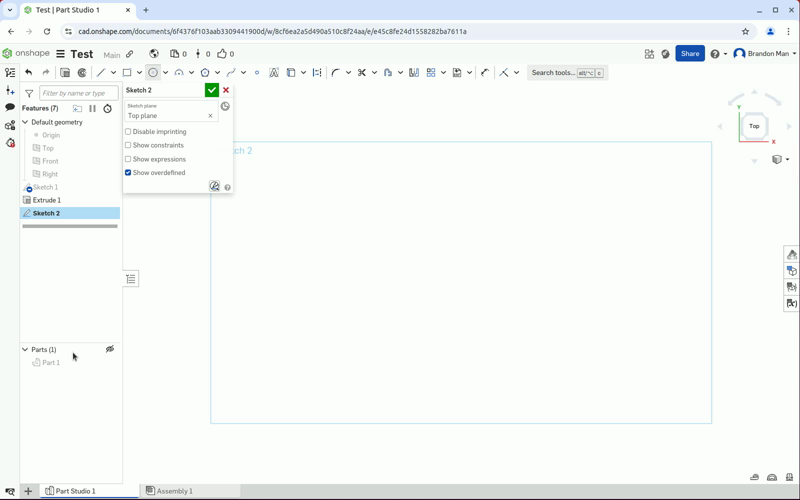
mouse_move(500, 244)
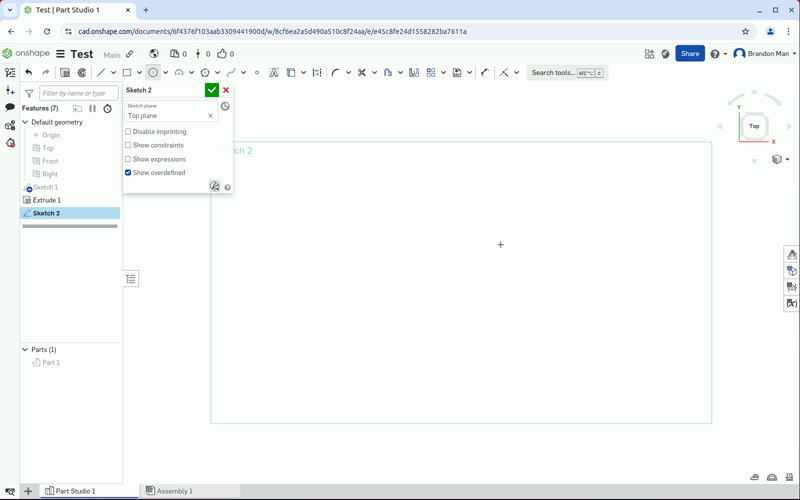
click(500, 244)
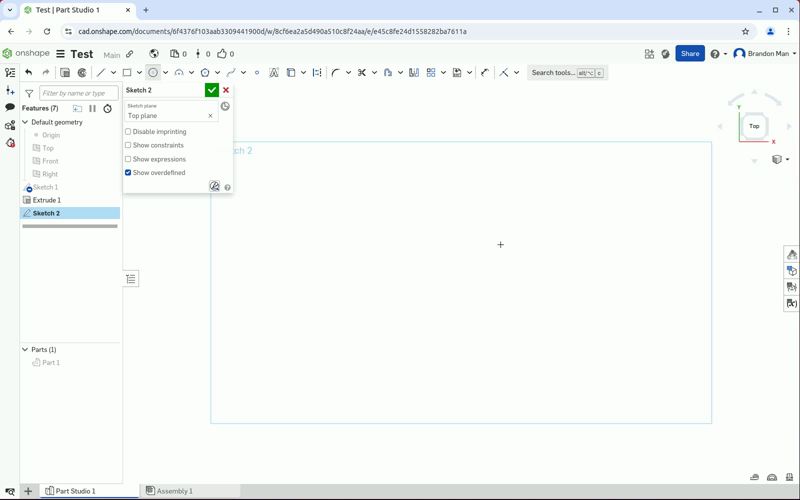
key_up(shift)
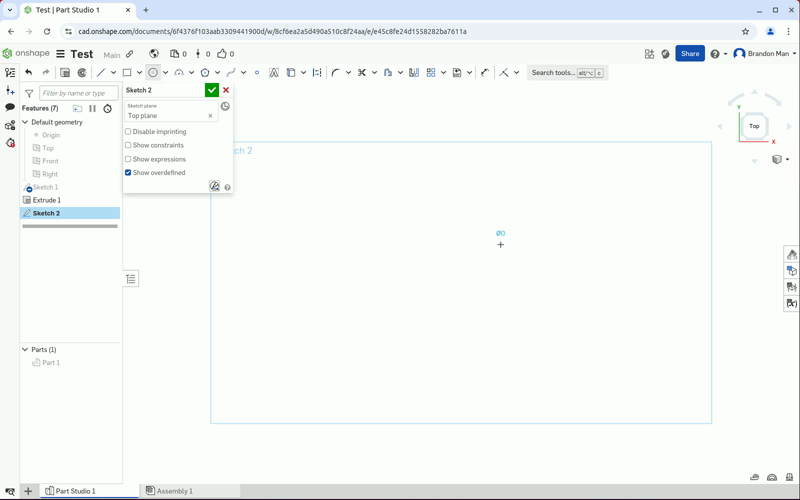
mouse_move(508, 244)
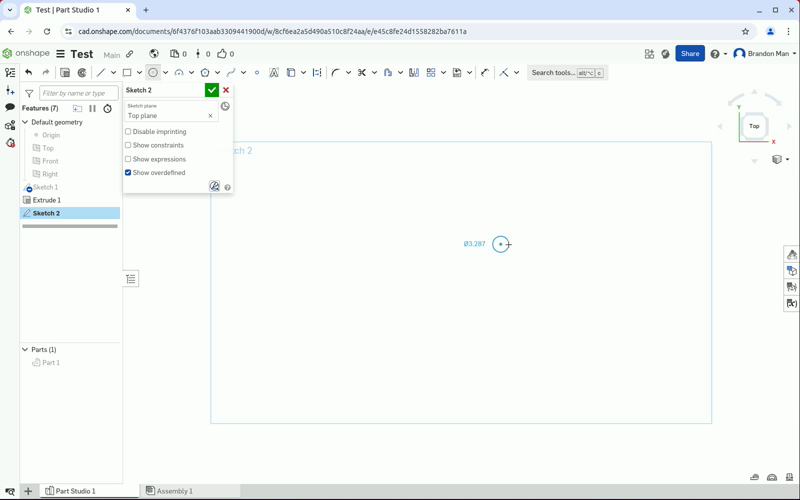
click(508, 244)
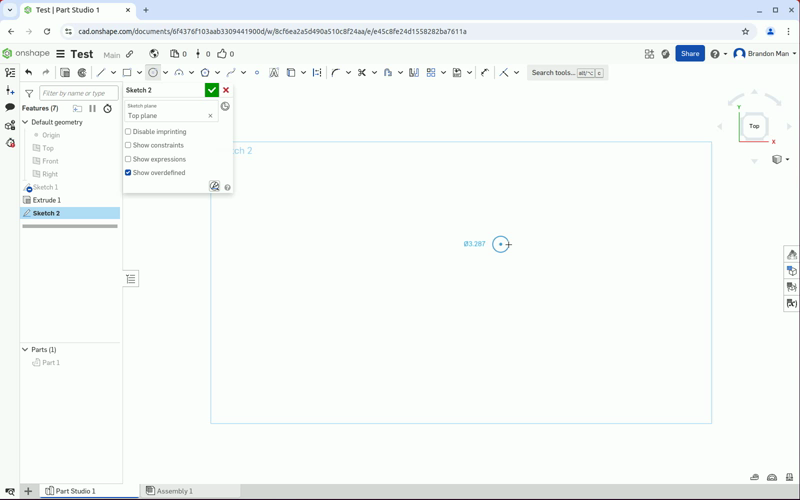
key(esc)
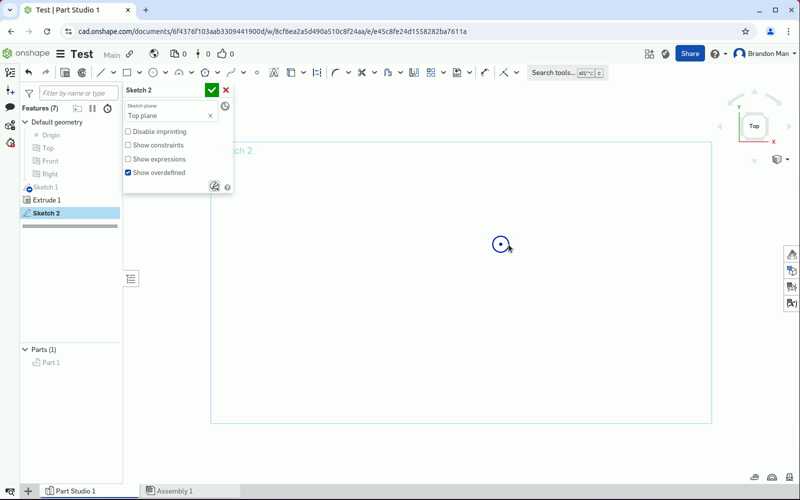
mouse_move(498, 245)
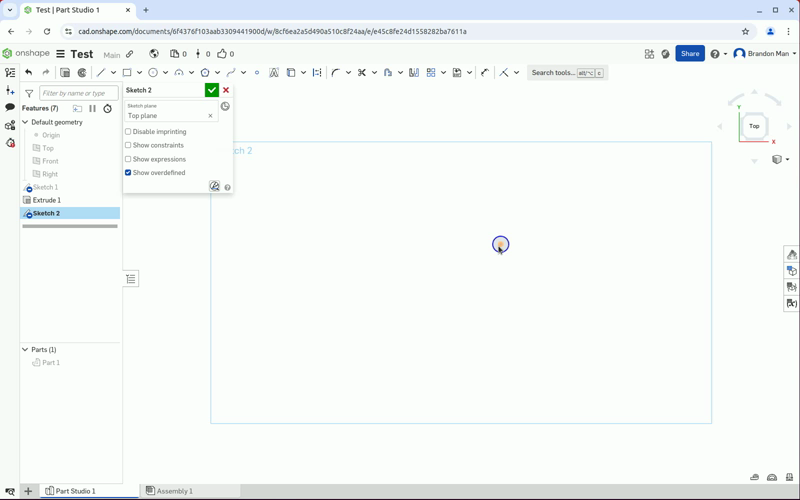
scroll(6)
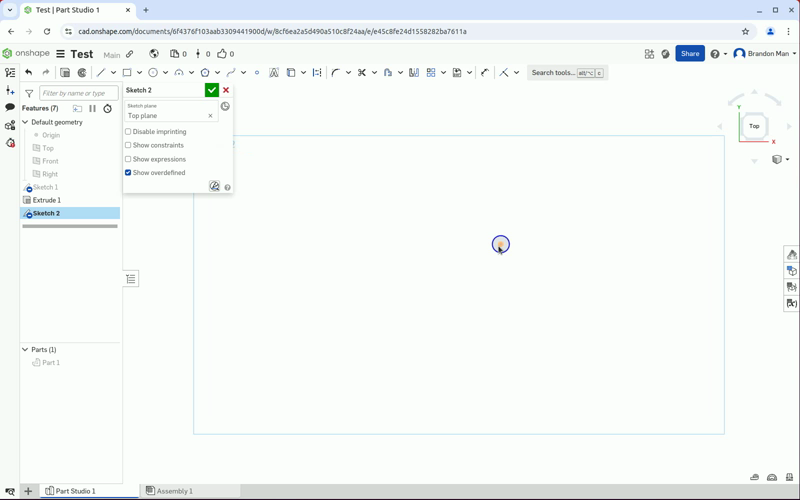
scroll(6)
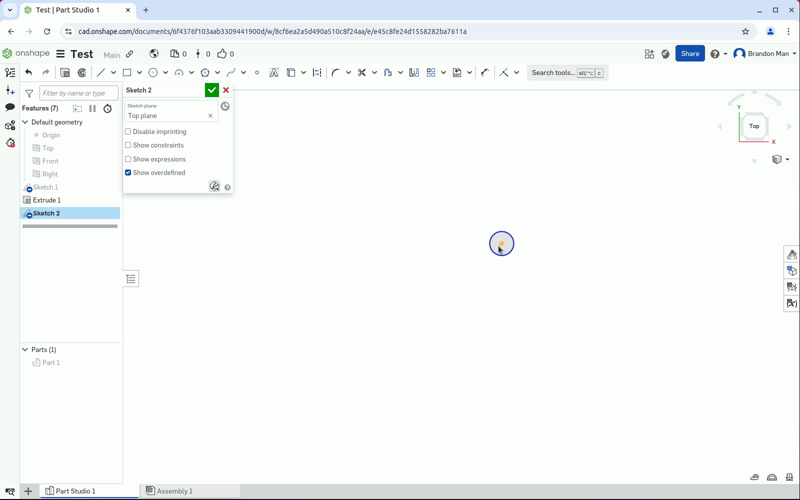
scroll(6)
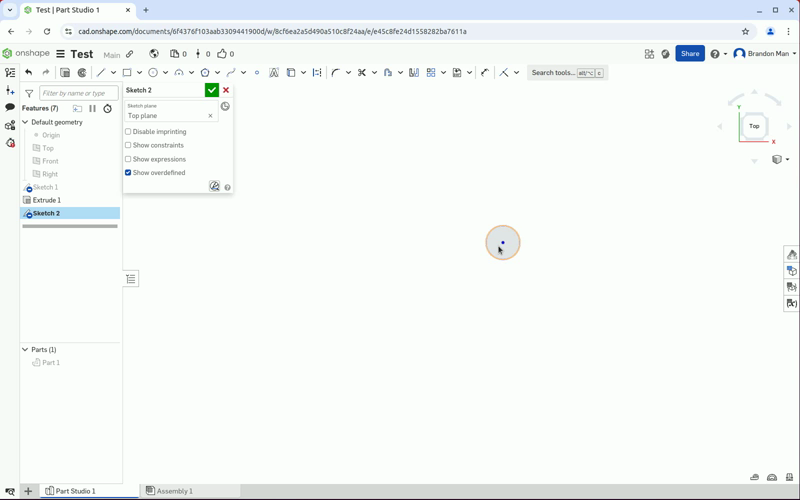
scroll(6)
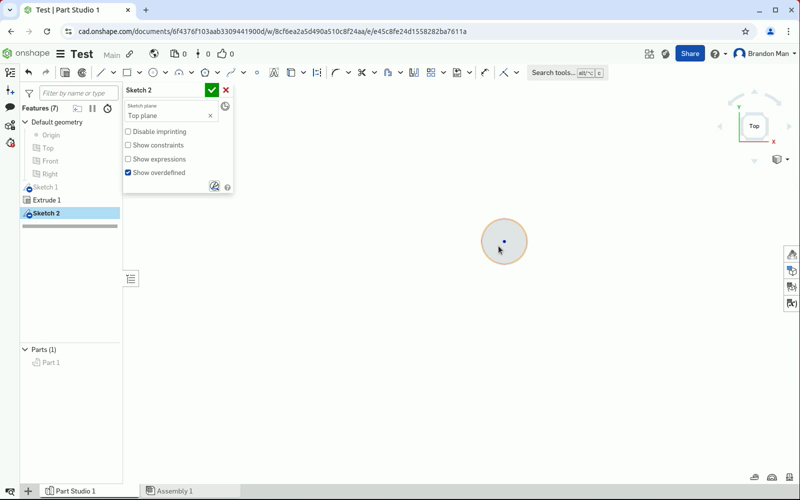
scroll(6)
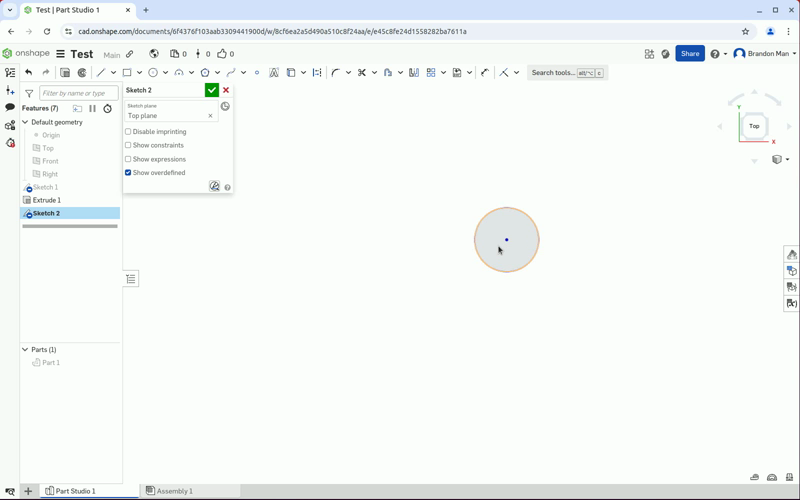
scroll(6)
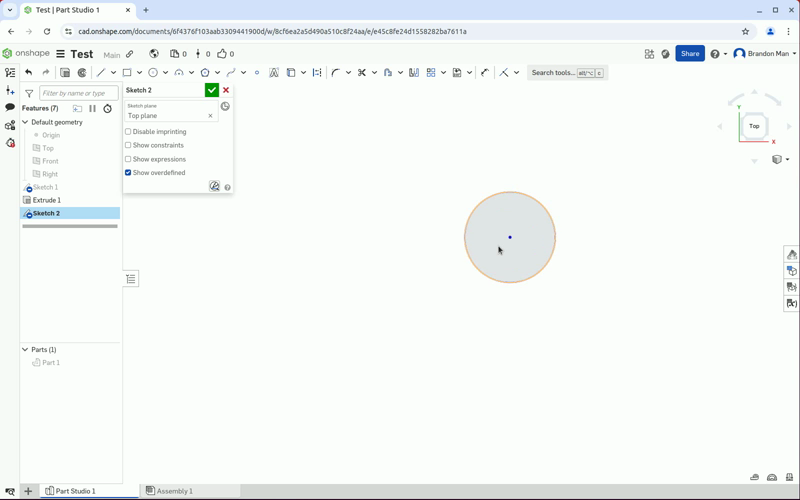
scroll(6)
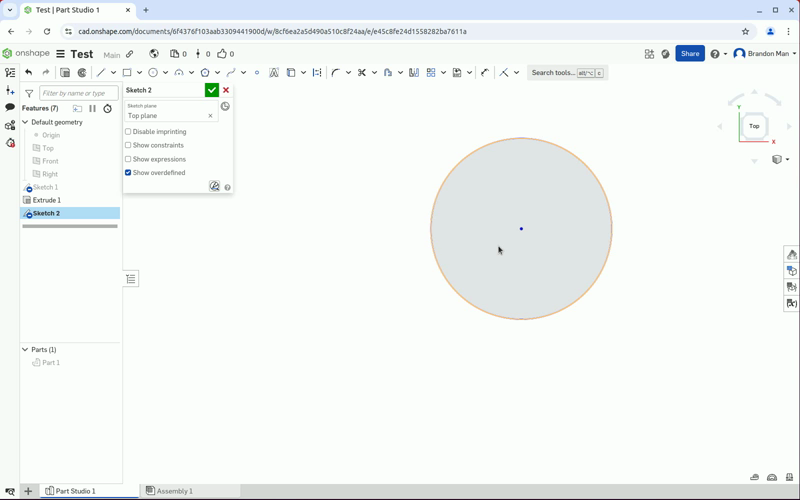
click(498, 245)
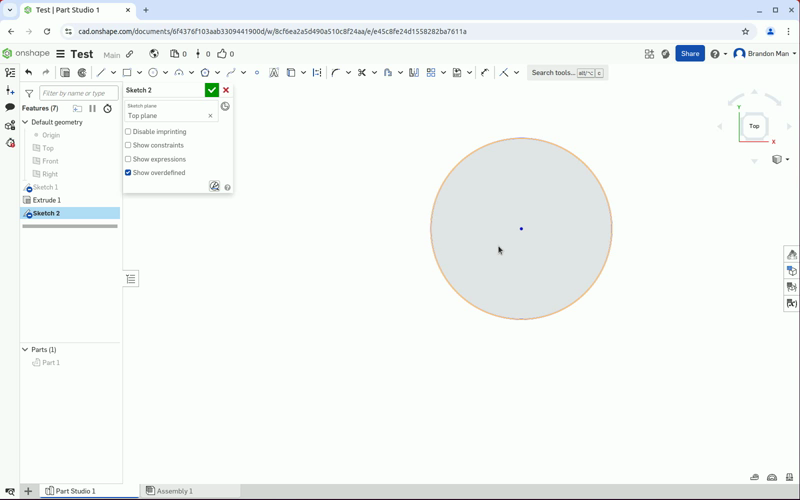
scroll(-6)
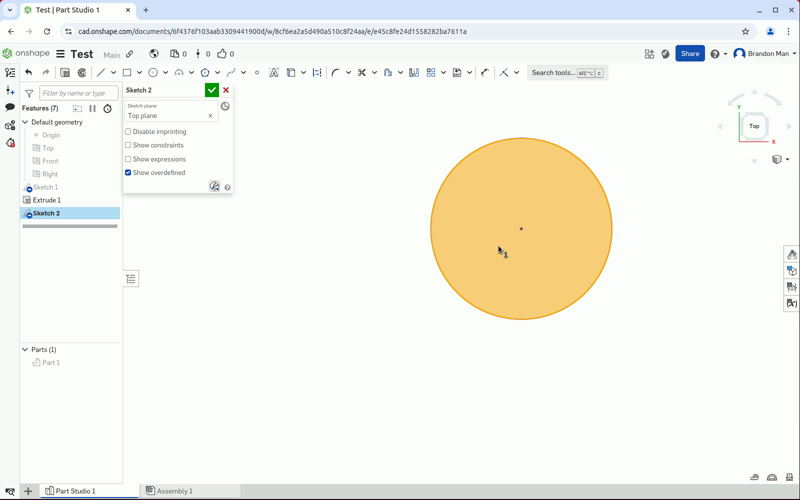
scroll(-6)
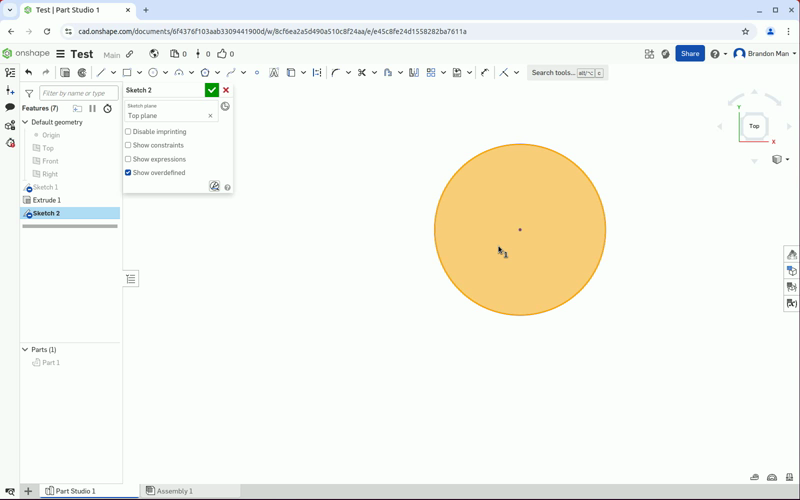
scroll(-6)
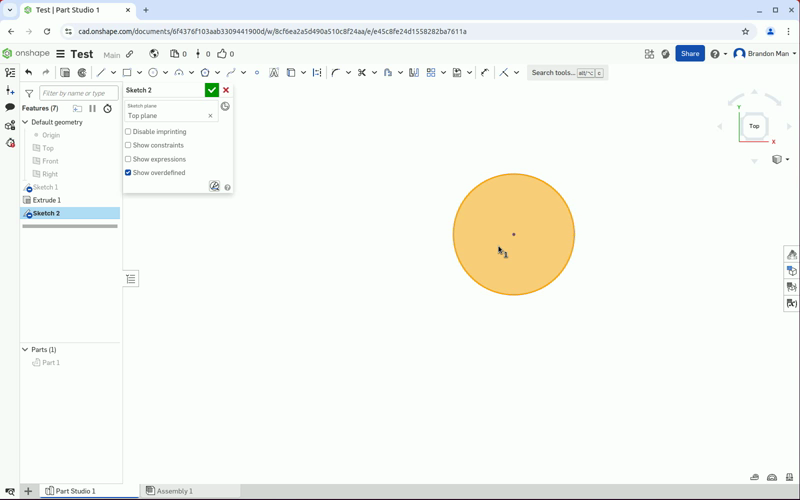
scroll(-6)
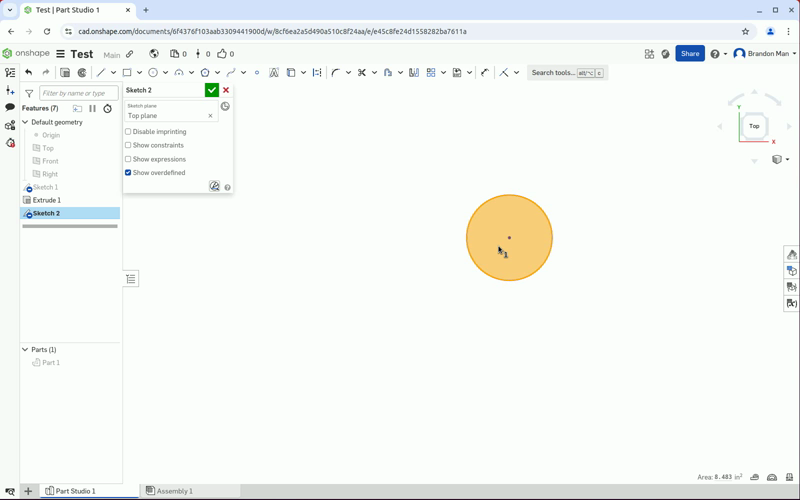
scroll(-6)
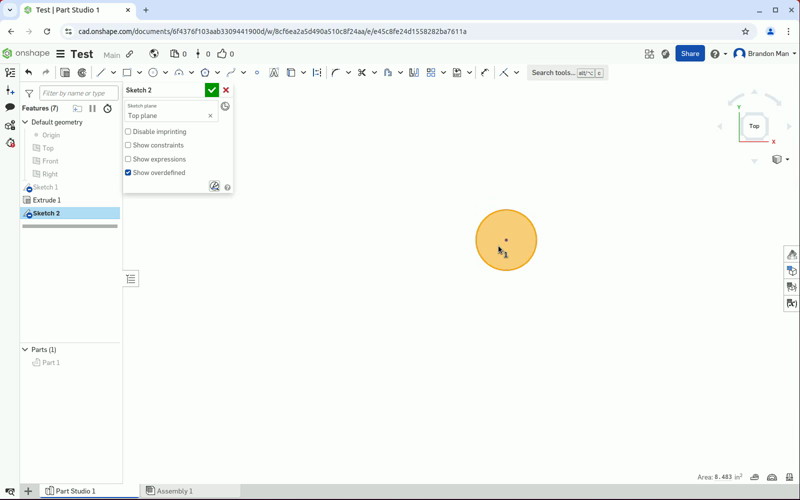
scroll(-6)
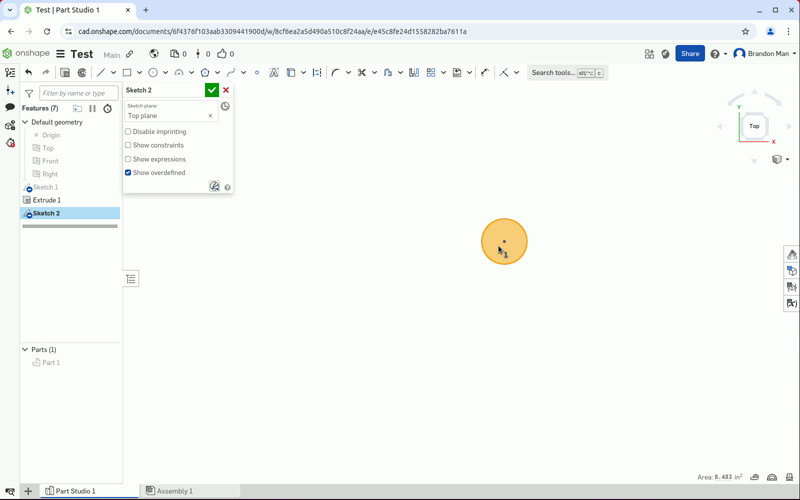
scroll(-6)
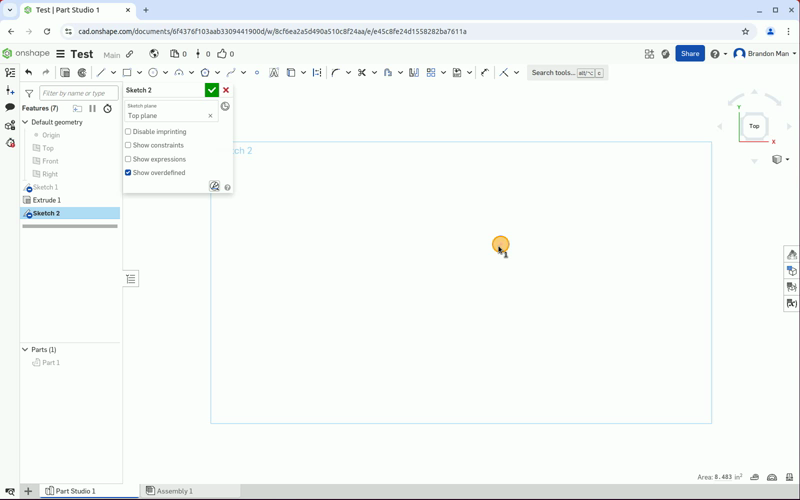
mouse_move(73, 352)
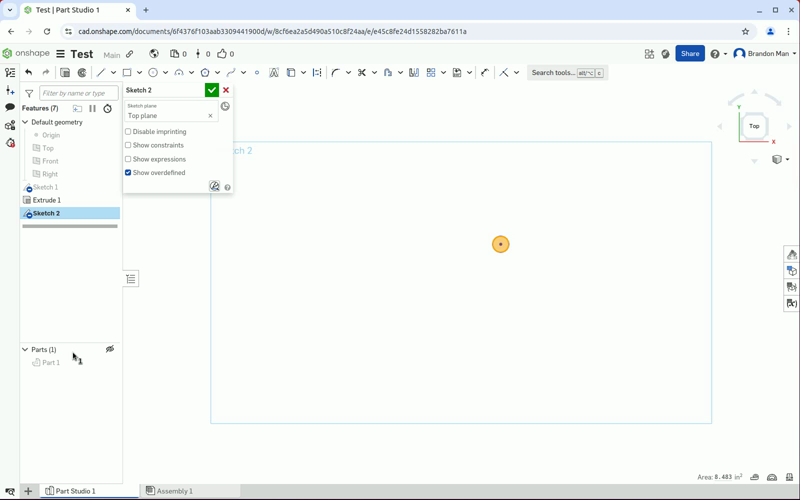
key(shift+y)
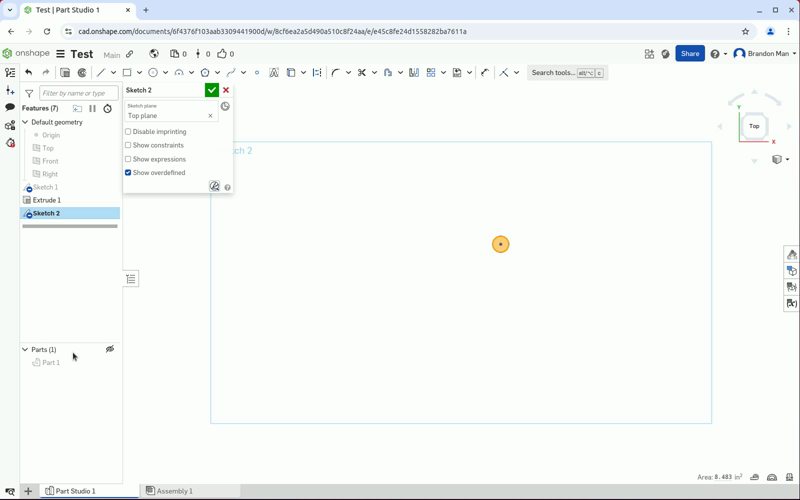
key(shift+e)
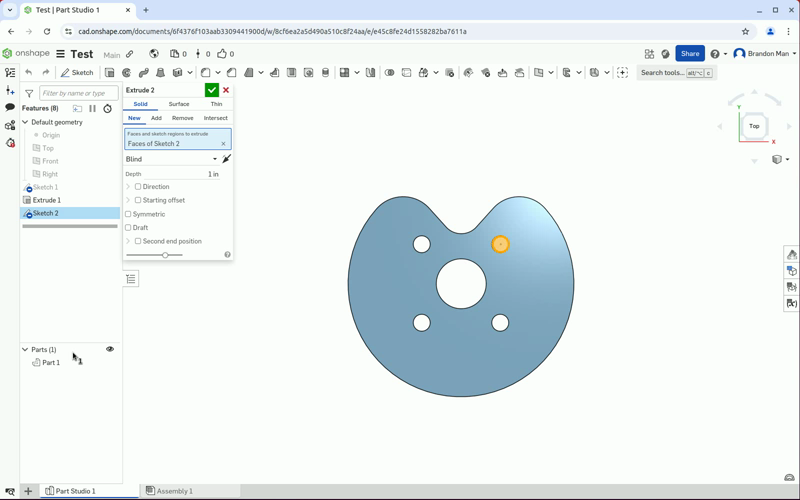
mouse_move(143, 106)
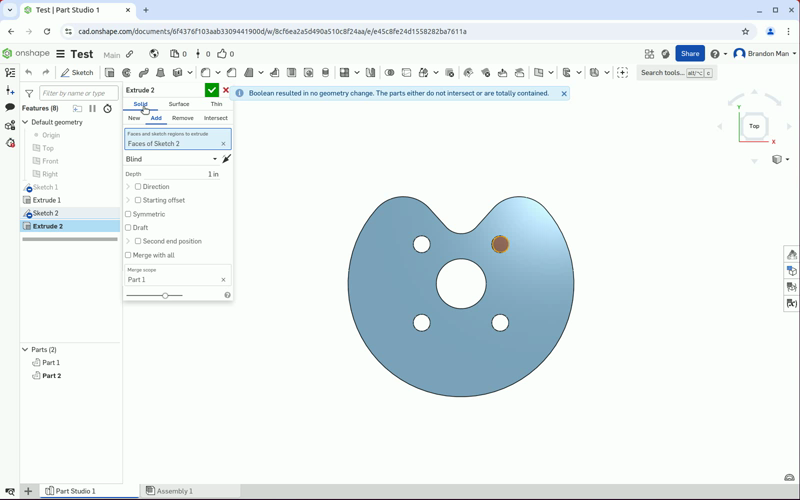
click(143, 106)
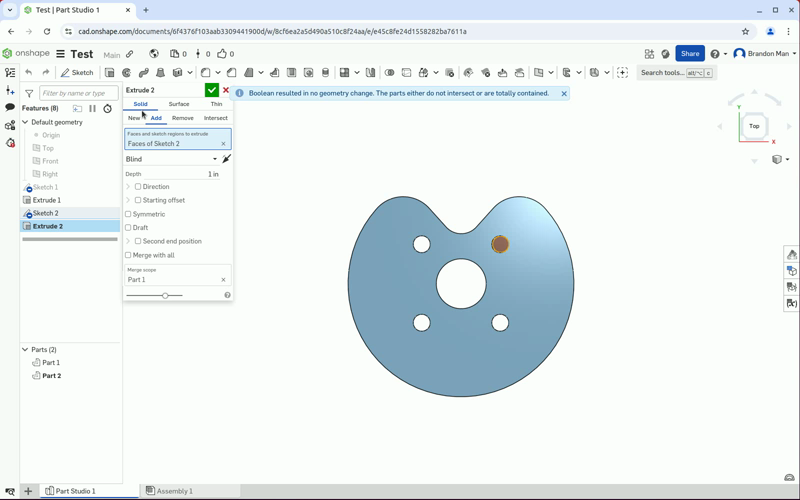
mouse_move(137, 120)
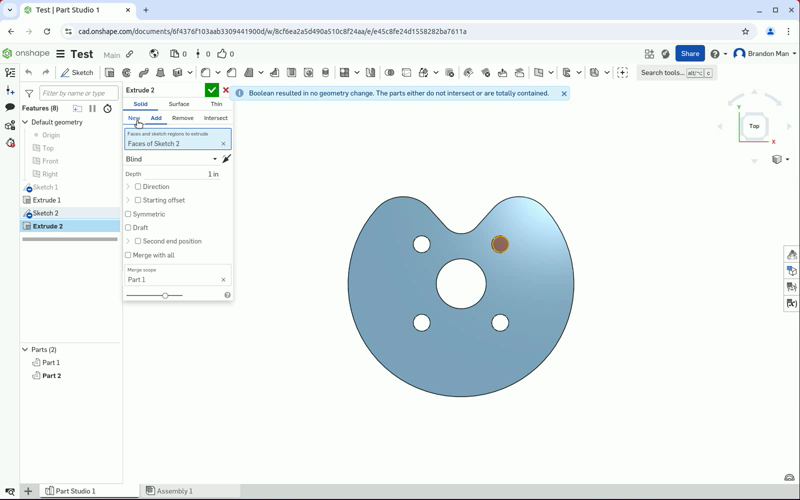
click(137, 120)
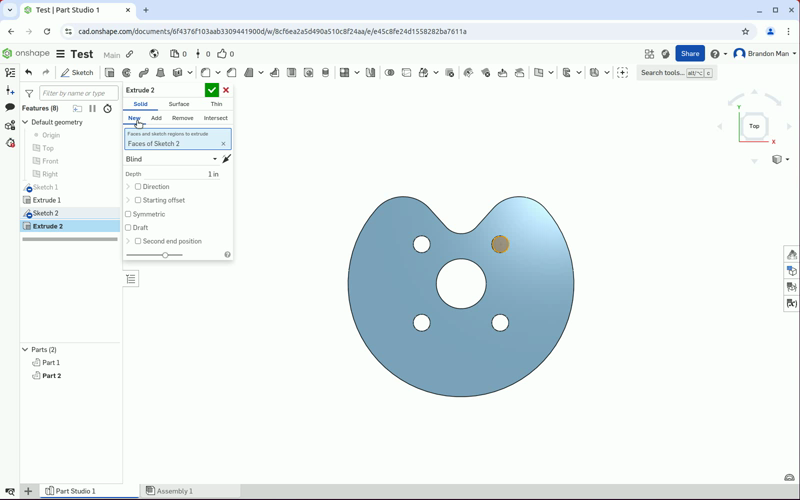
key(tab, 4)
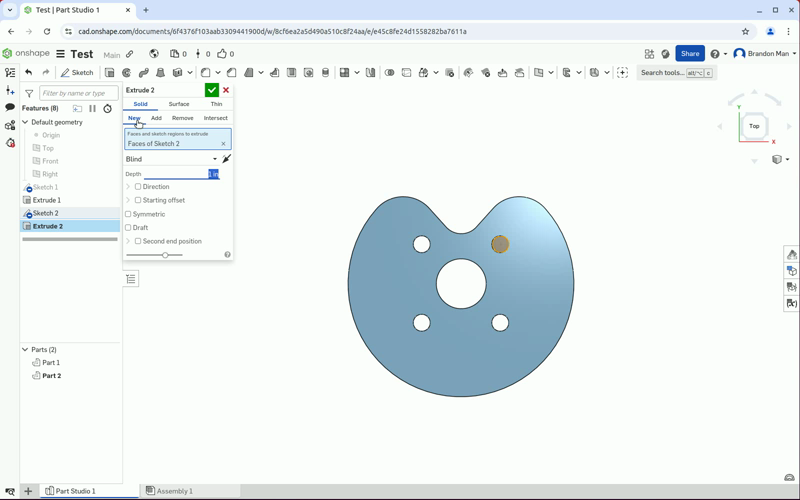
text(5.055)
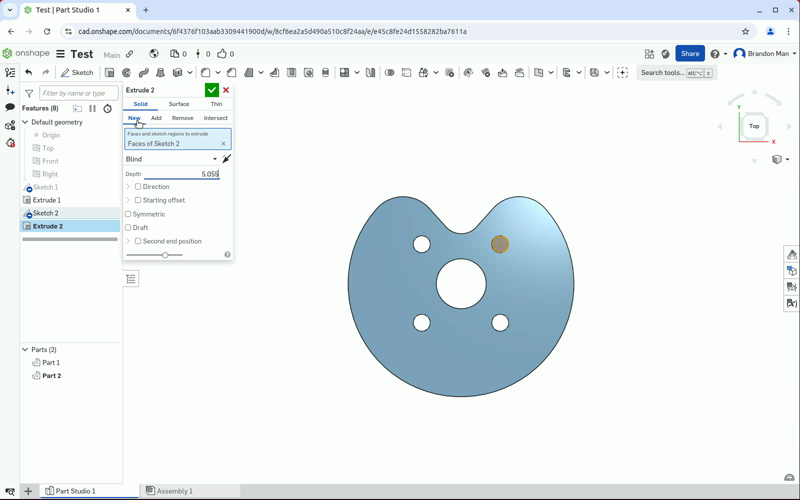
key(enter)
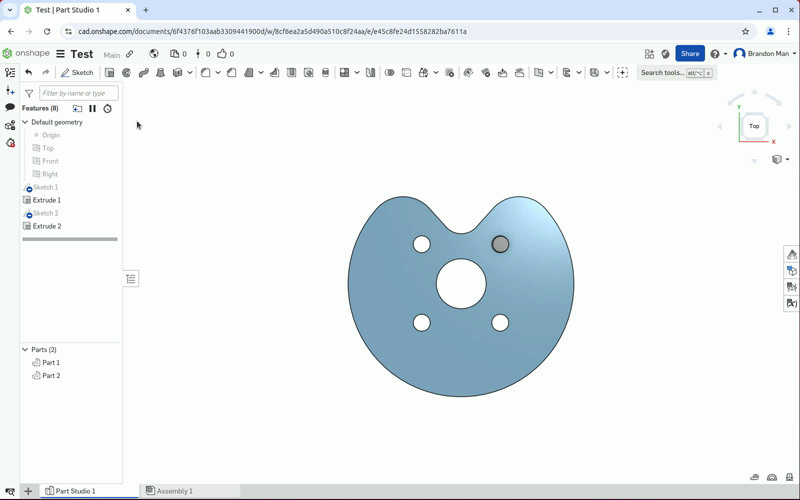
key(shift+h)
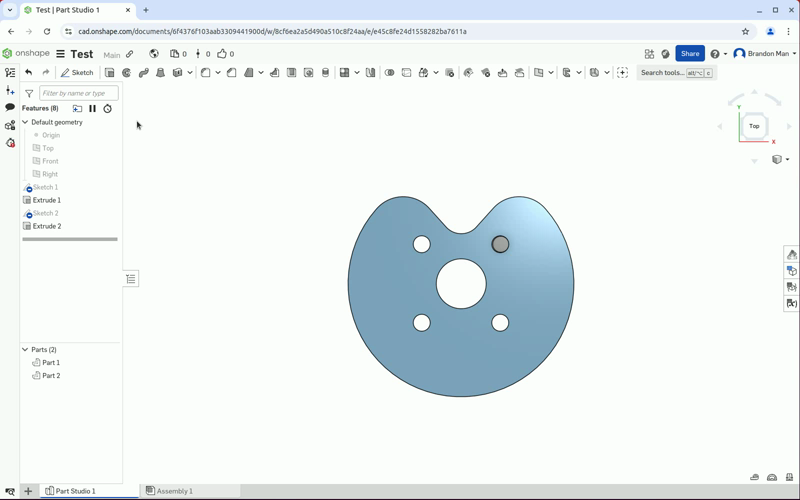
key(shift+h)
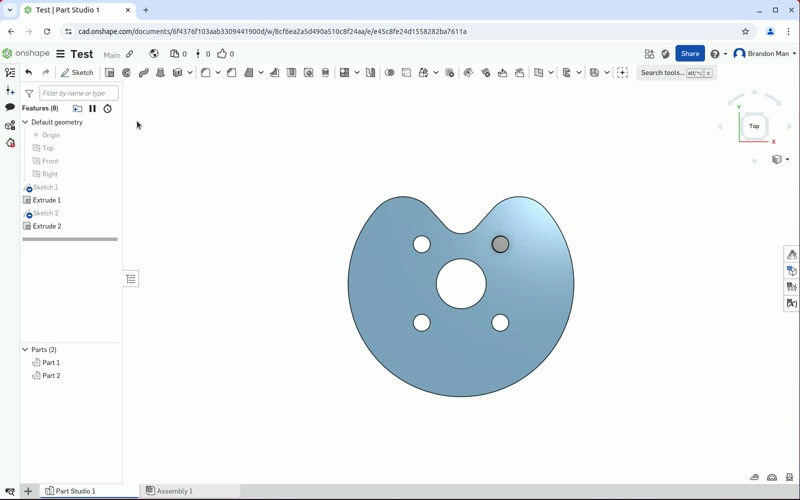
mouse_move(73, 189)
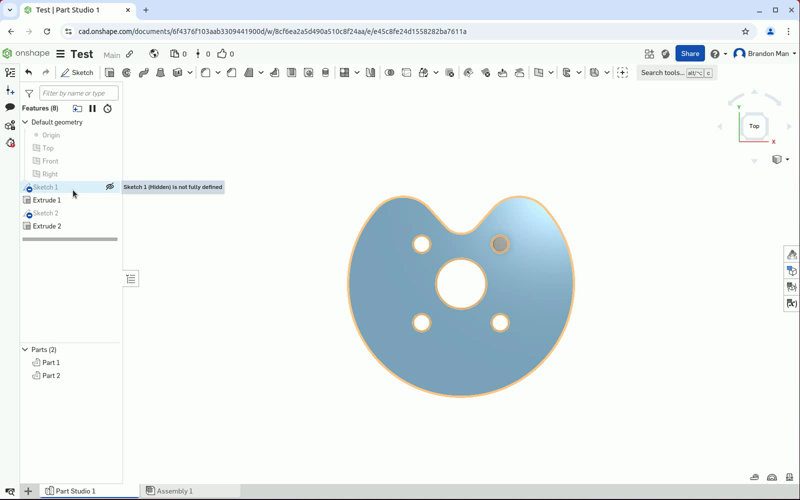
click(73, 189)
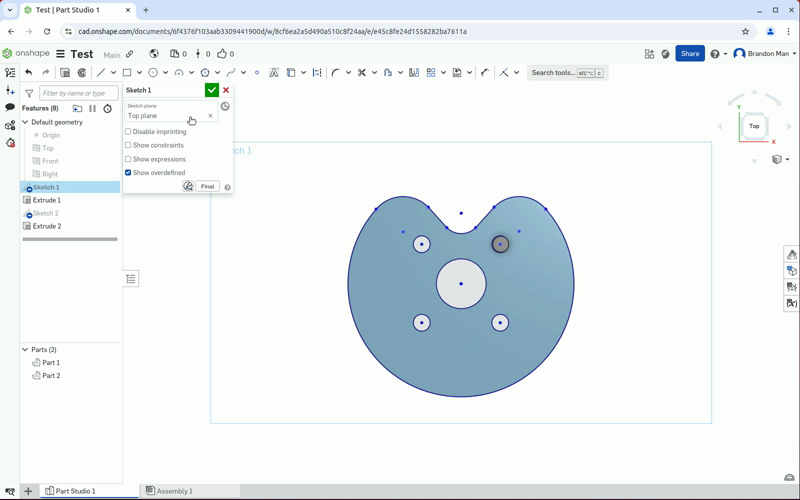
mouse_move(229, 92)
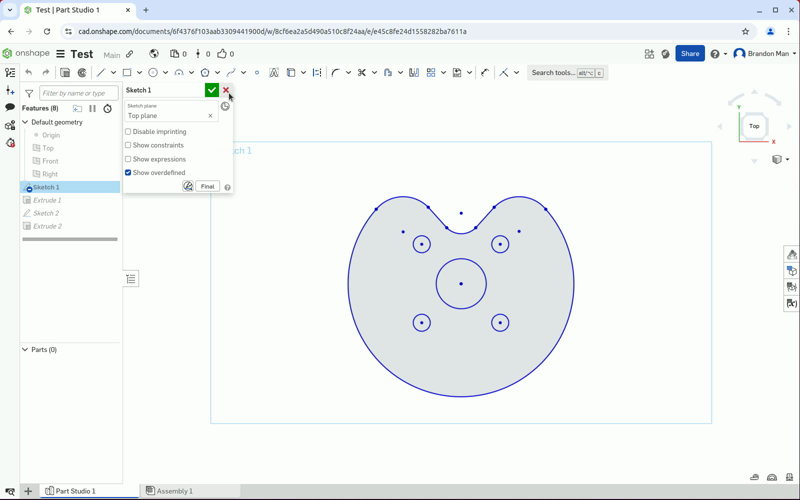
click(229, 92)
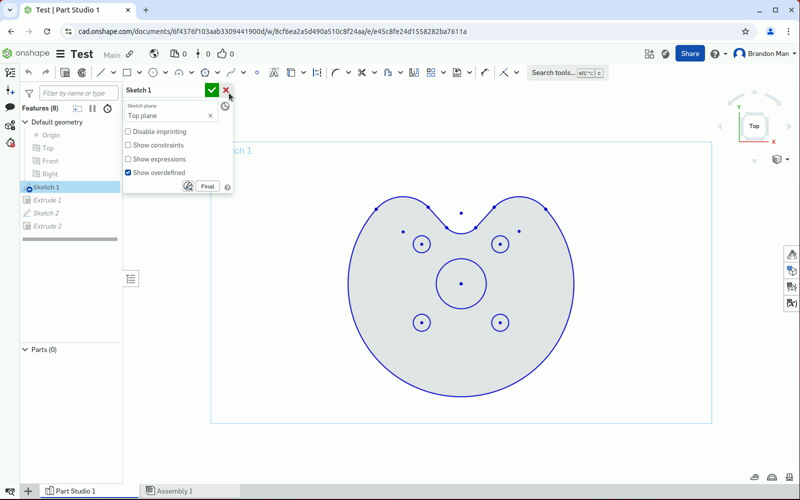
key(shift+s)
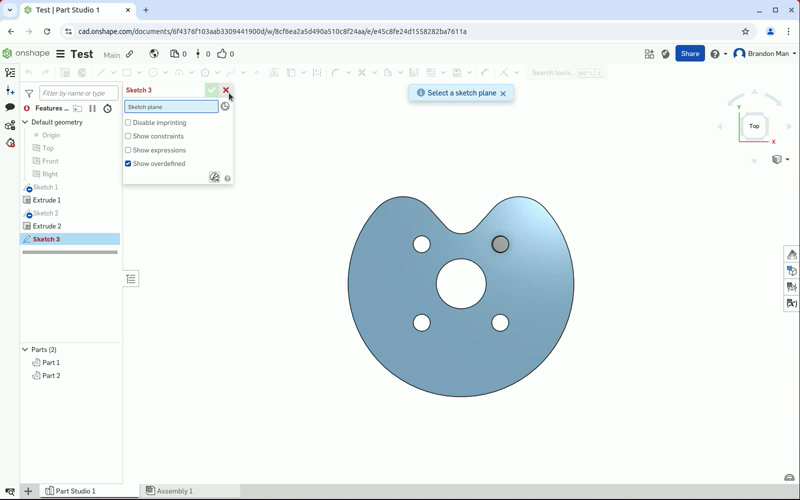
mouse_move(73, 150)
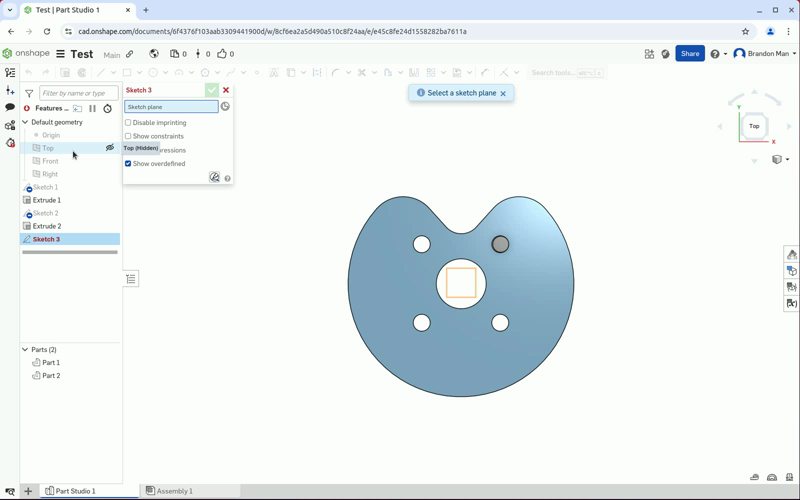
click(73, 150)
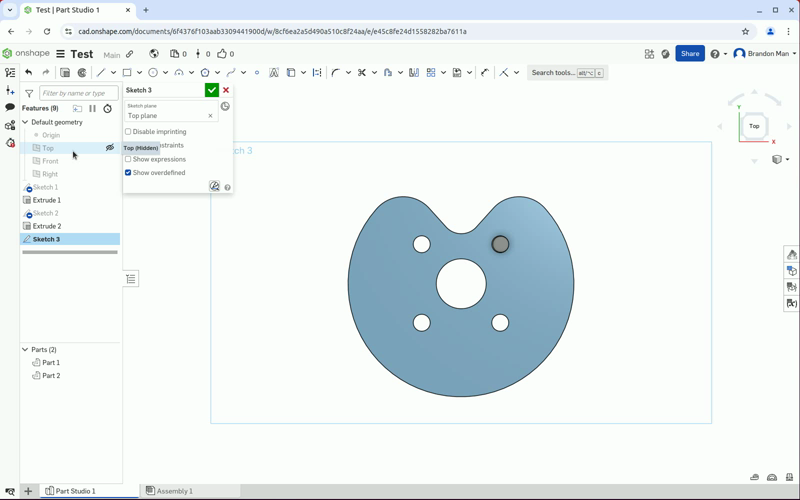
mouse_move(73, 352)
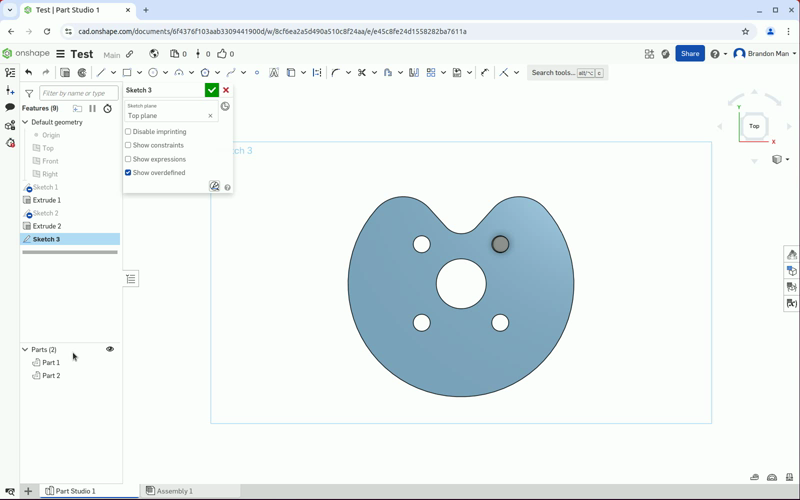
key(y)
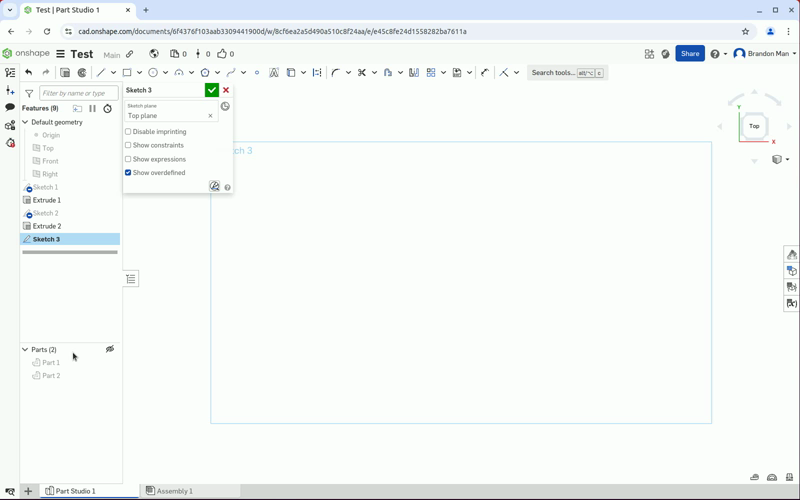
key(c)
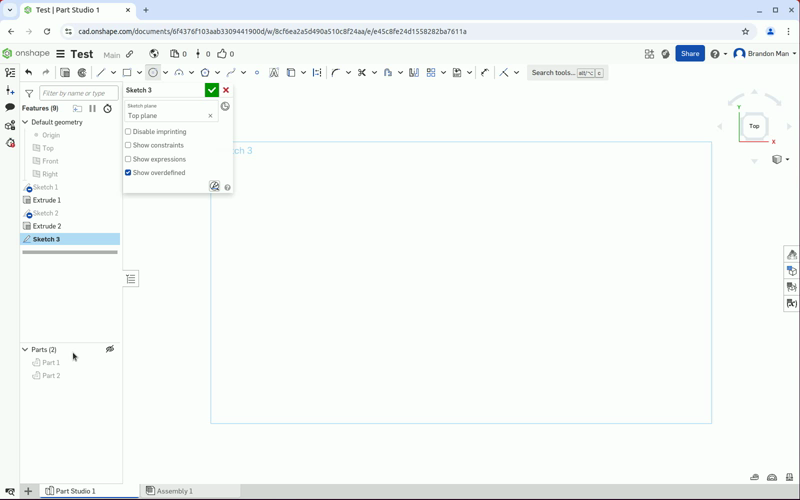
key_down(shift)
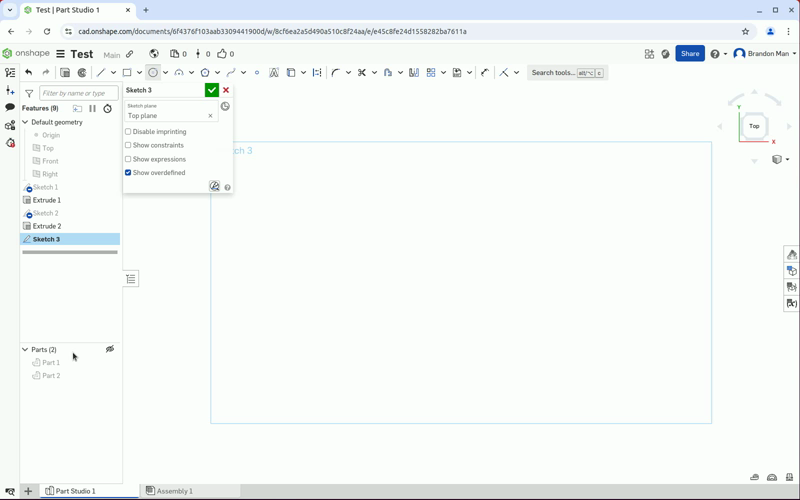
mouse_move(461, 282)
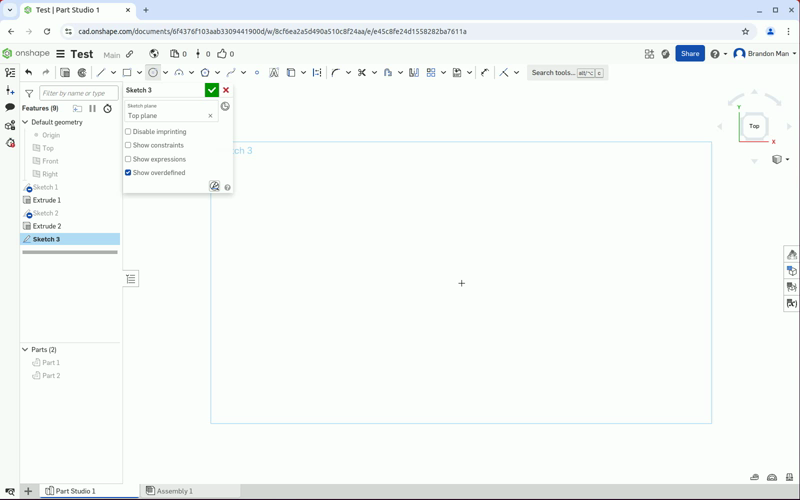
click(461, 282)
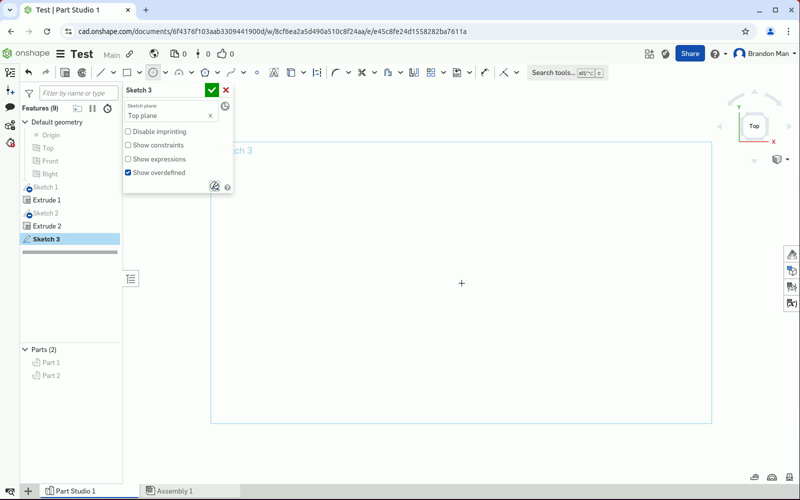
key_up(shift)
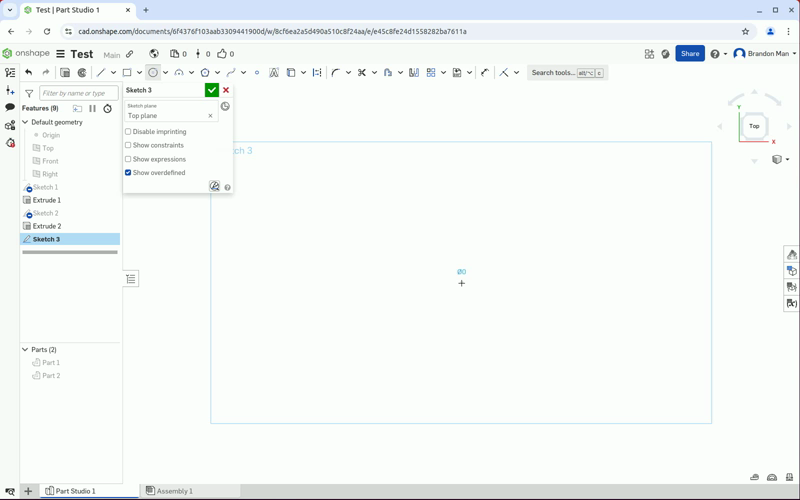
mouse_move(487, 282)
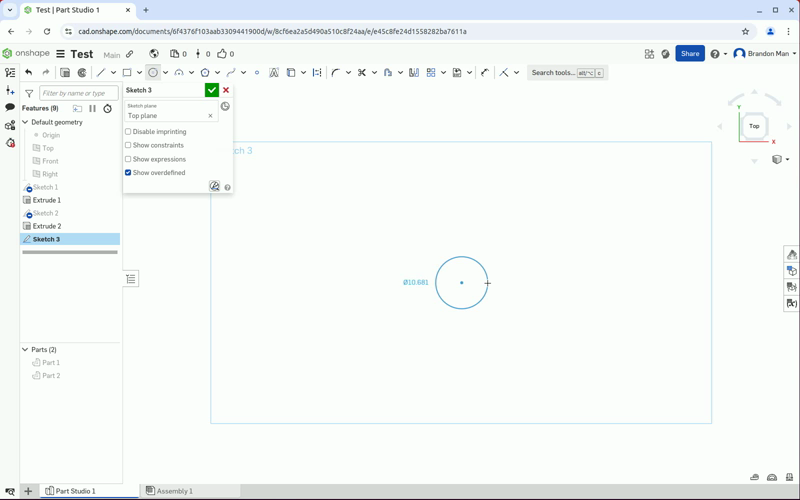
click(487, 282)
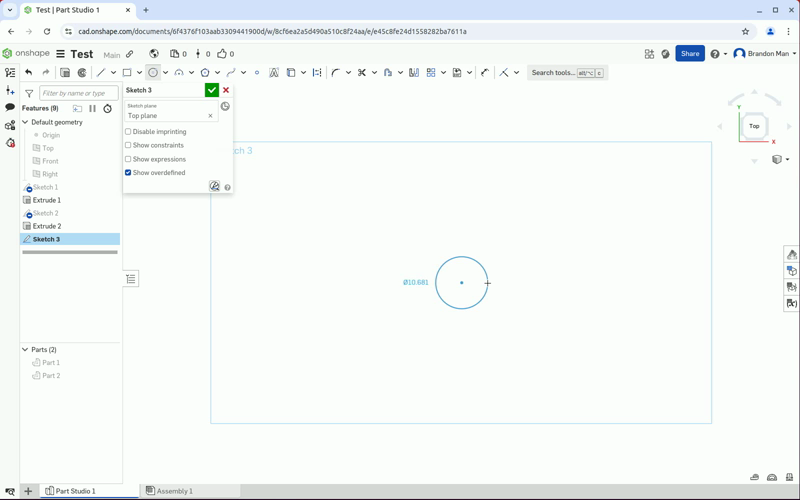
key(esc)
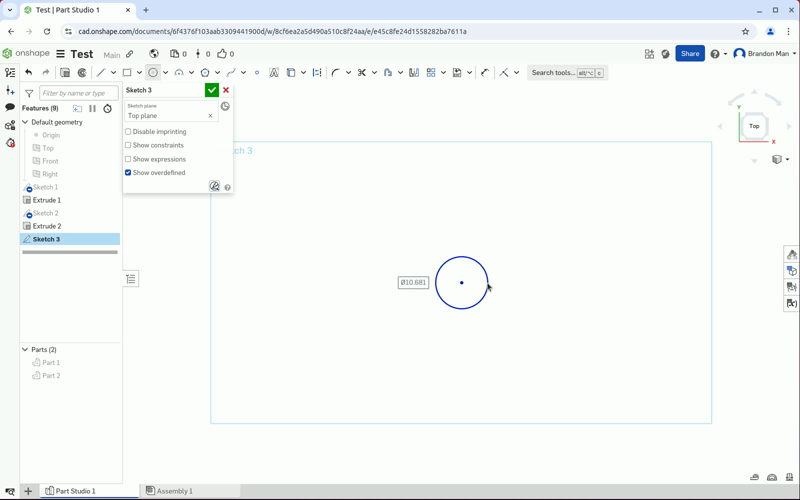
mouse_move(463, 284)
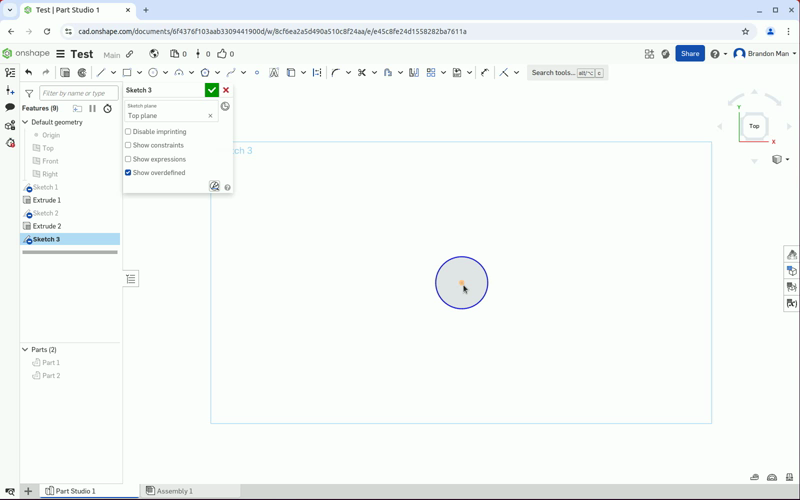
click(463, 284)
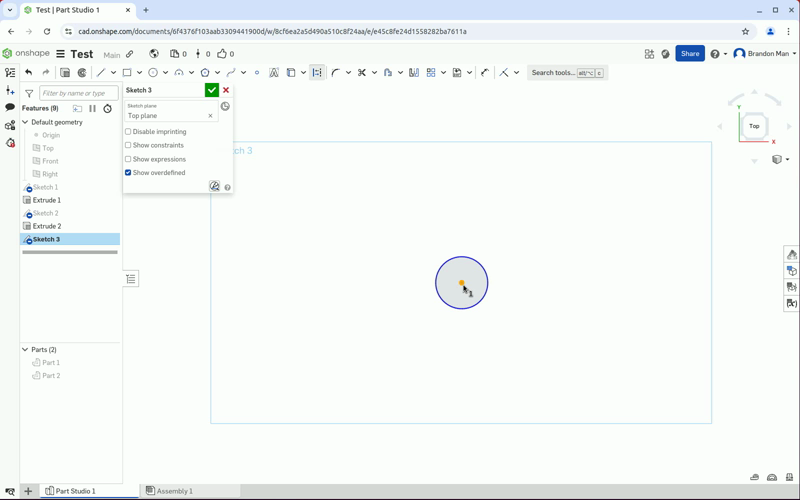
mouse_move(73, 352)
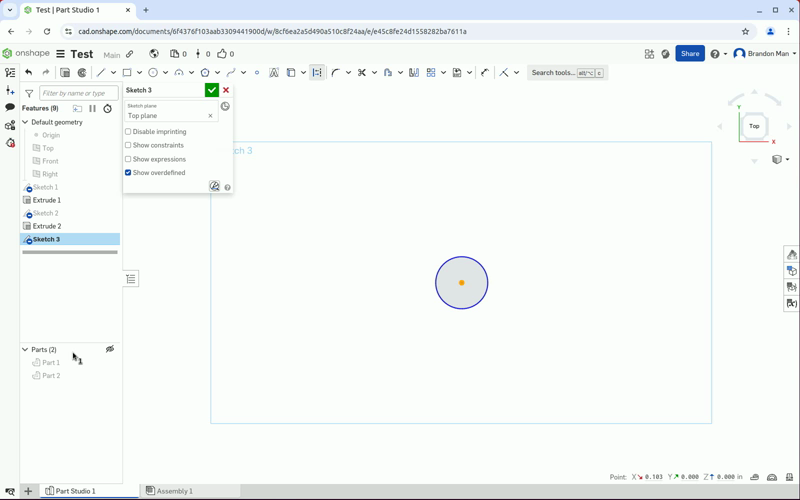
key(shift+y)
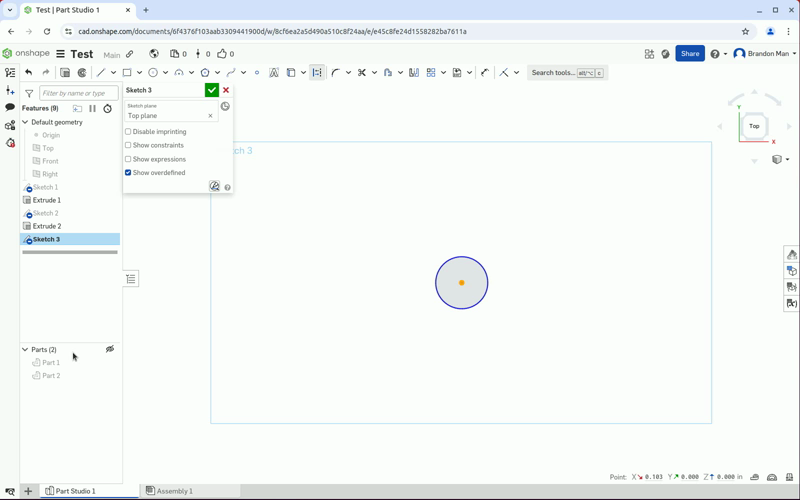
key(shift+e)
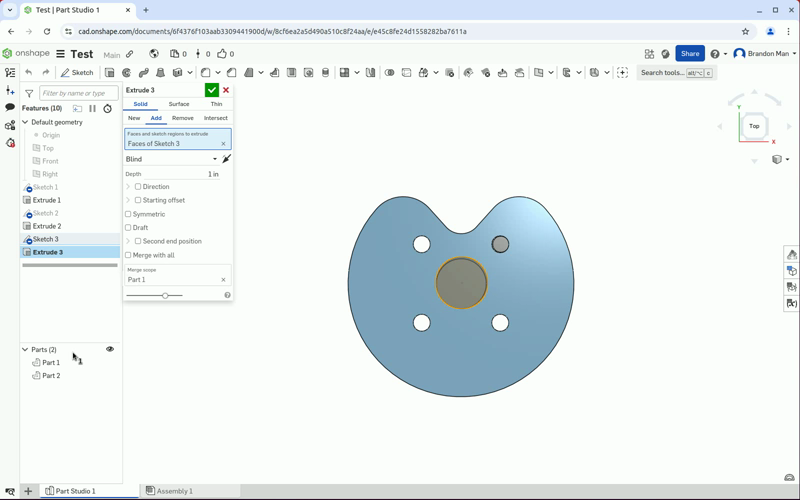
mouse_move(143, 106)
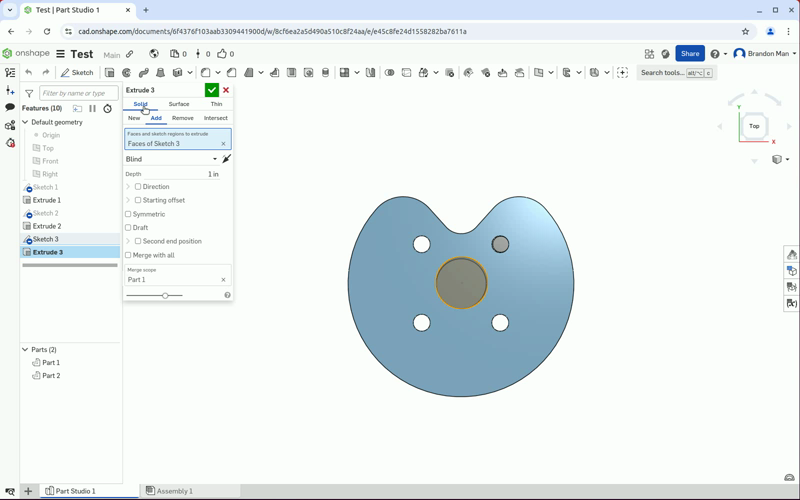
click(143, 106)
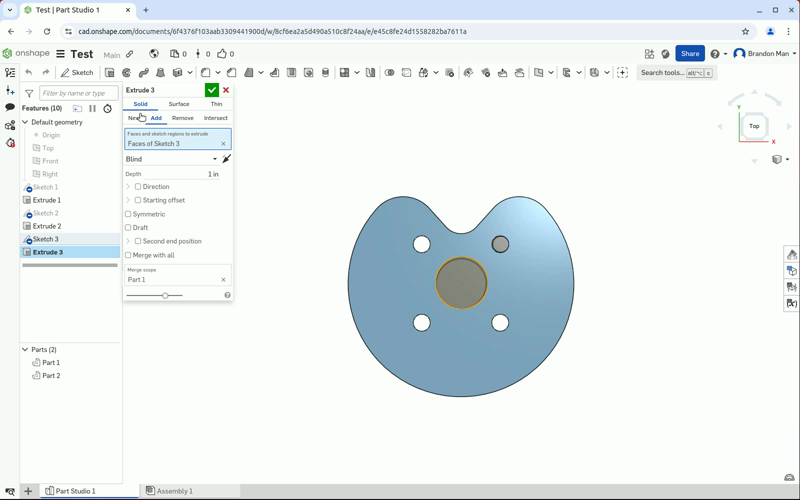
mouse_move(137, 120)
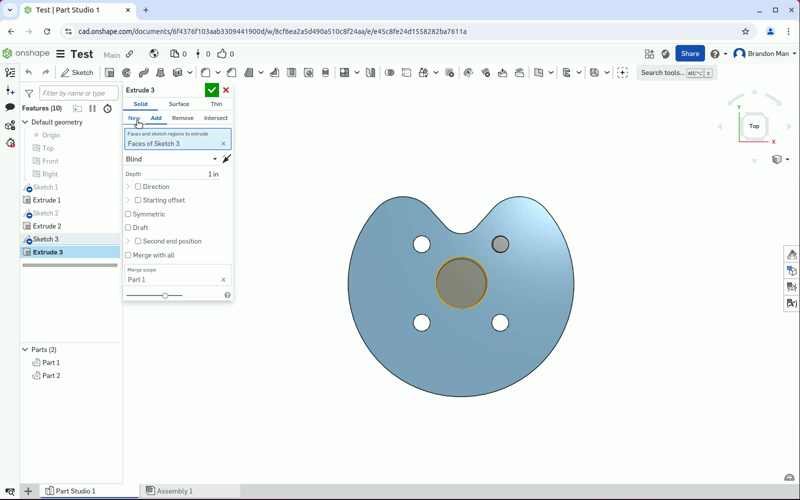
click(137, 120)
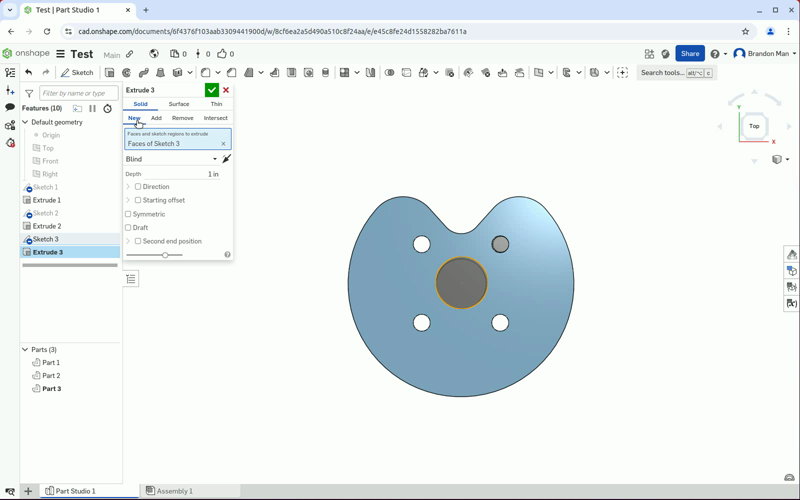
key(tab, 4)
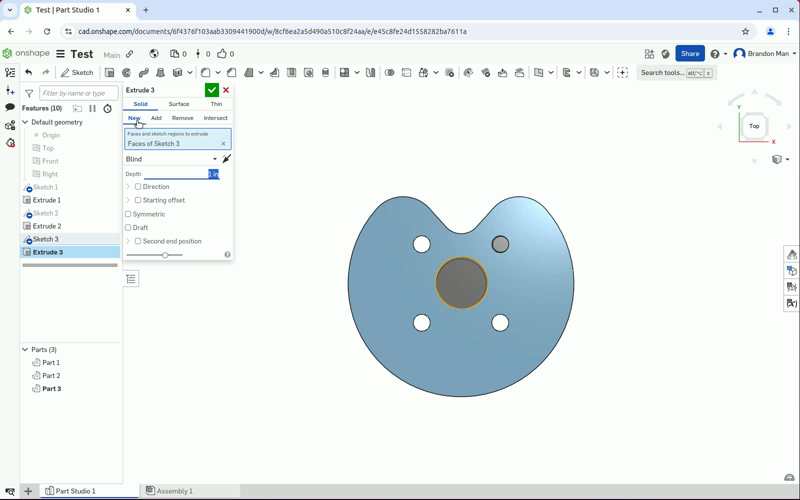
text(5.055)
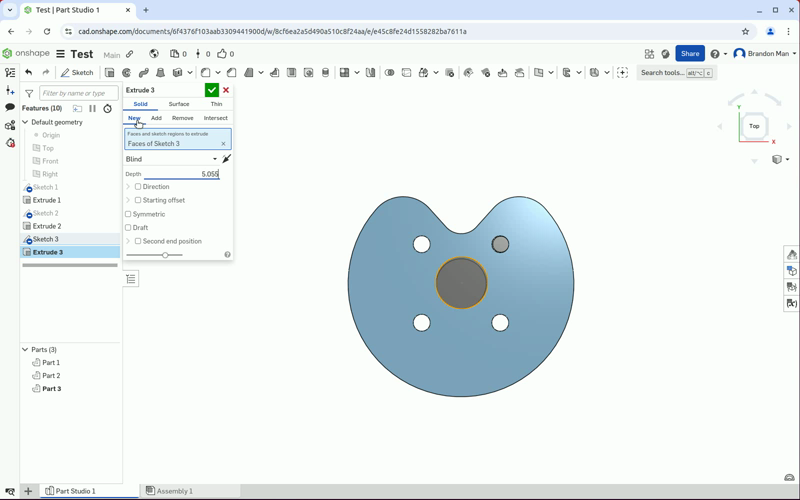
key(enter)
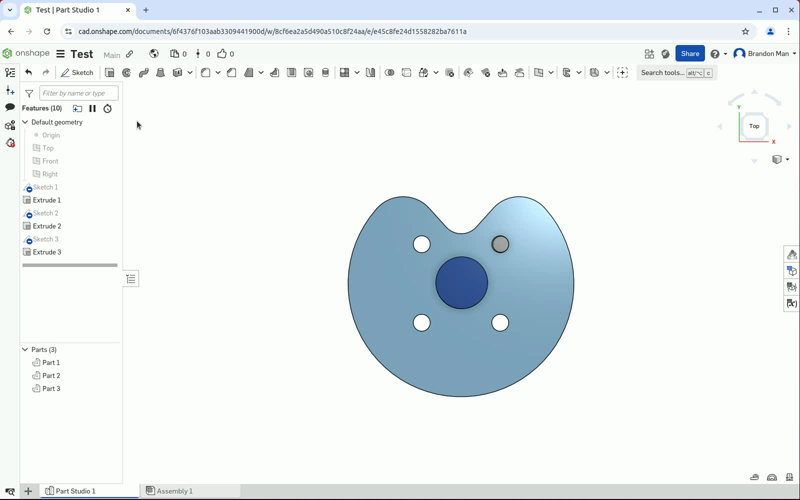
key(shift+h)
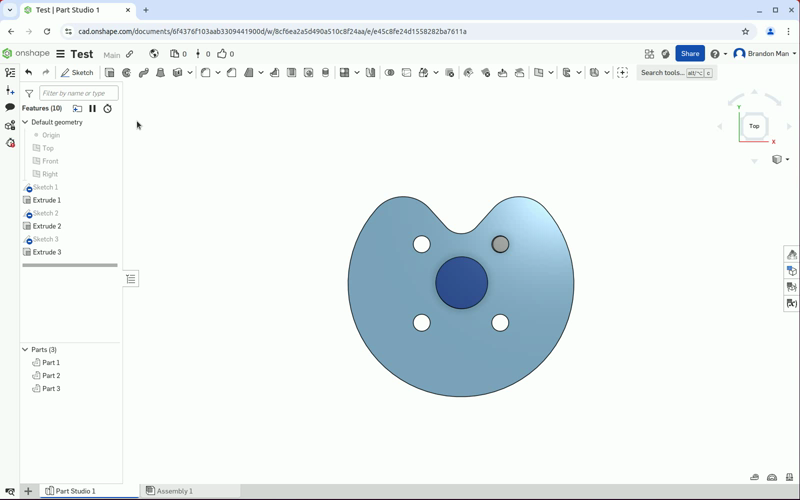
key(shift+h)
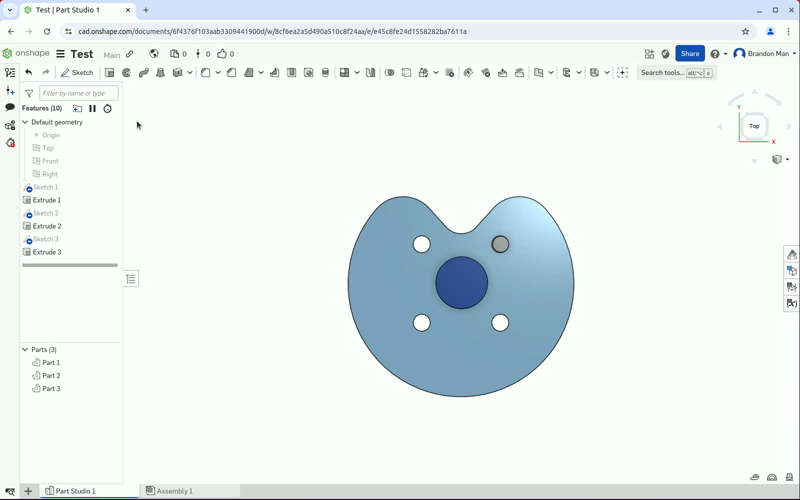
mouse_move(73, 189)
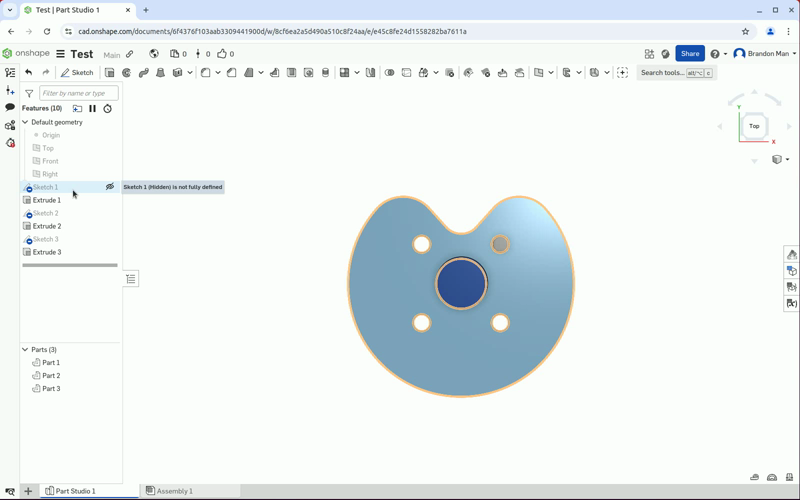
click(73, 189)
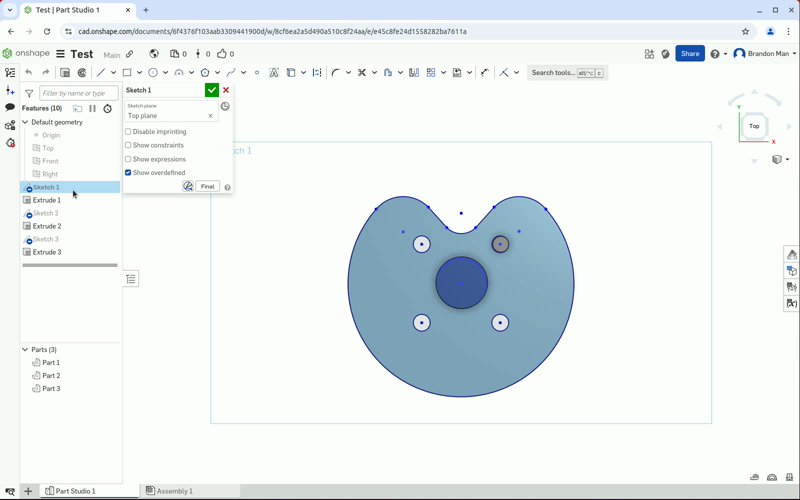
mouse_move(229, 92)
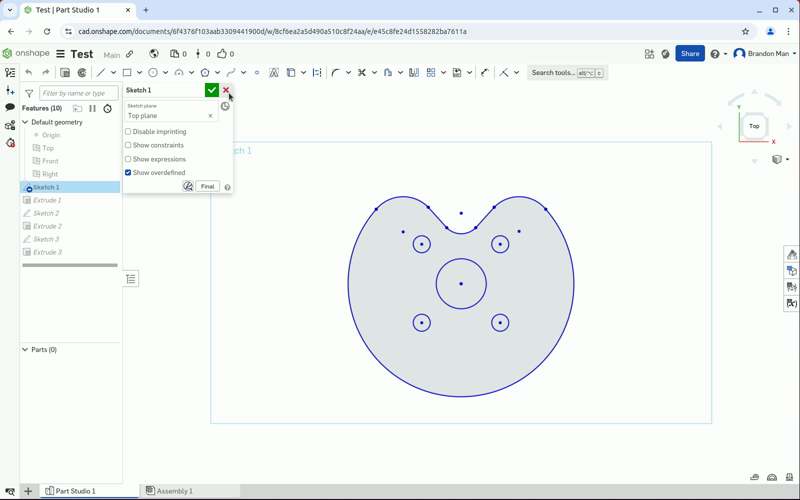
click(229, 92)
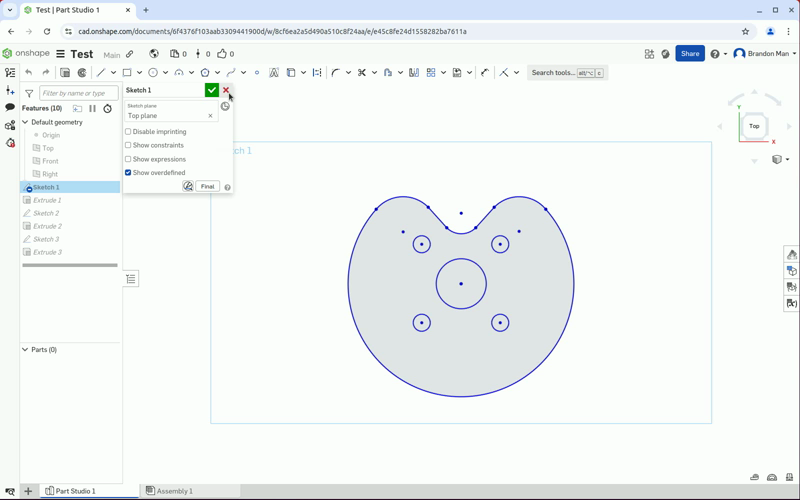
key(shift+s)
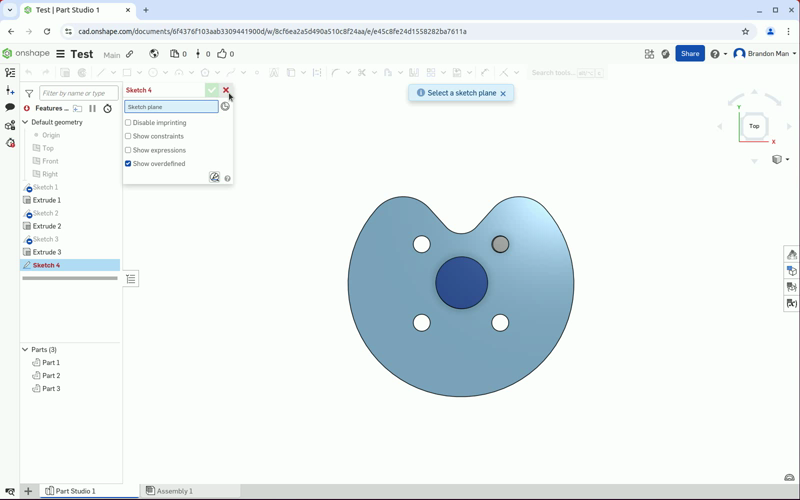
mouse_move(73, 150)
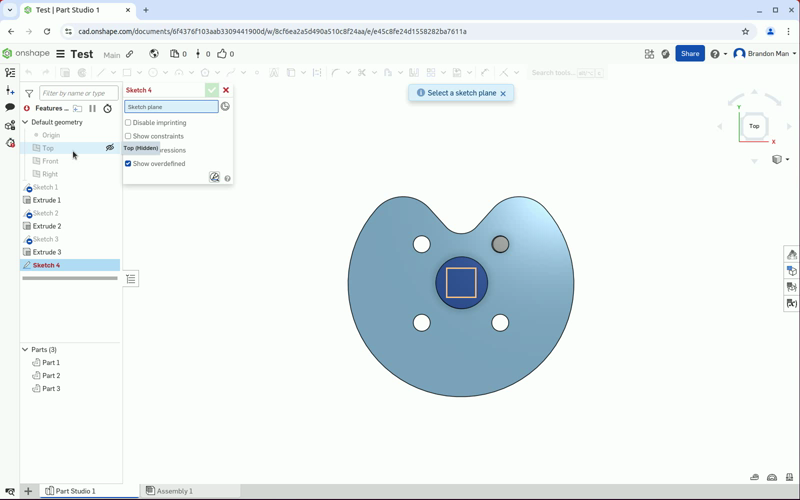
click(73, 150)
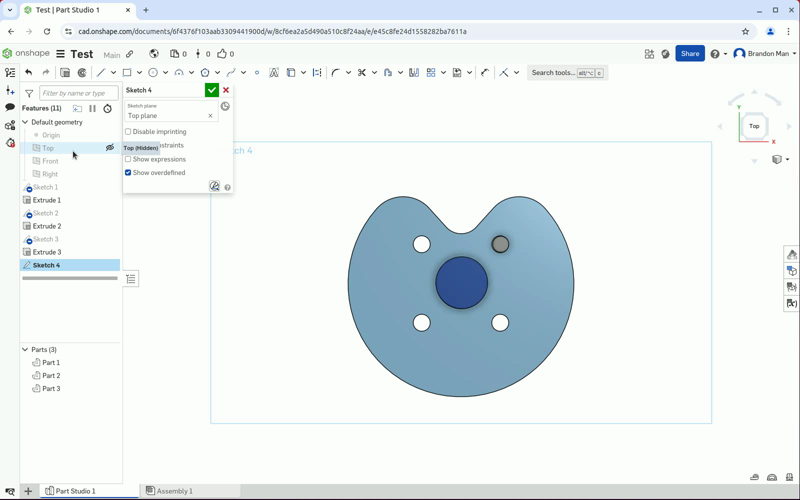
mouse_move(73, 352)
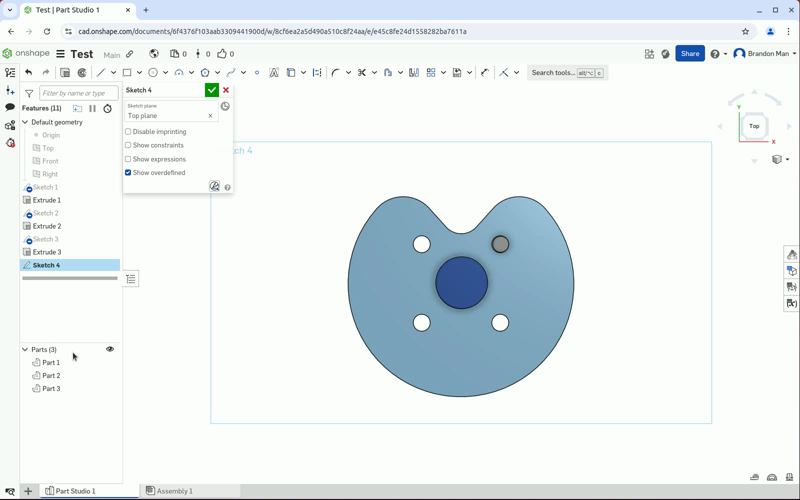
key(y)
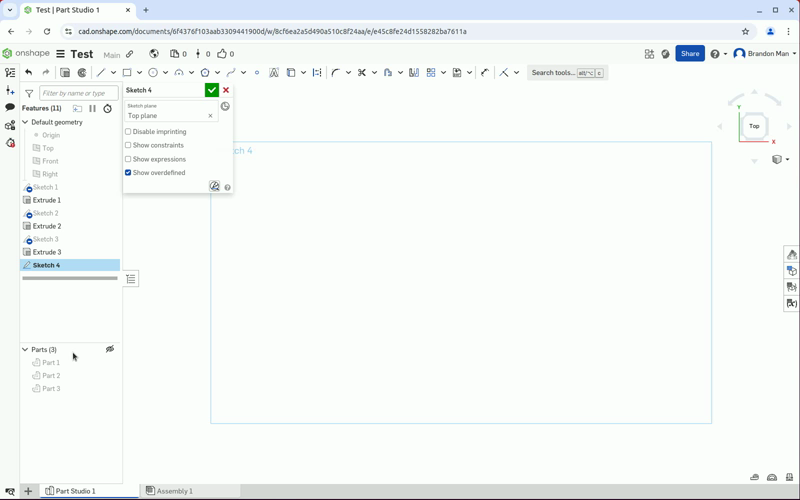
key(c)
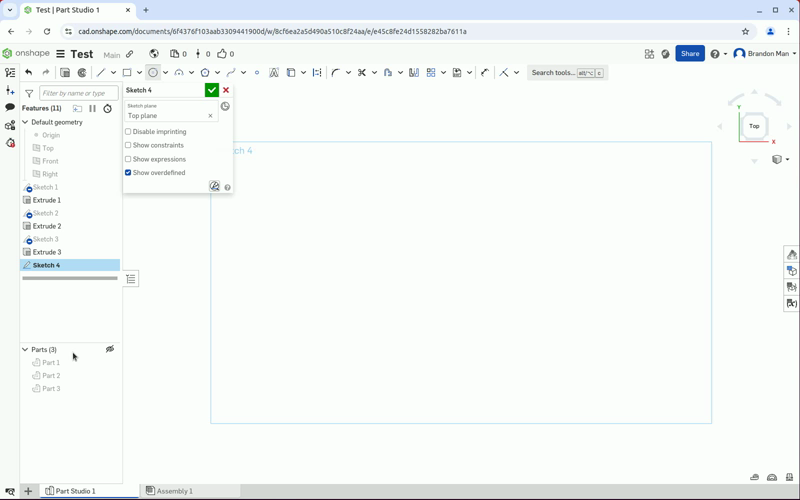
key_down(shift)
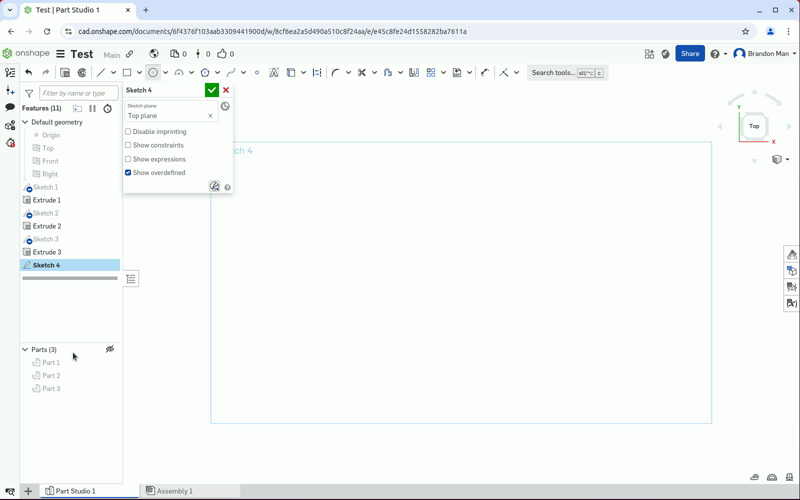
mouse_move(500, 321)
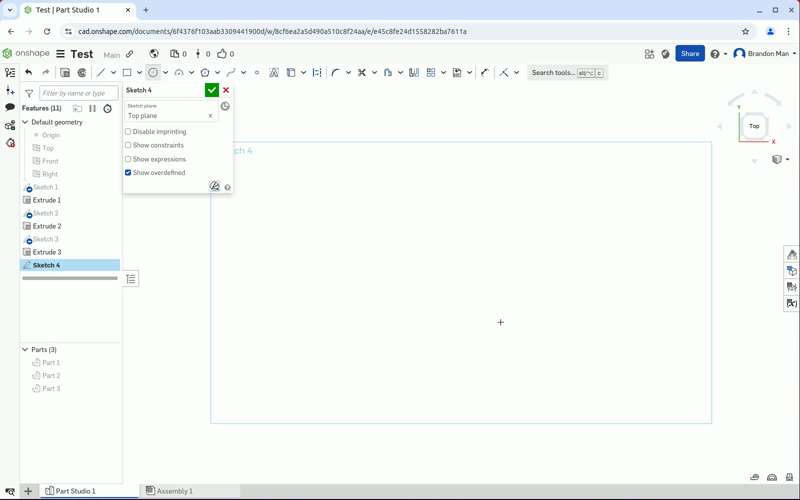
click(500, 321)
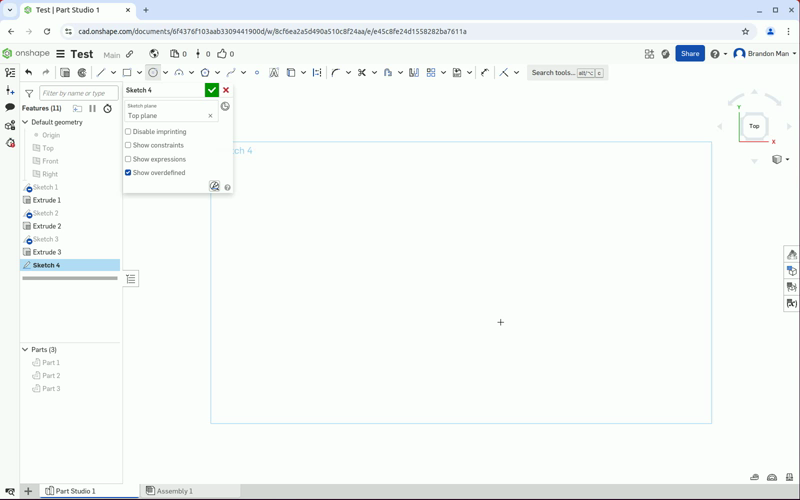
key_up(shift)
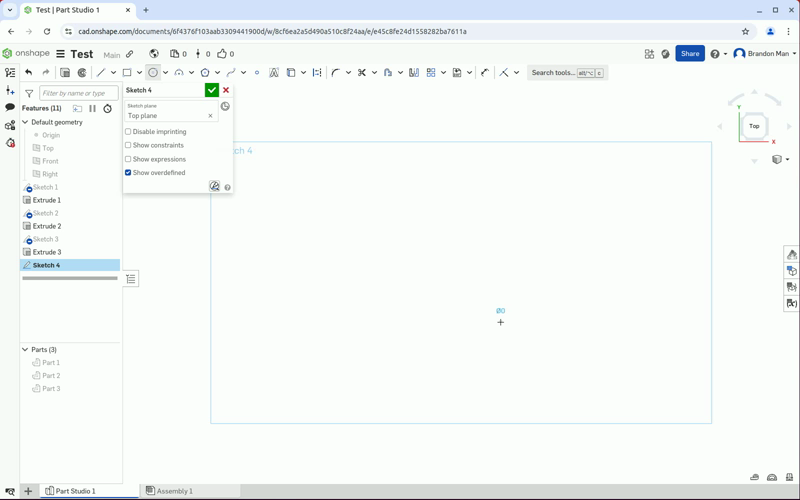
mouse_move(508, 321)
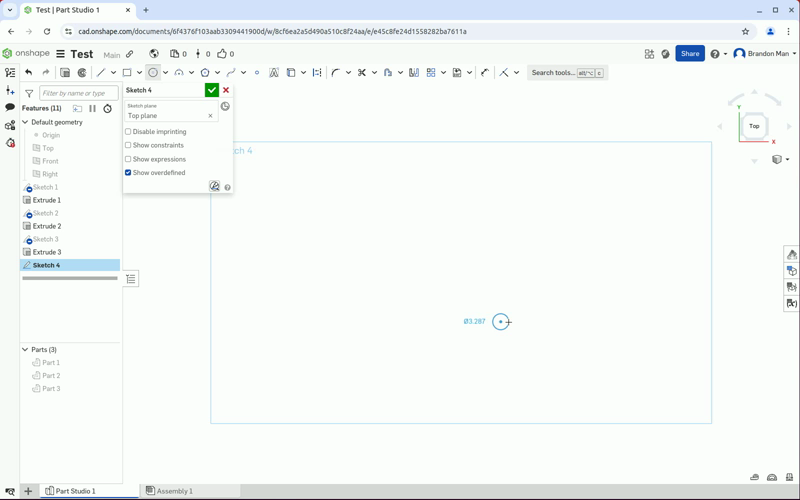
click(508, 321)
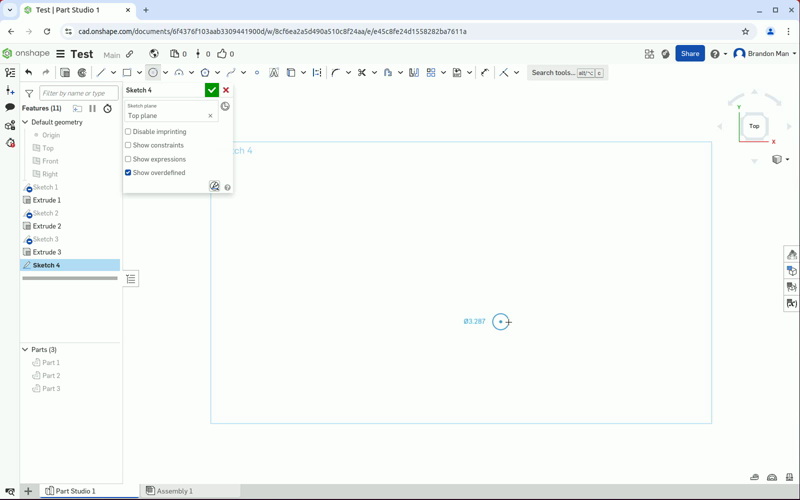
key(esc)
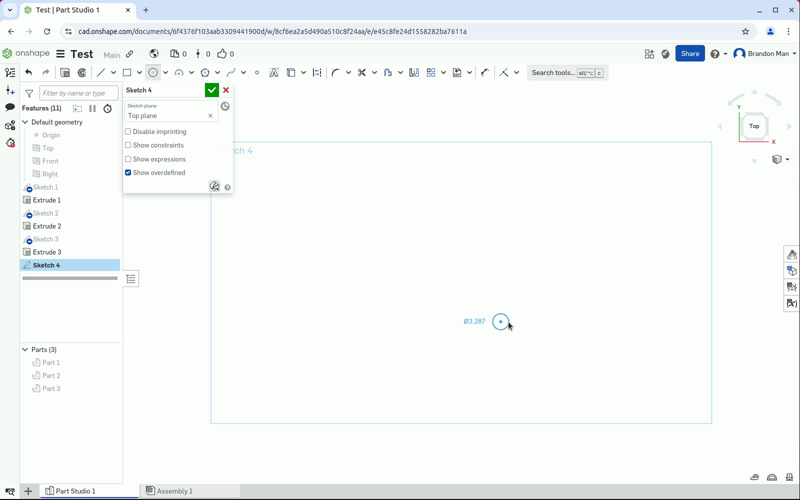
mouse_move(493, 320)
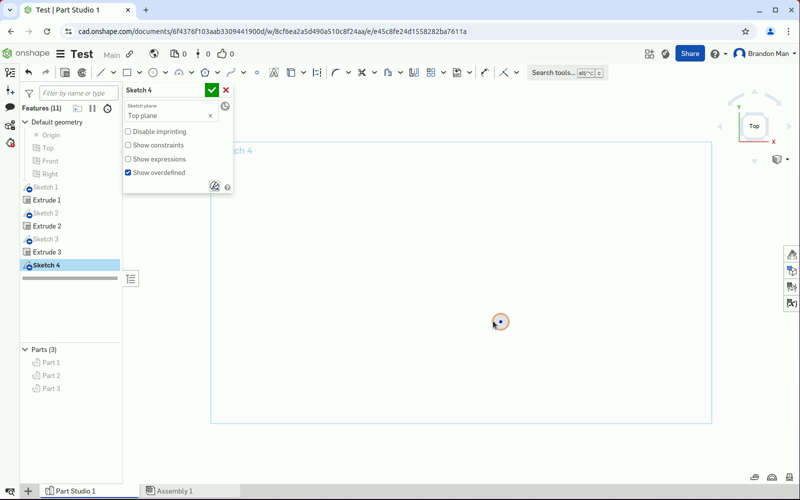
scroll(6)
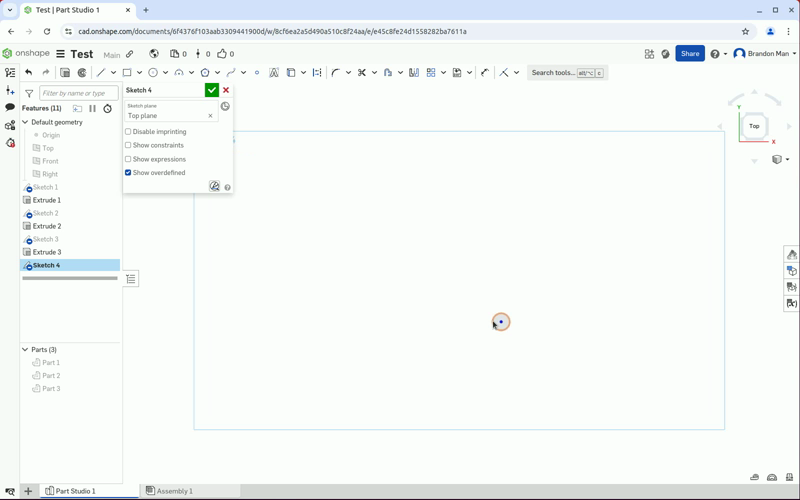
scroll(6)
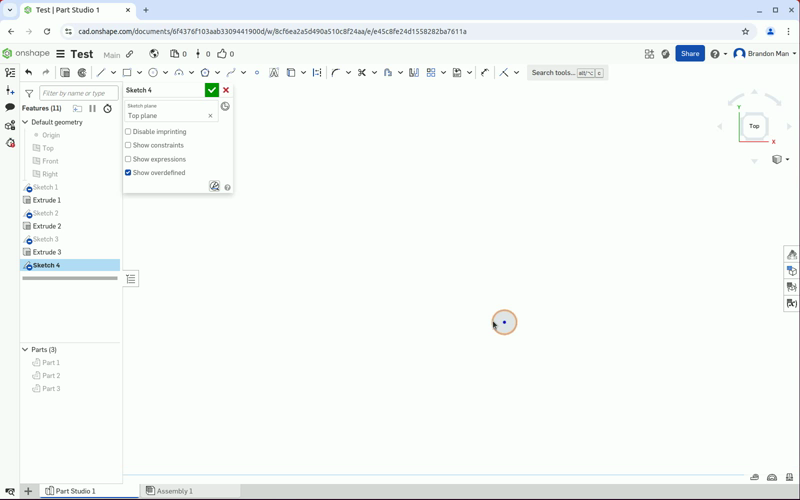
scroll(6)
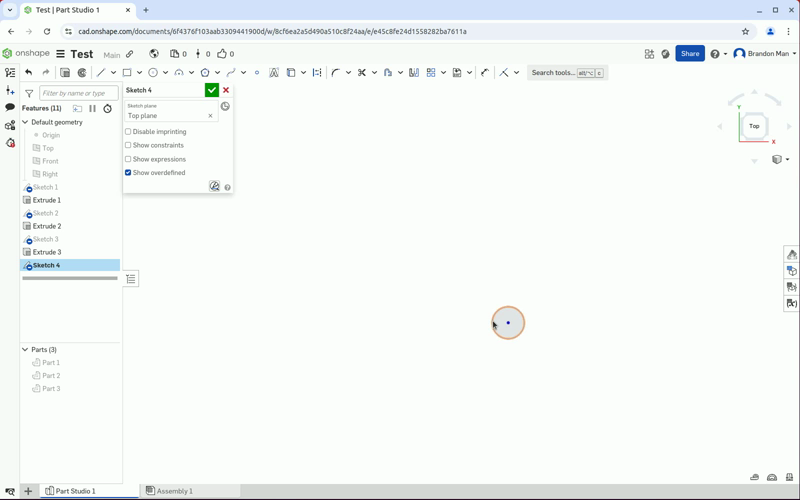
scroll(6)
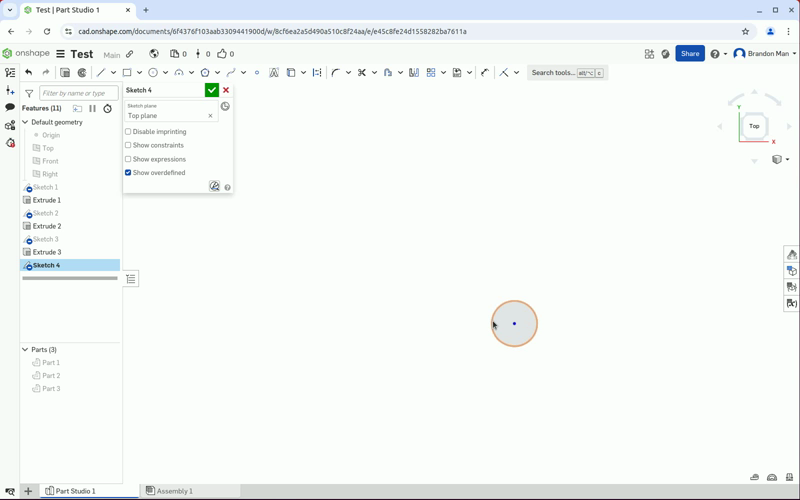
scroll(6)
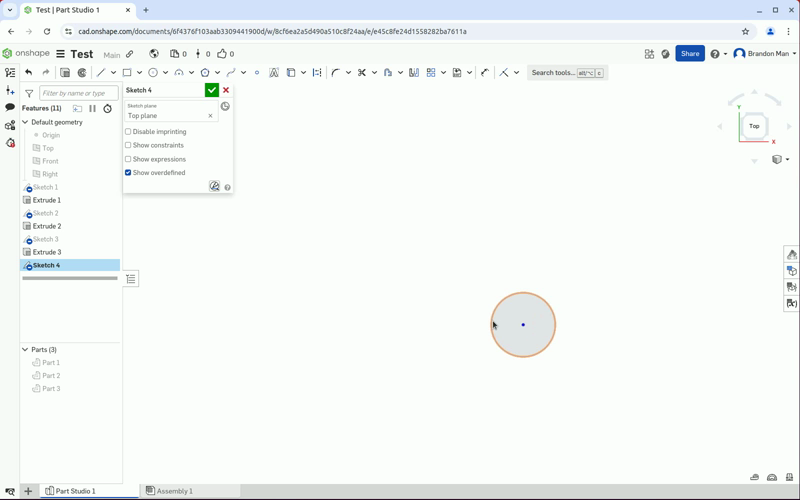
scroll(6)
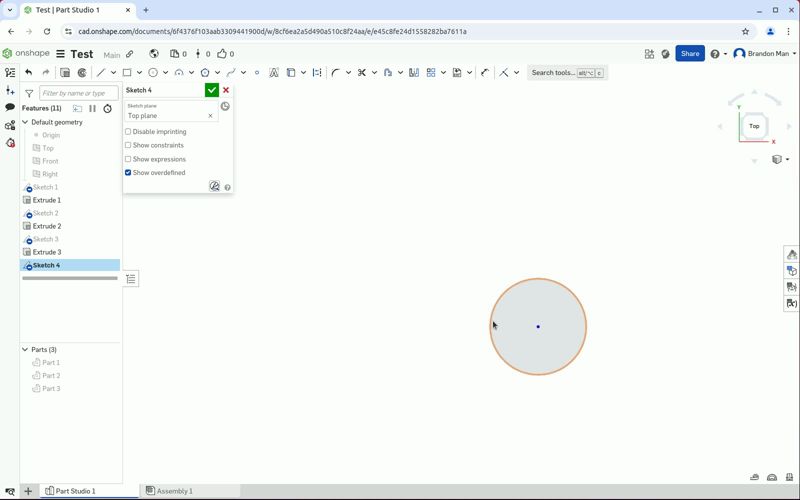
scroll(6)
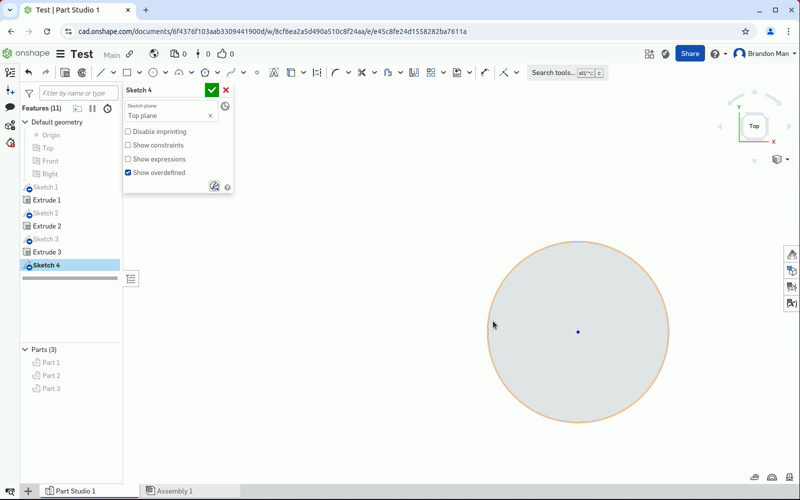
click(493, 320)
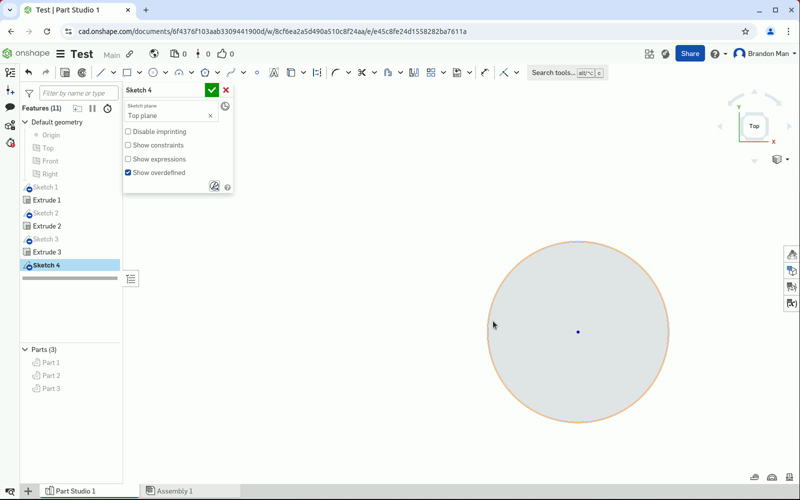
scroll(-6)
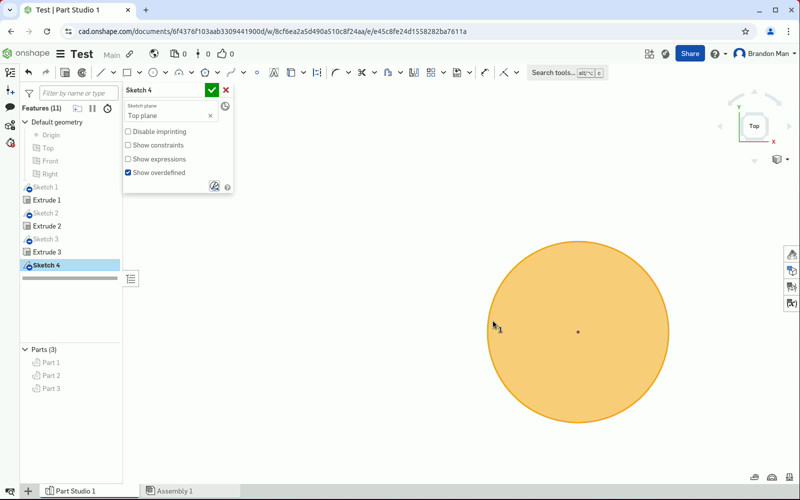
scroll(-6)
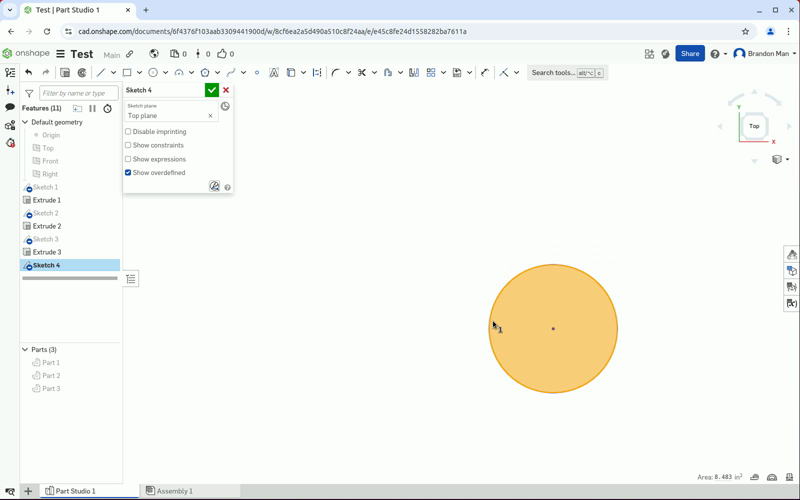
scroll(-6)
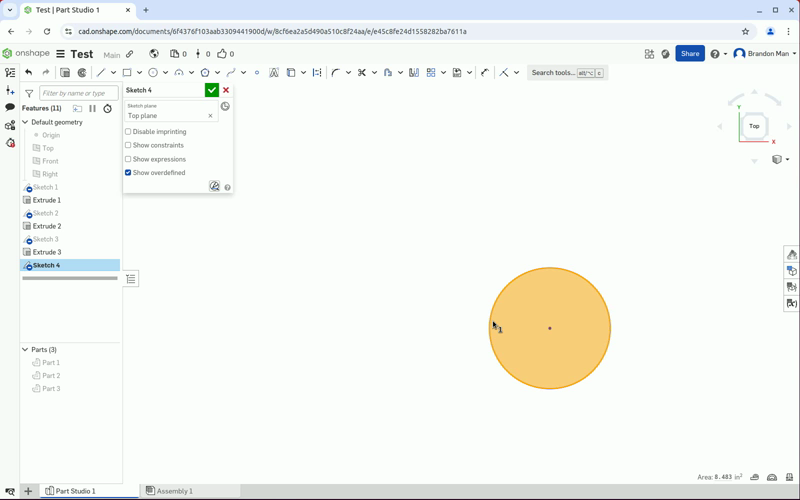
scroll(-6)
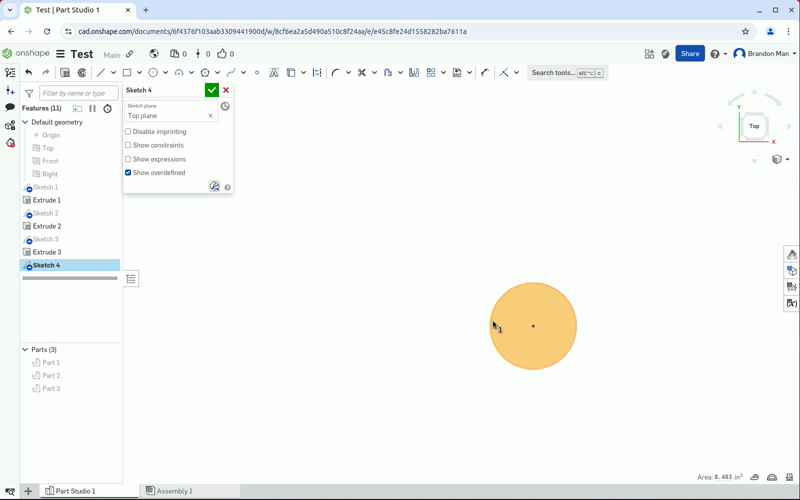
scroll(-6)
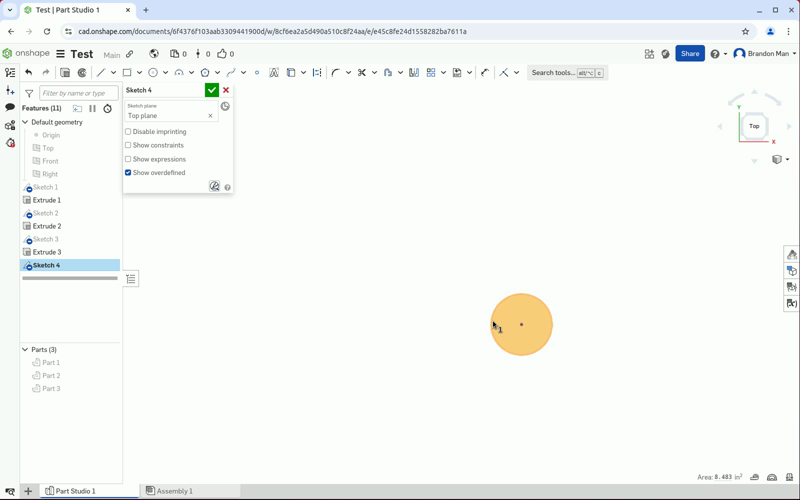
scroll(-6)
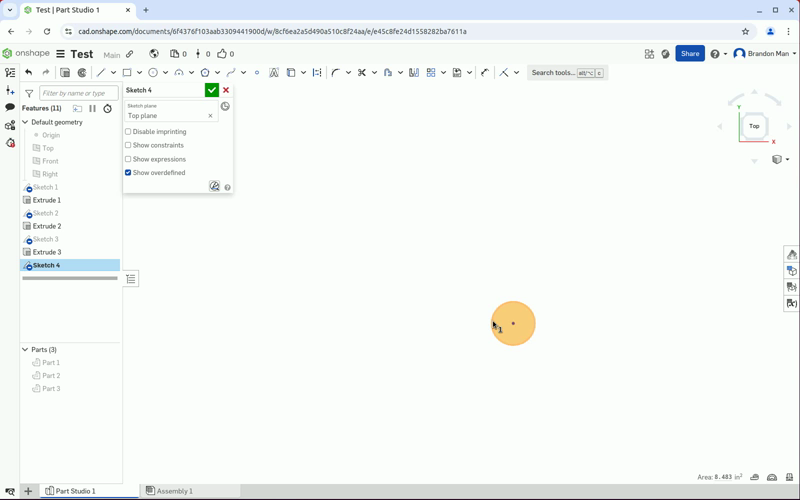
scroll(-6)
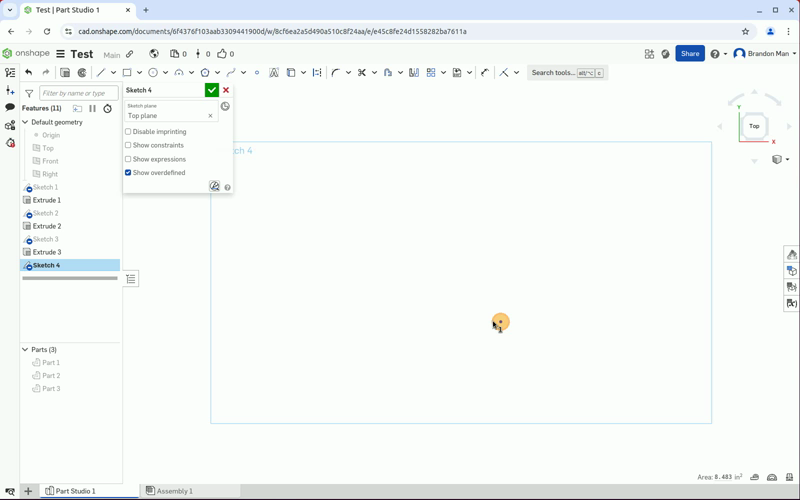
mouse_move(73, 352)
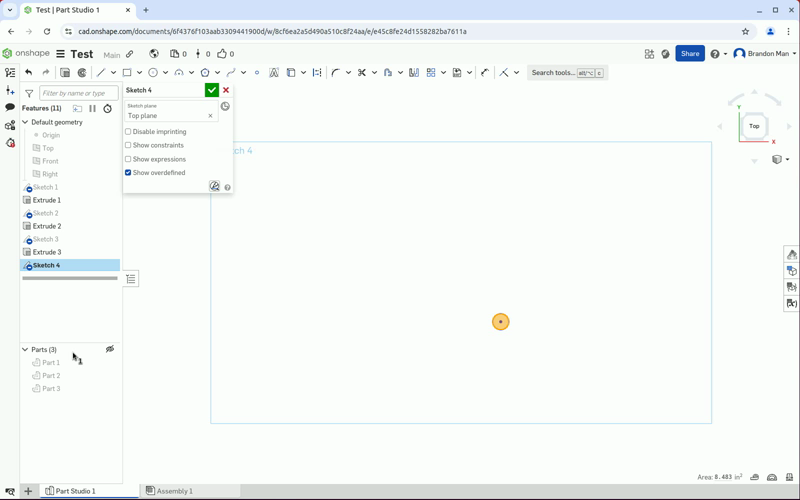
key(shift+y)
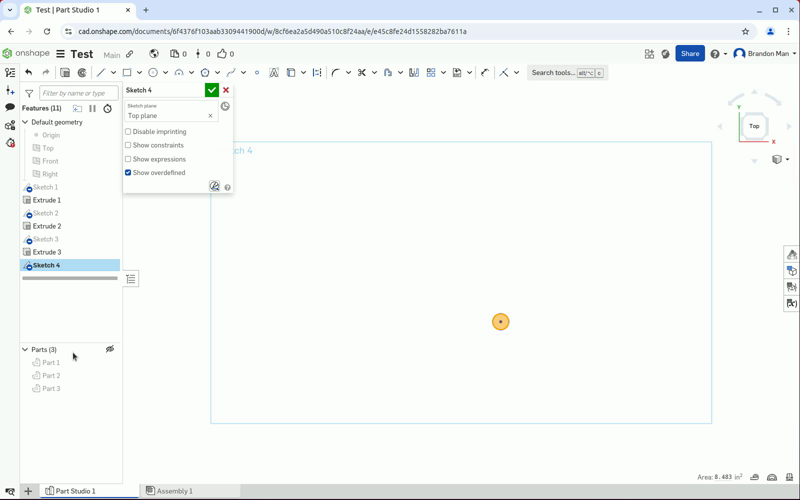
key(shift+e)
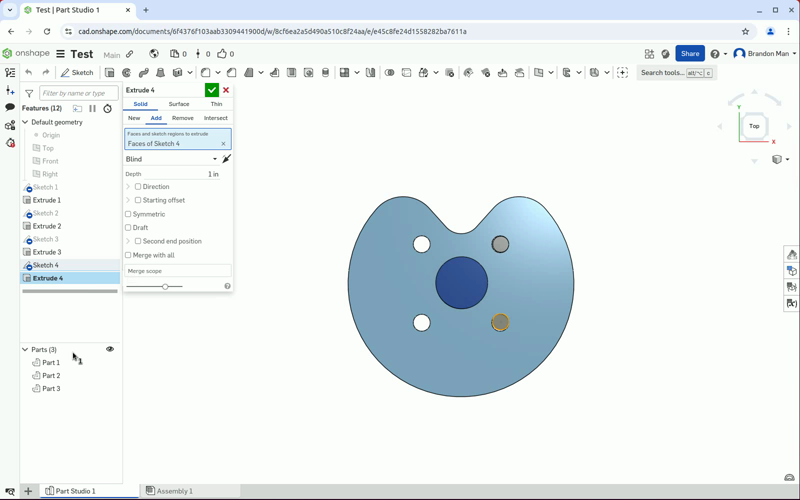
mouse_move(143, 106)
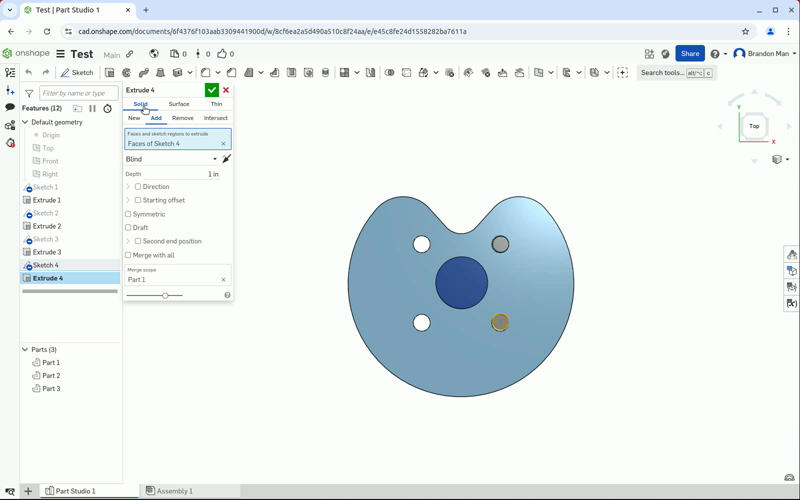
click(143, 106)
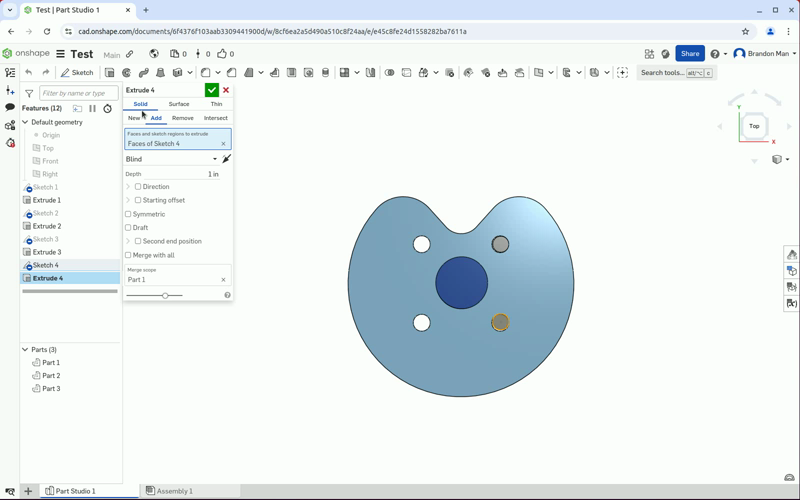
mouse_move(137, 120)
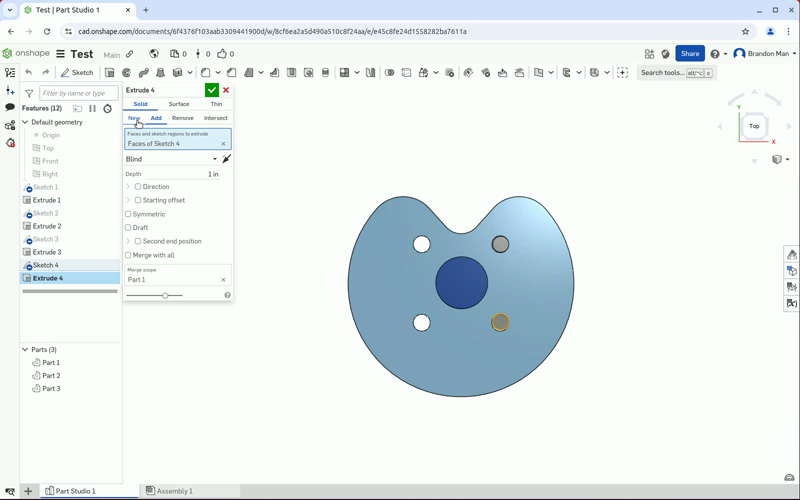
click(137, 120)
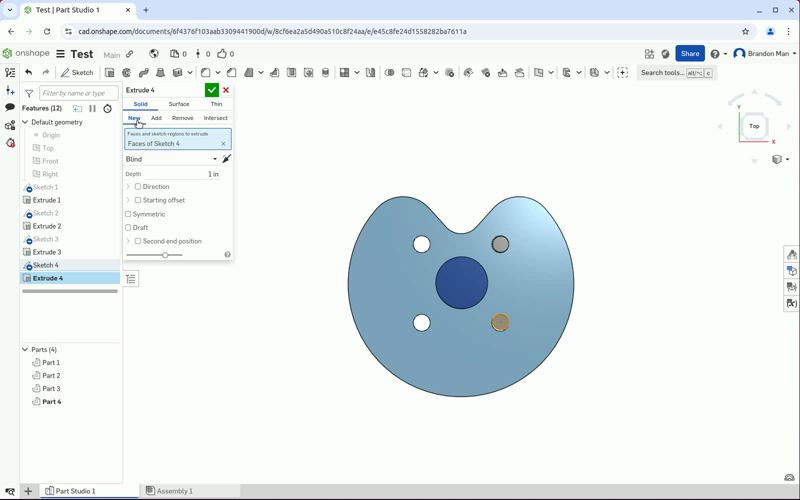
key(tab, 4)
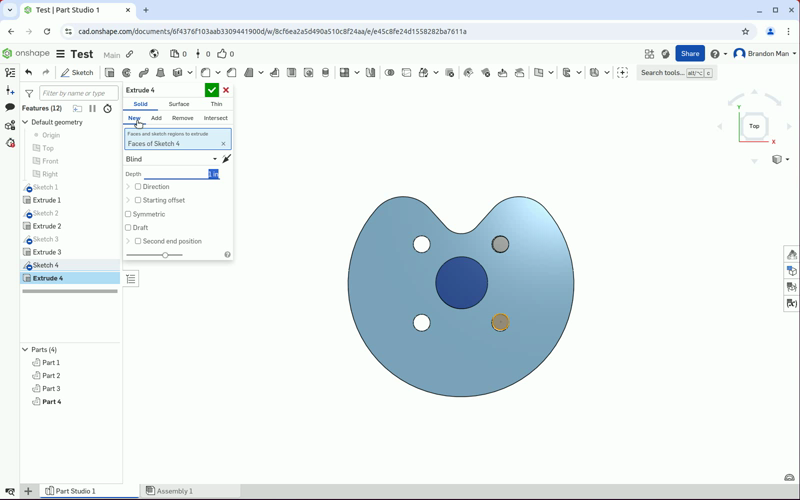
text(5.055)
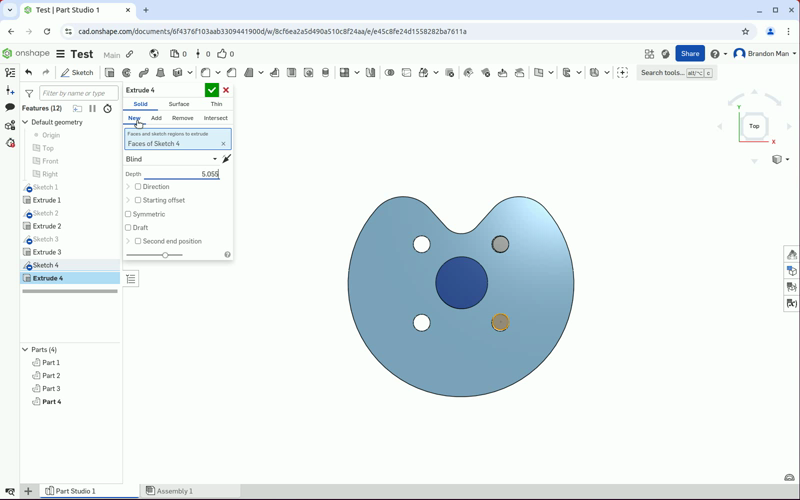
key(enter)
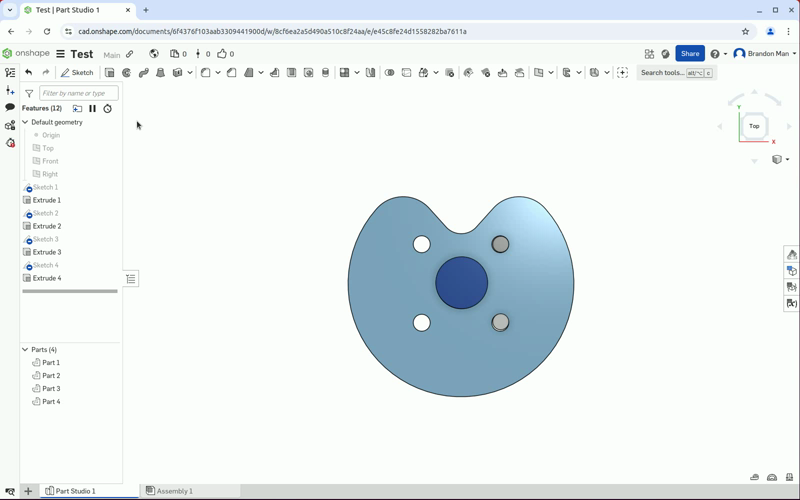
key(shift+h)
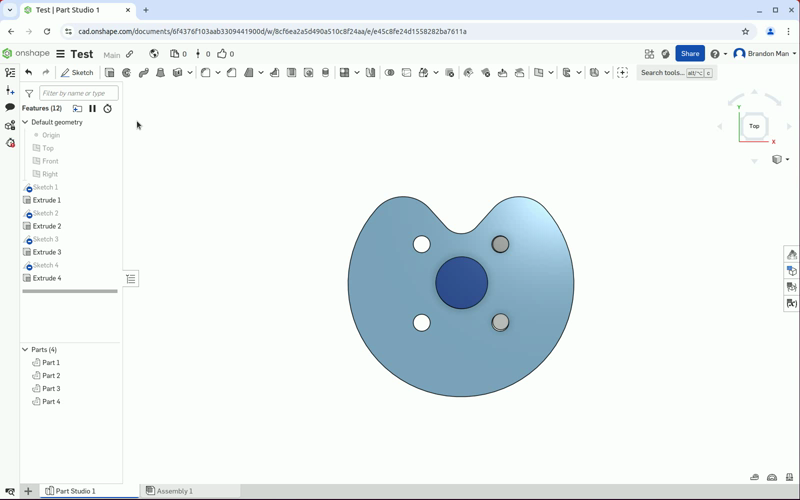
key(shift+h)
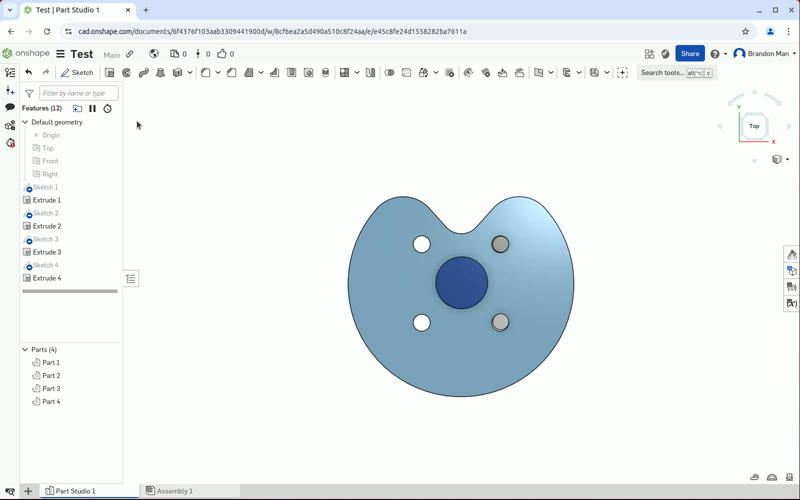
mouse_move(73, 189)
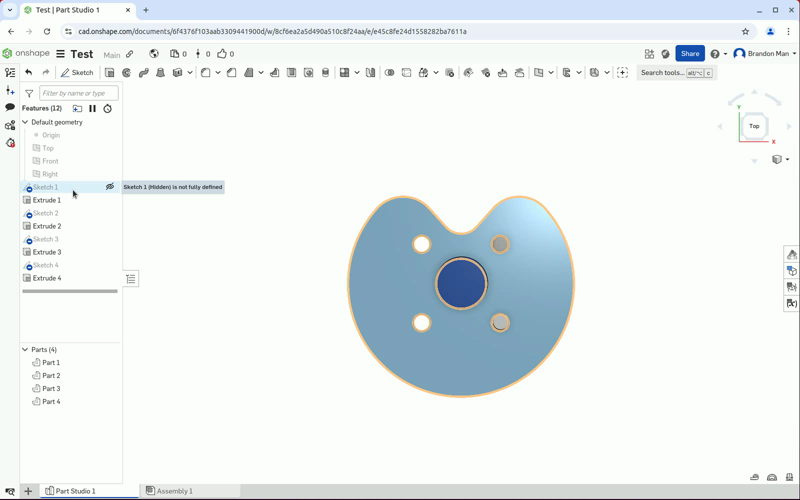
click(73, 189)
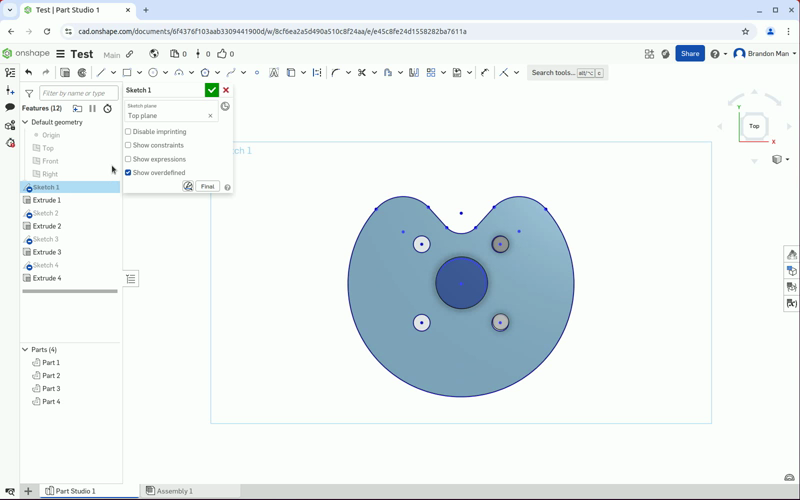
mouse_move(229, 92)
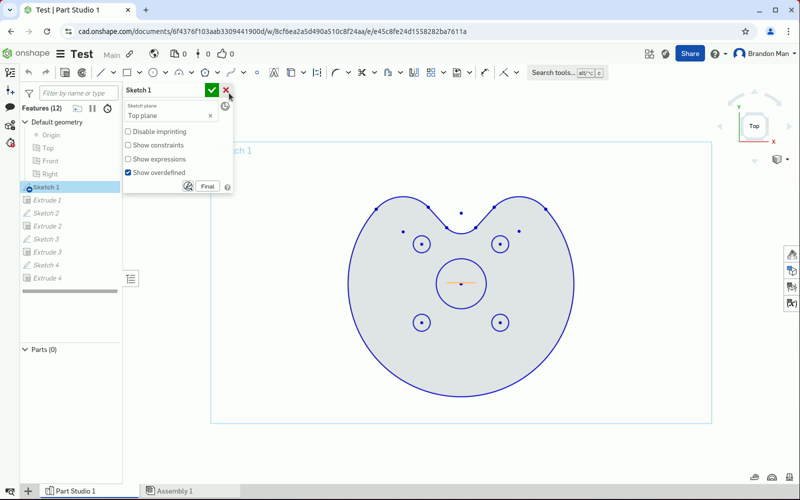
click(229, 92)
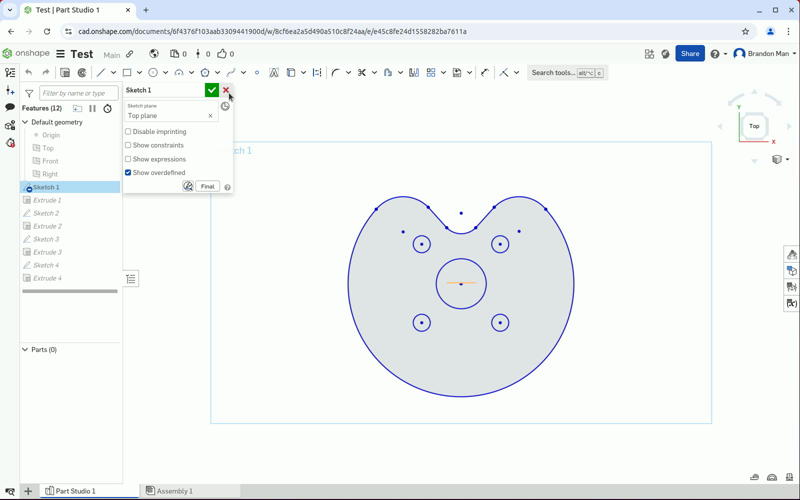
key(shift+s)
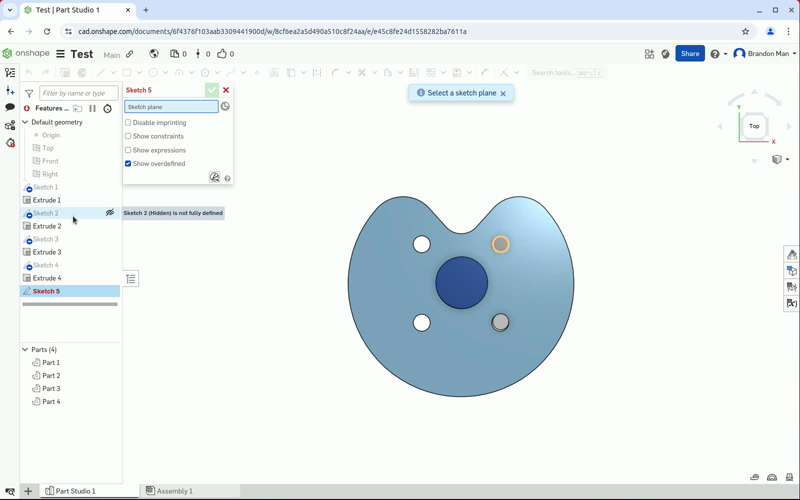
scroll(3)
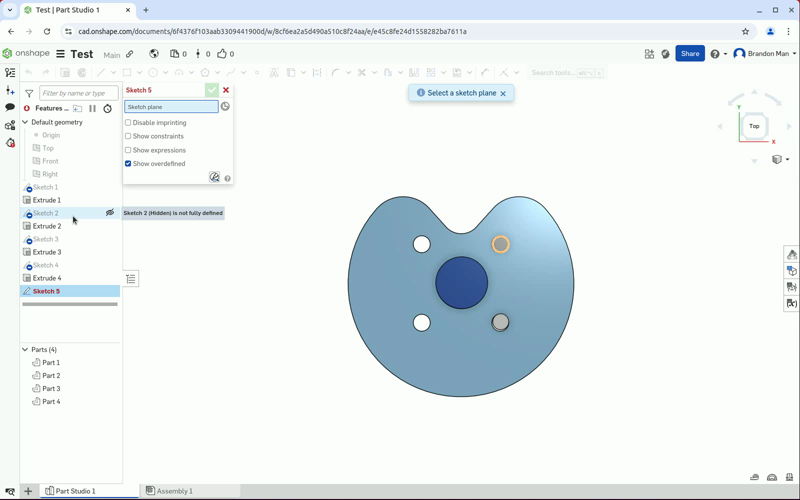
mouse_move(73, 150)
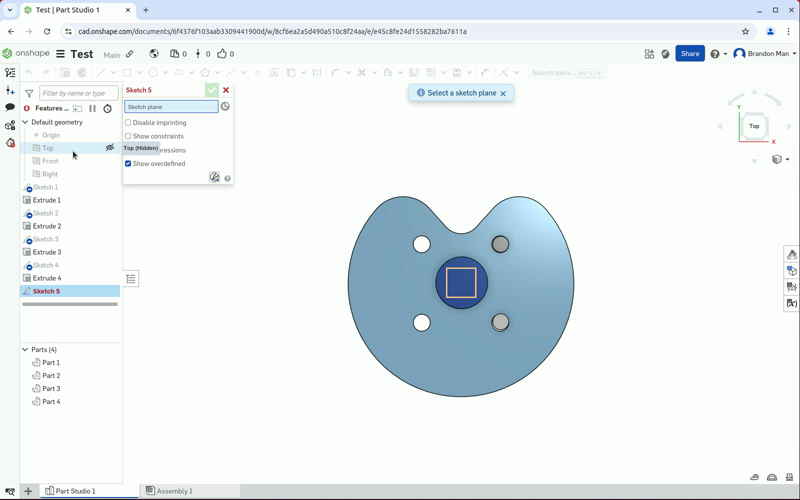
click(73, 150)
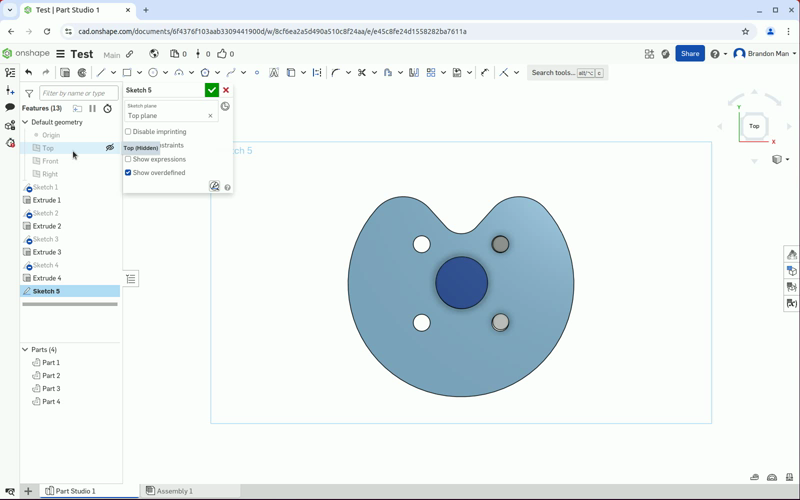
mouse_move(73, 352)
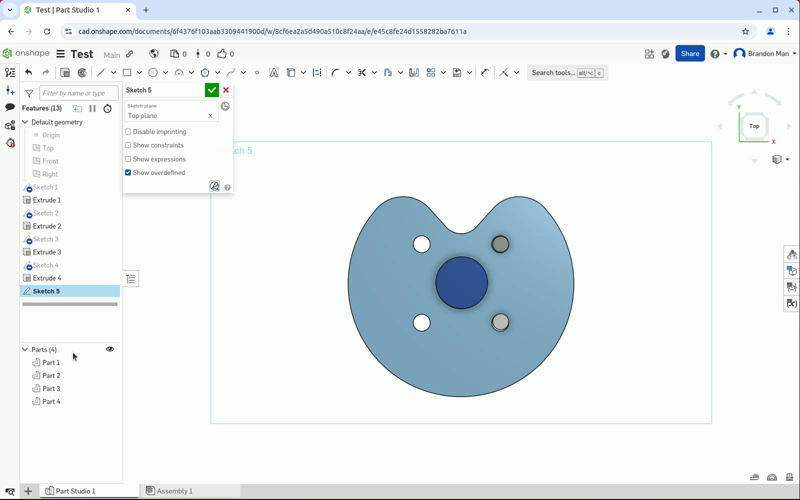
key(y)
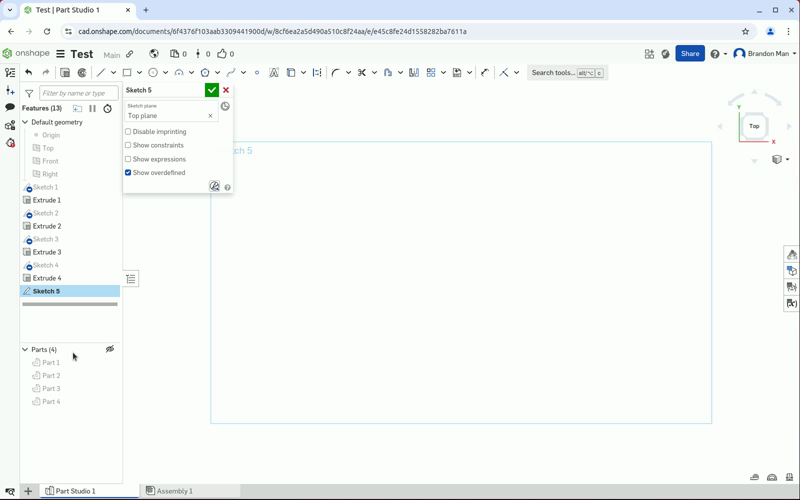
key(c)
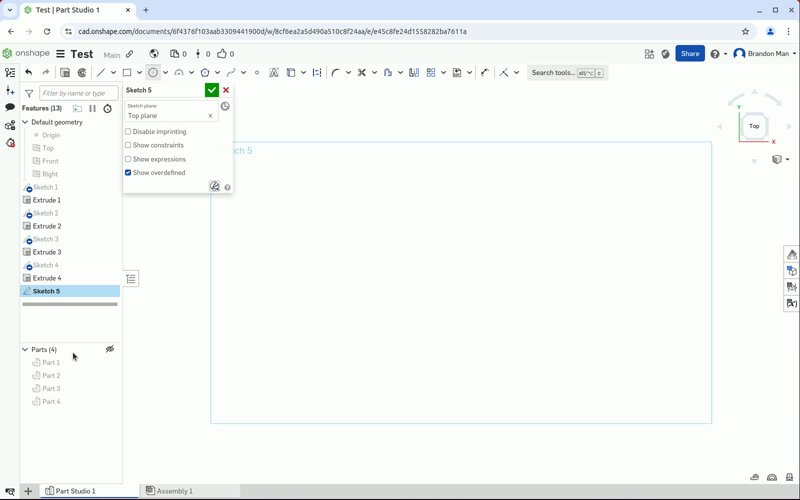
key_down(shift)
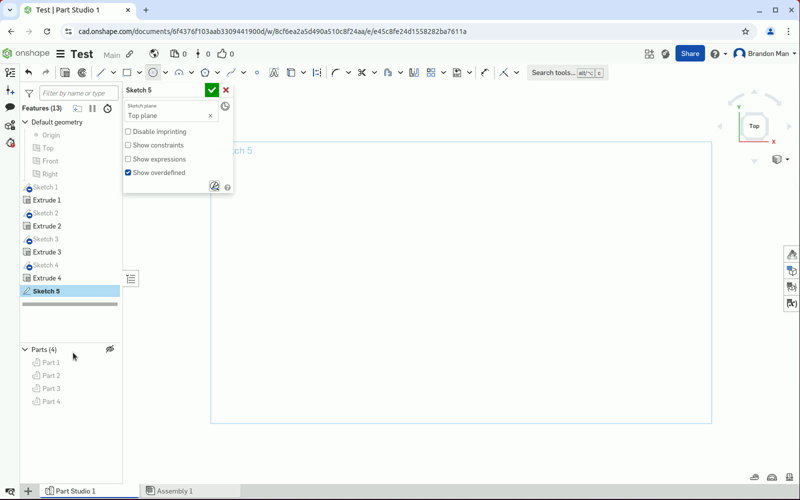
mouse_move(422, 321)
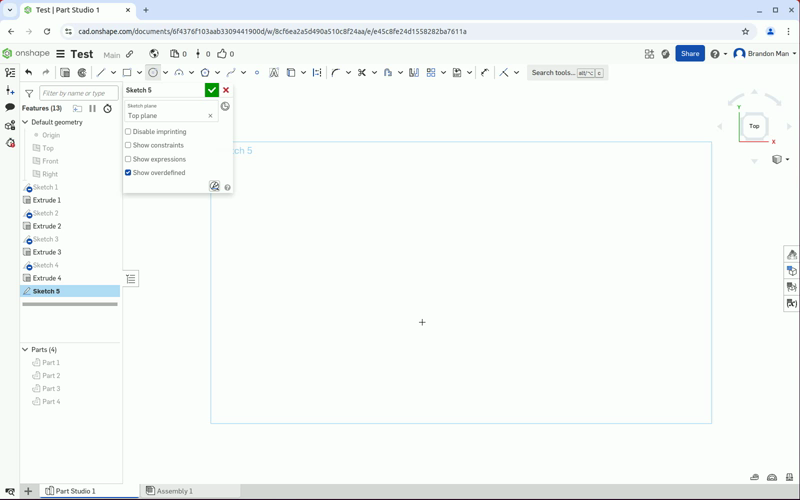
click(422, 321)
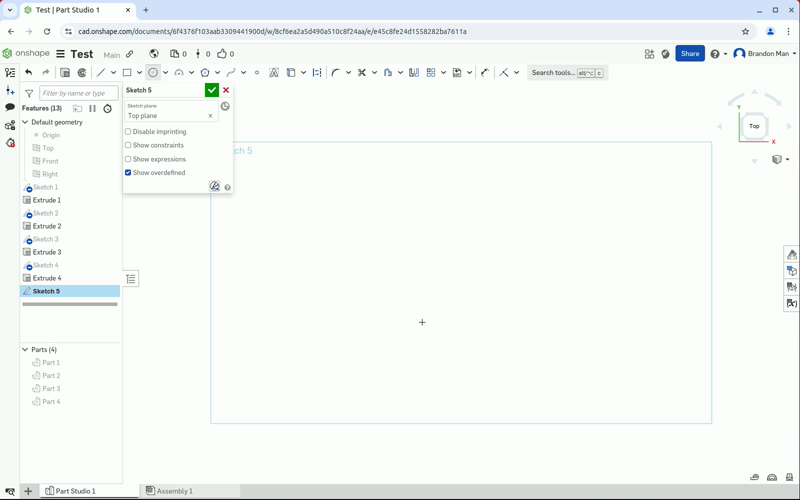
key_up(shift)
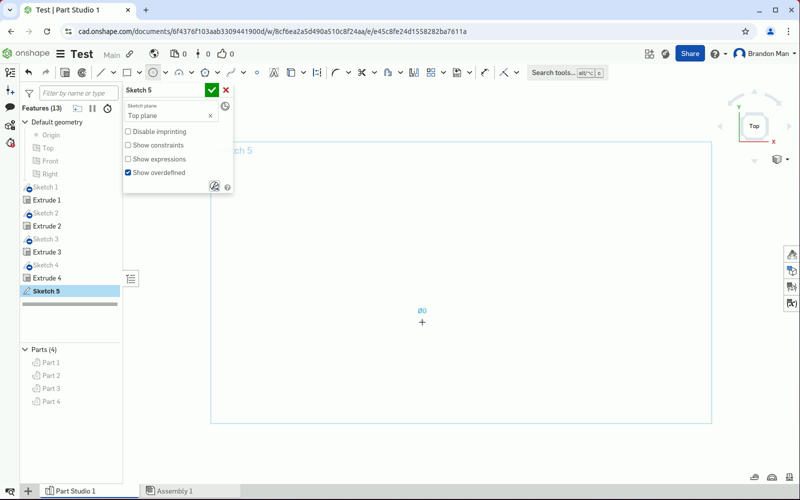
mouse_move(430, 321)
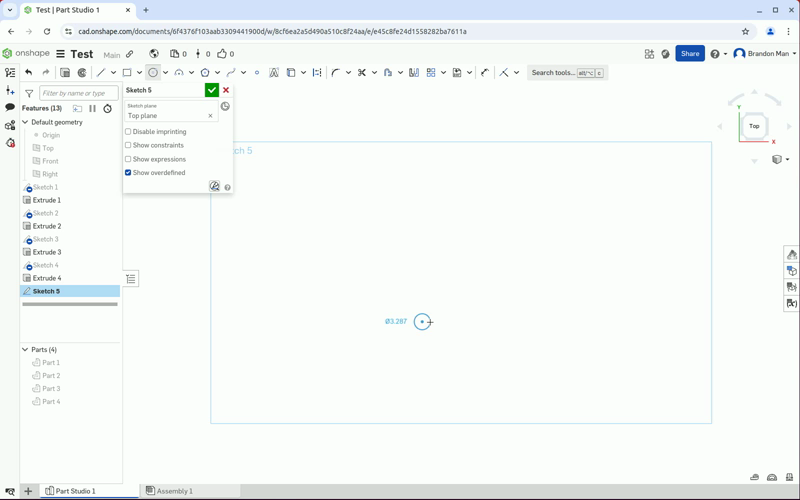
click(430, 321)
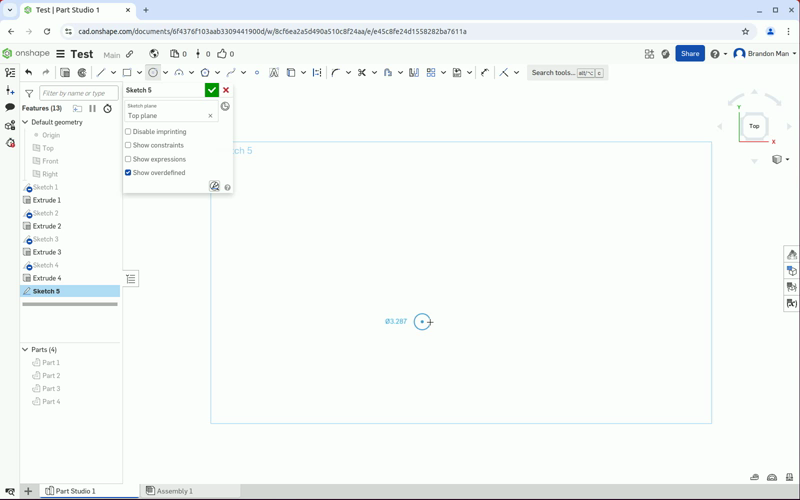
key(esc)
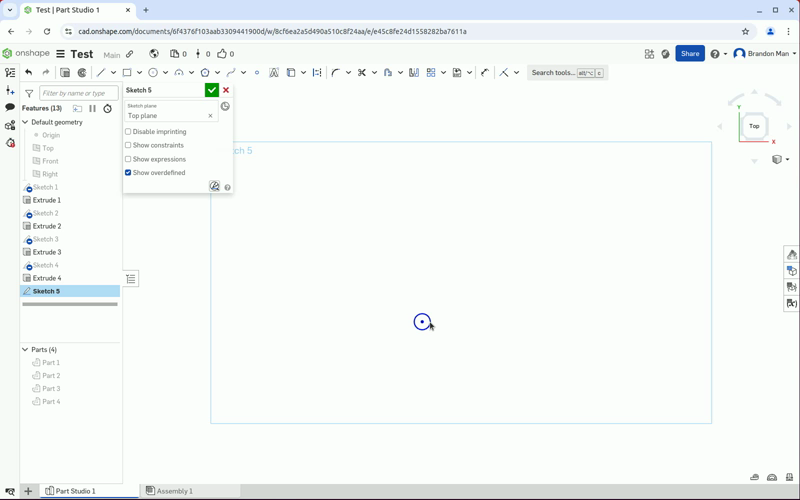
mouse_move(422, 315)
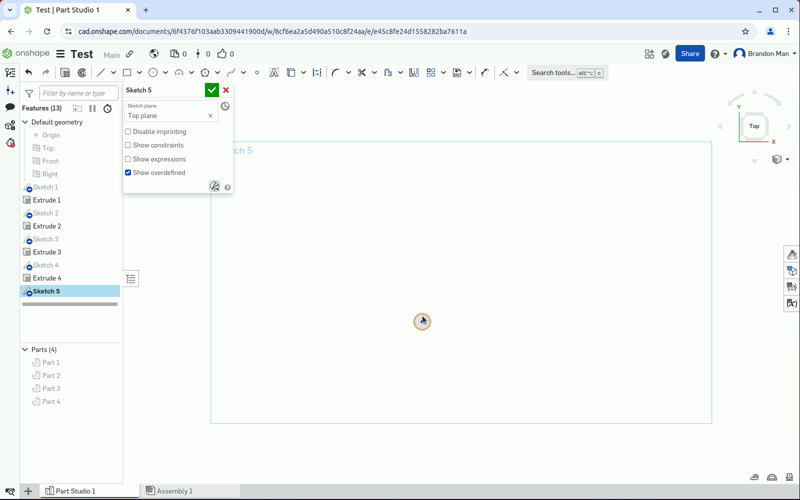
scroll(6)
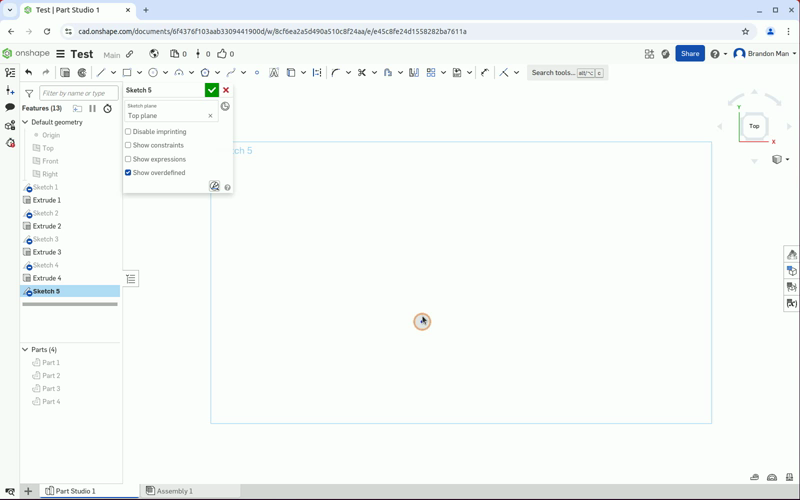
scroll(6)
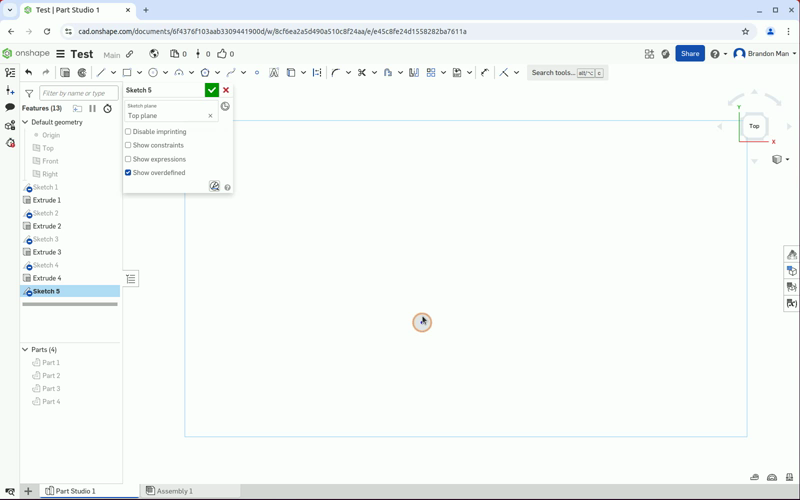
scroll(6)
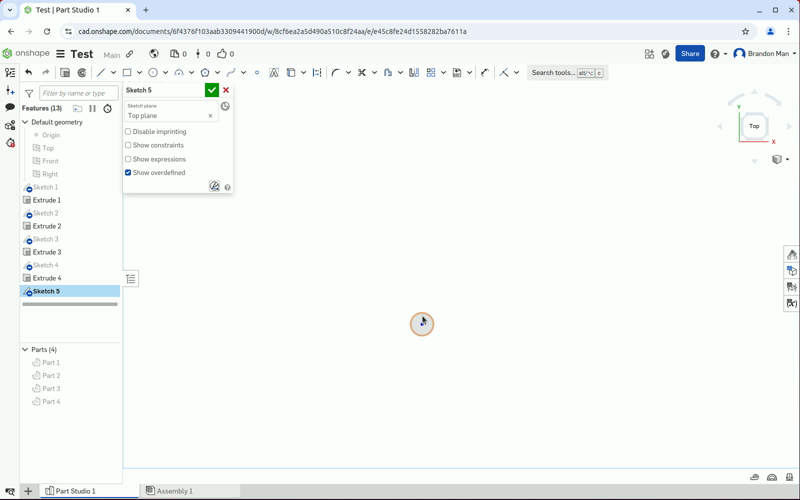
scroll(6)
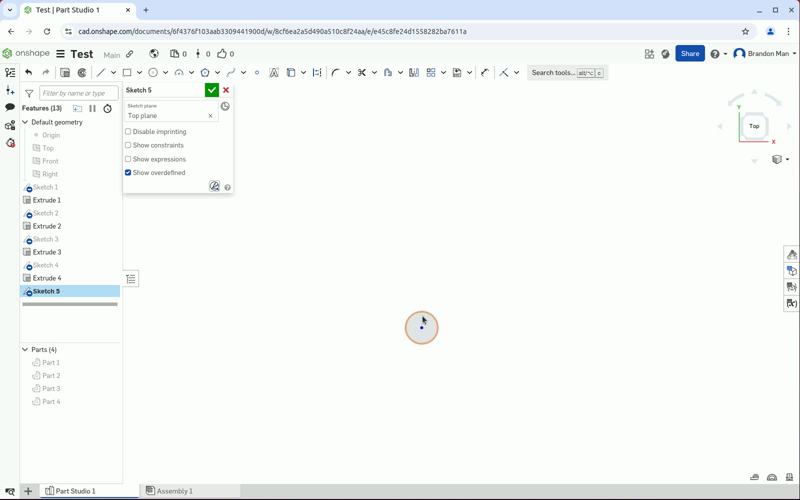
scroll(6)
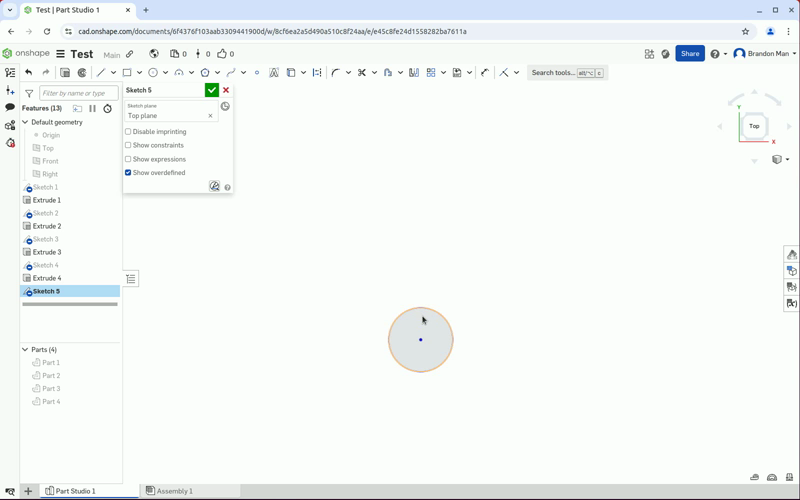
scroll(6)
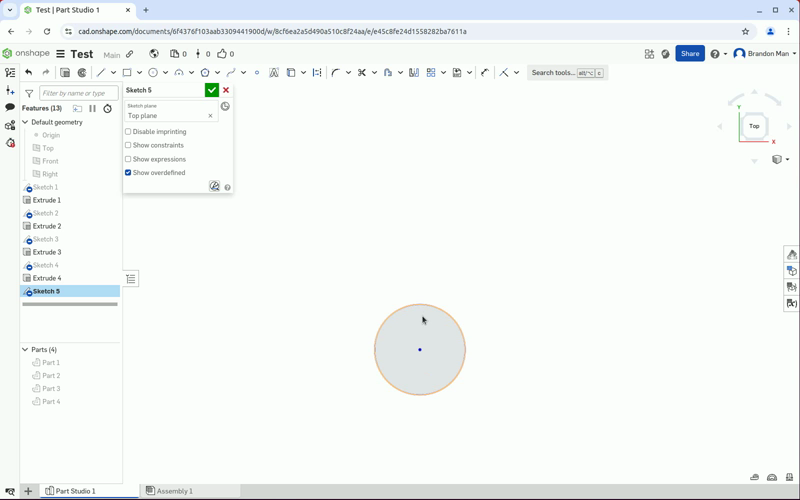
scroll(6)
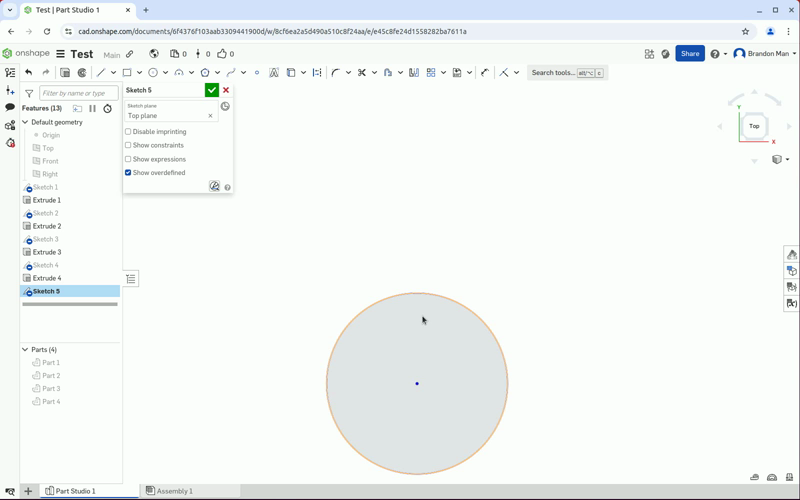
click(422, 315)
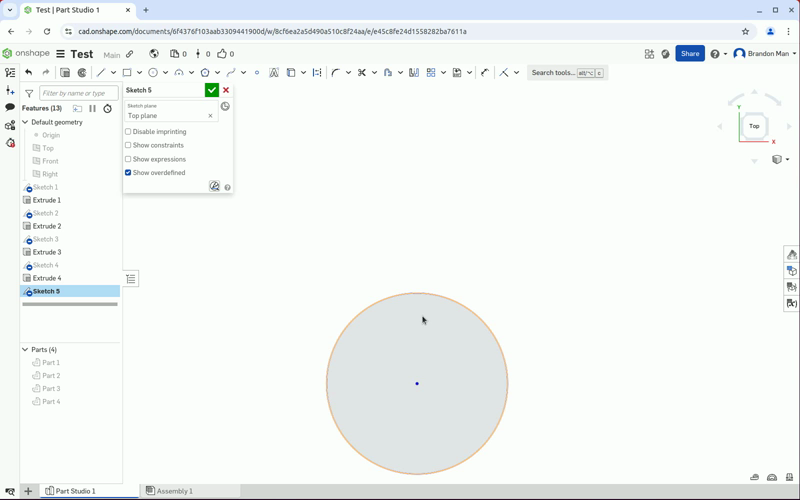
scroll(-6)
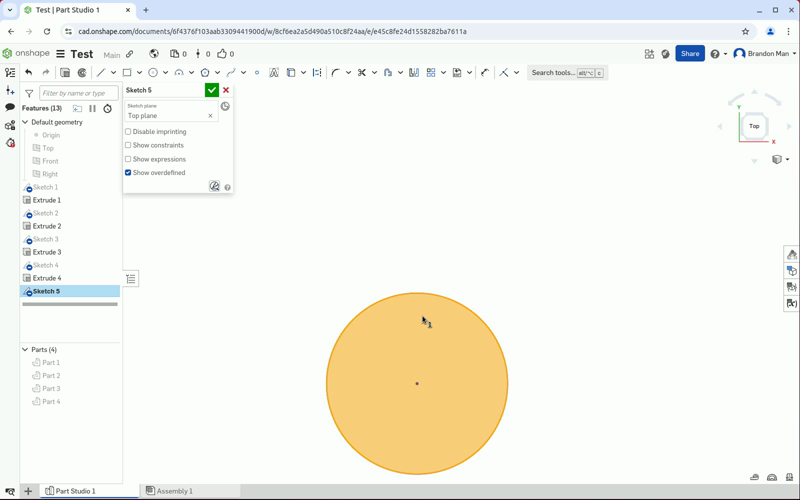
scroll(-6)
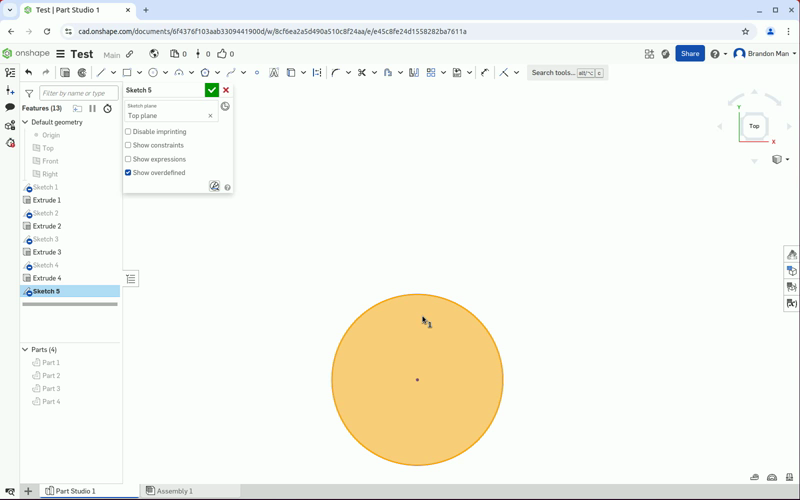
scroll(-6)
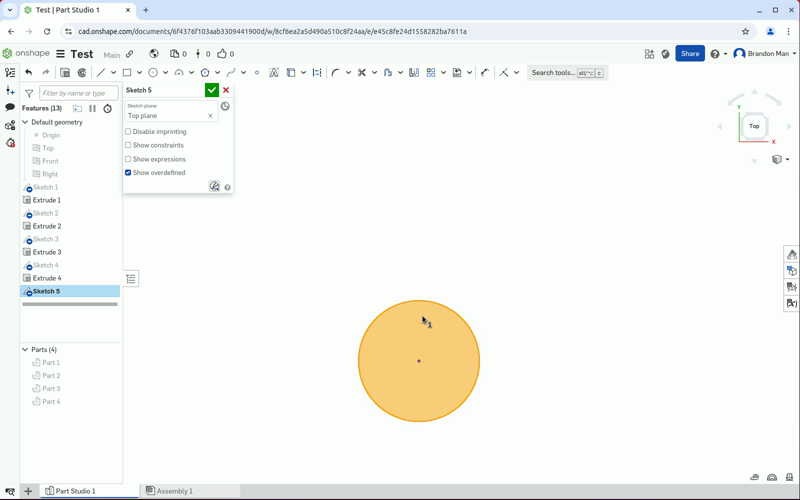
scroll(-6)
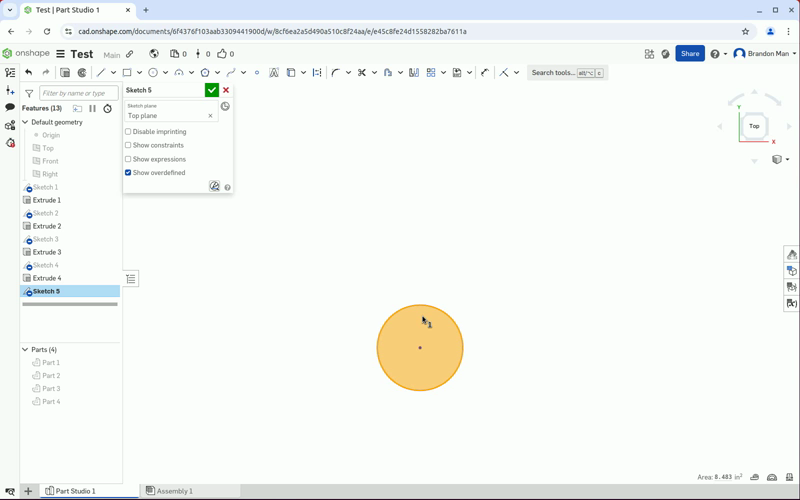
scroll(-6)
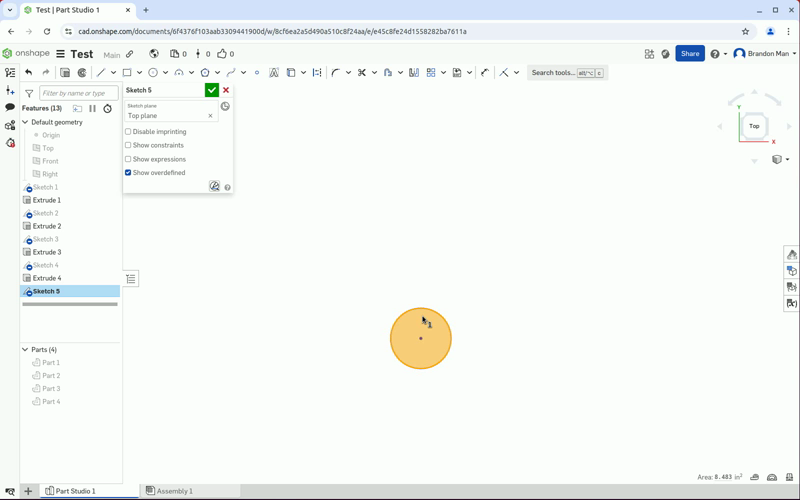
scroll(-6)
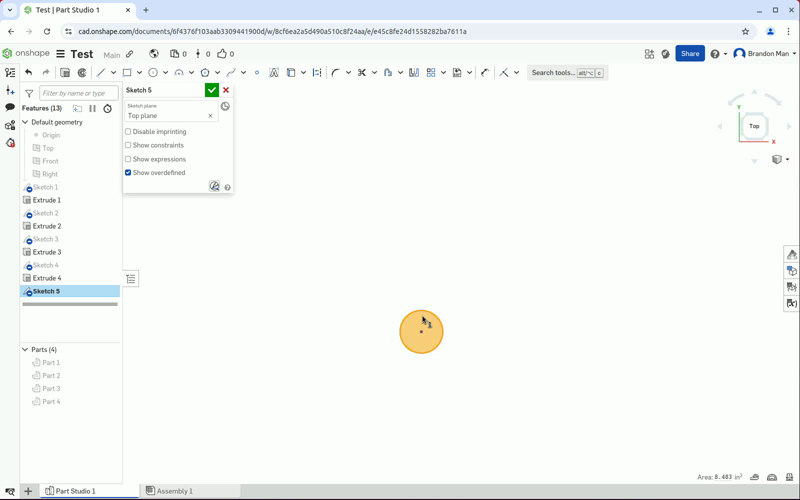
scroll(-6)
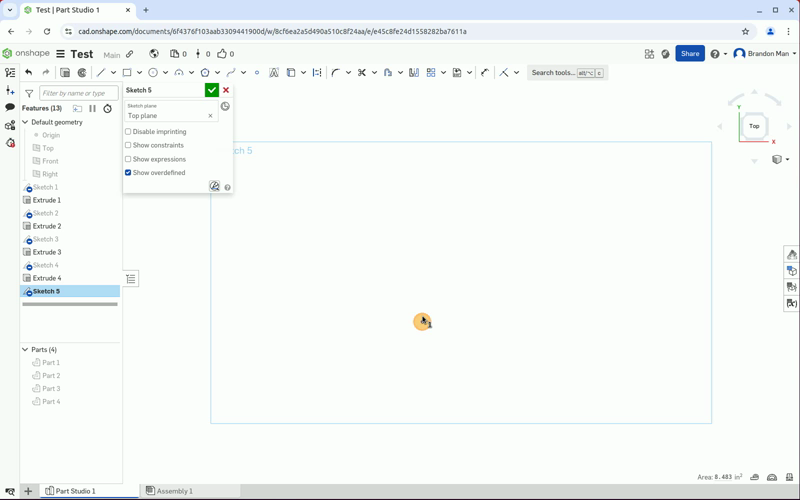
mouse_move(73, 352)
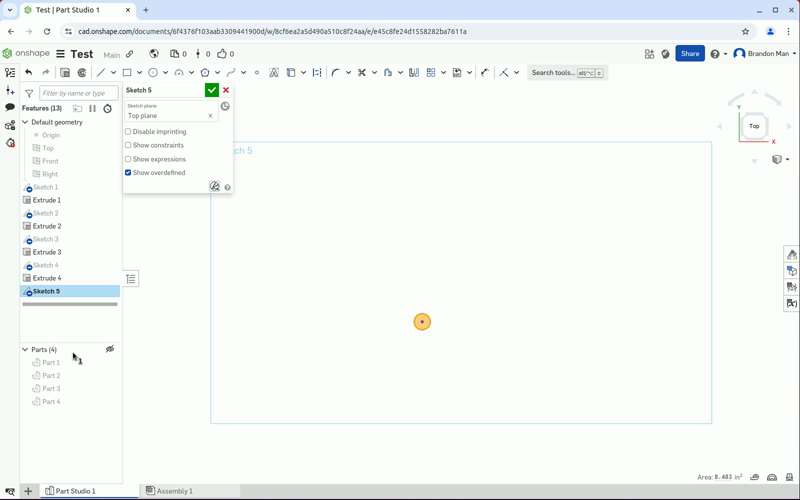
key(shift+y)
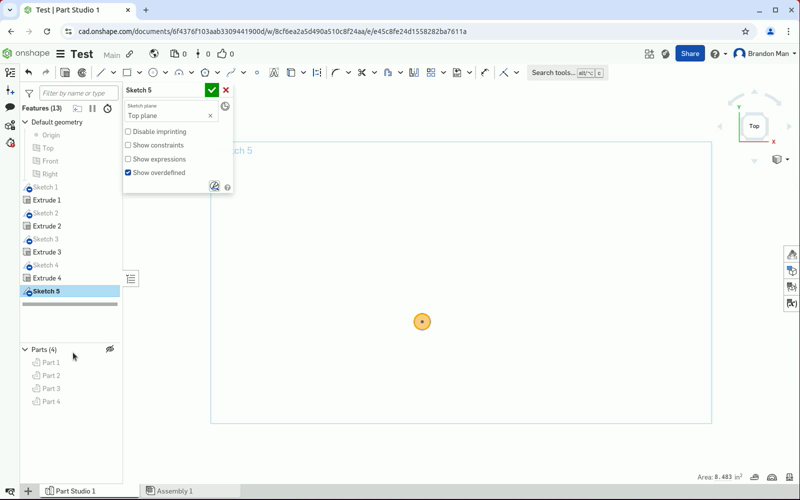
key(shift+e)
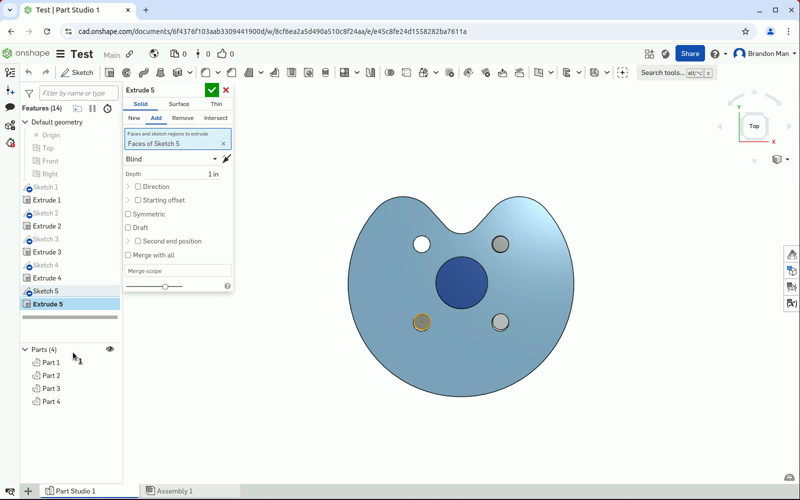
mouse_move(143, 106)
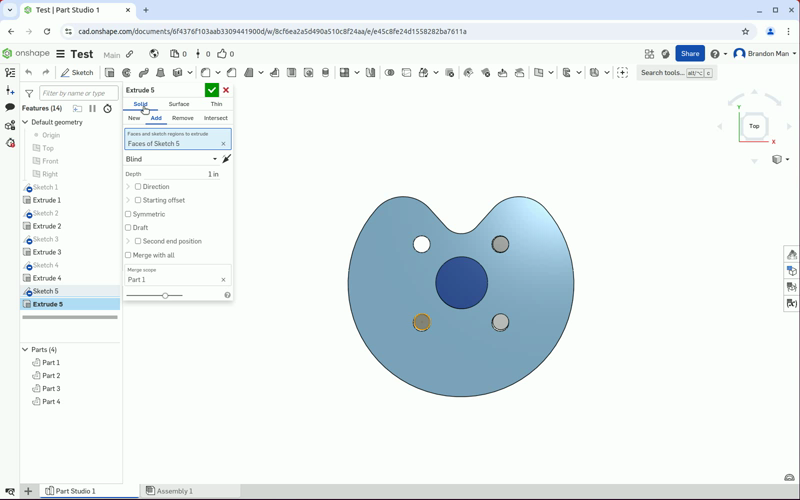
click(143, 106)
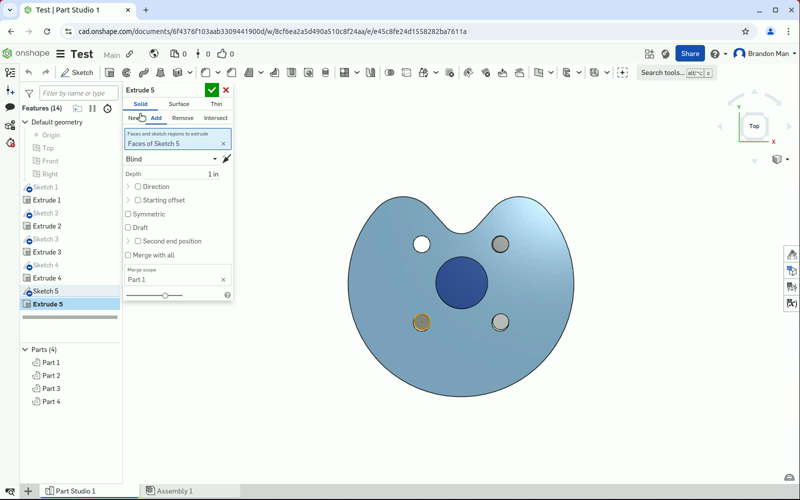
mouse_move(137, 120)
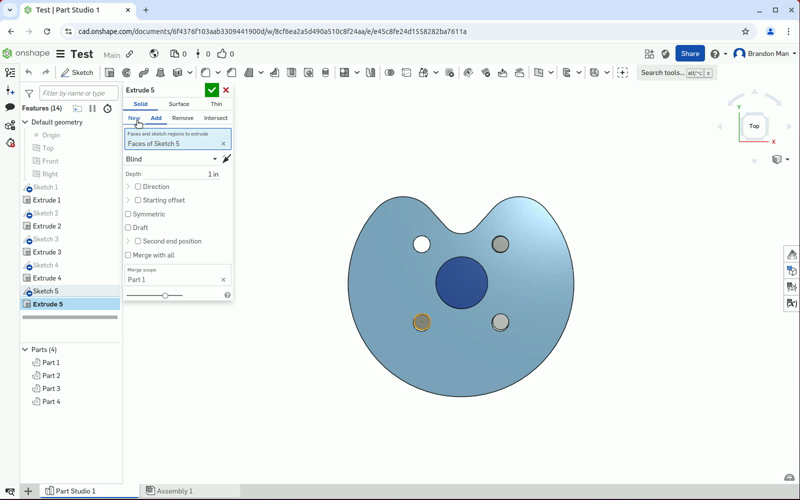
click(137, 120)
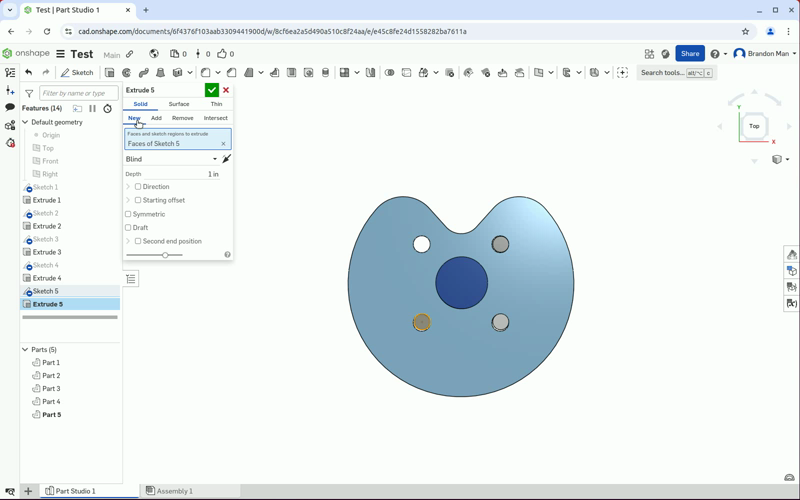
key(tab, 4)
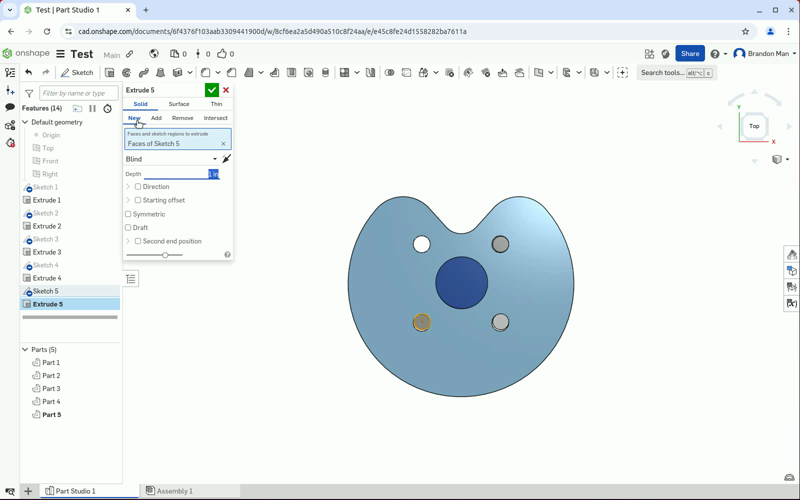
text(5.055)
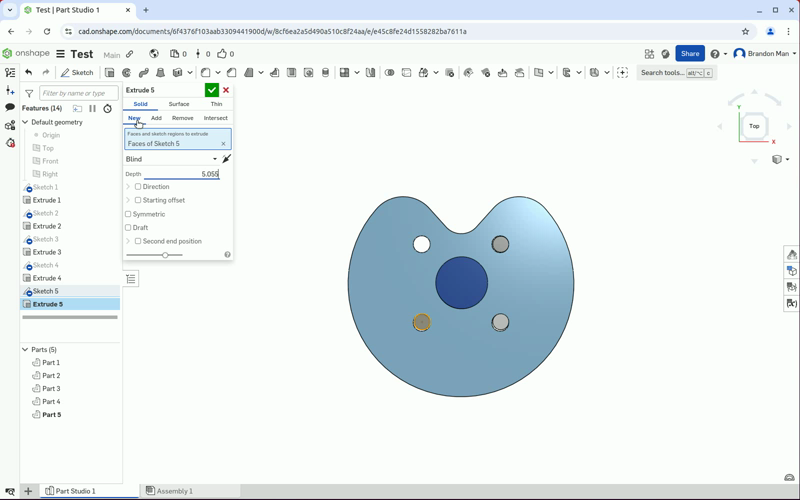
key(enter)
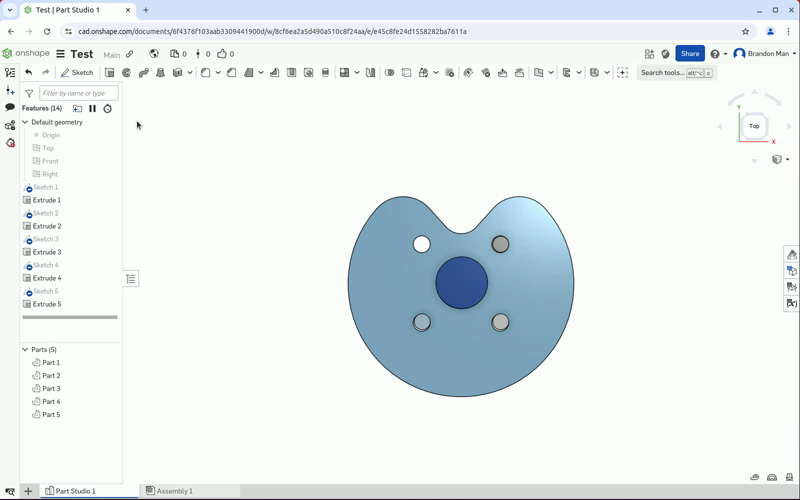
key(shift+h)
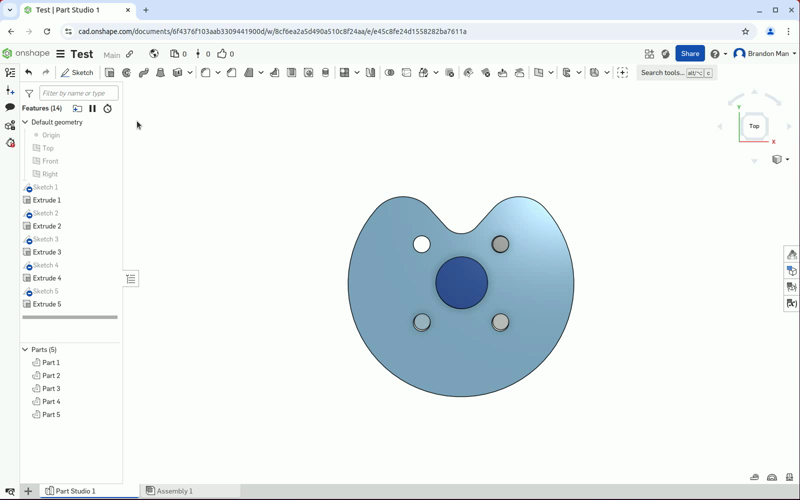
key(shift+h)
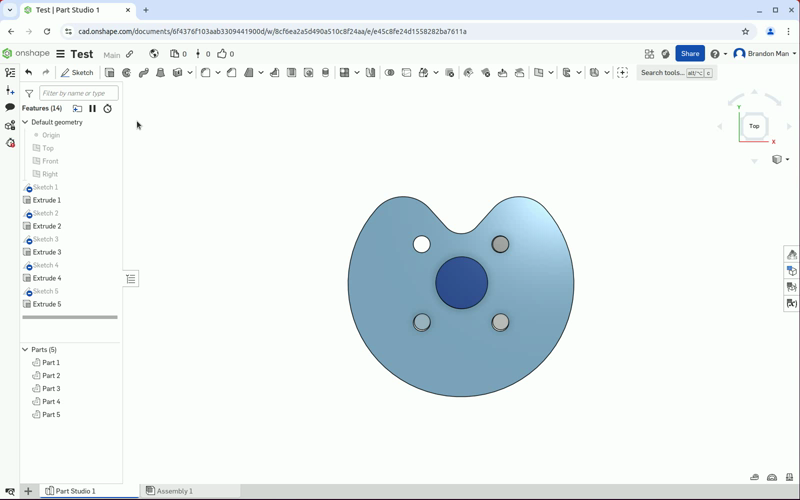
mouse_move(73, 189)
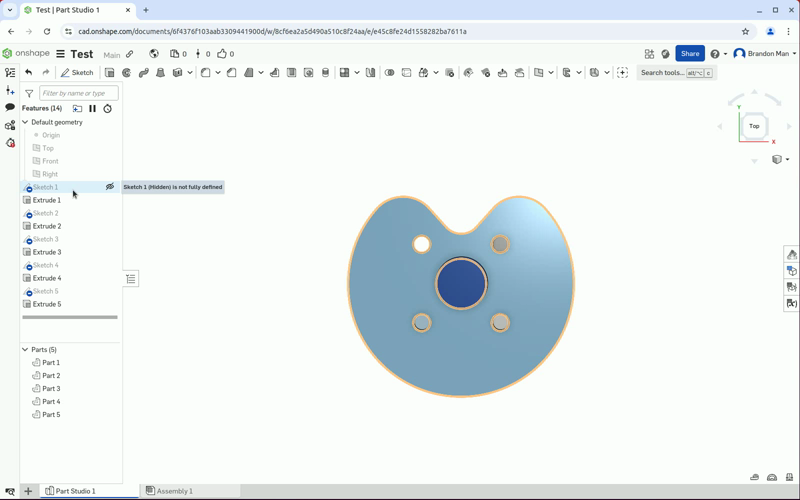
click(73, 189)
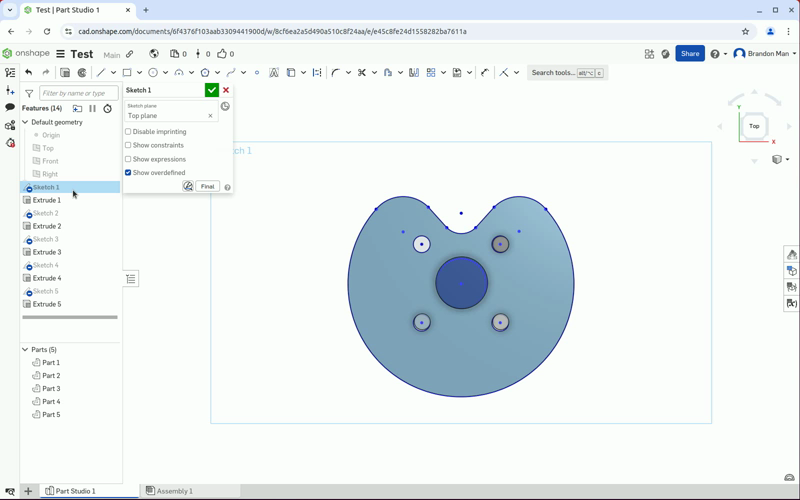
mouse_move(229, 92)
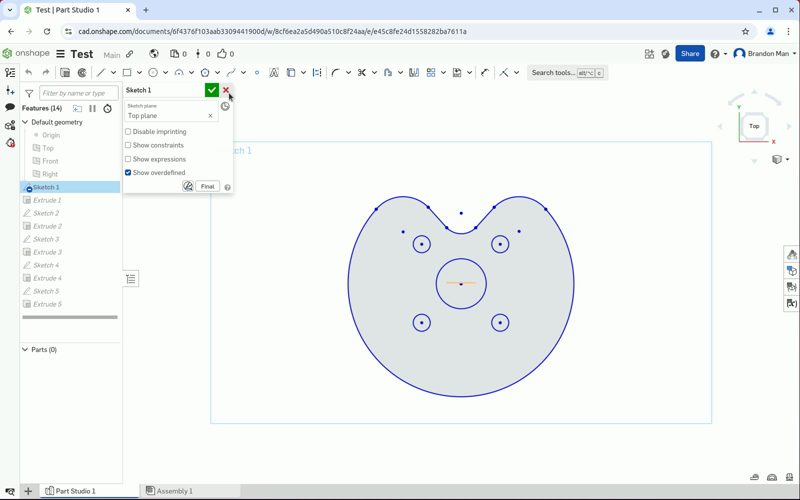
click(229, 92)
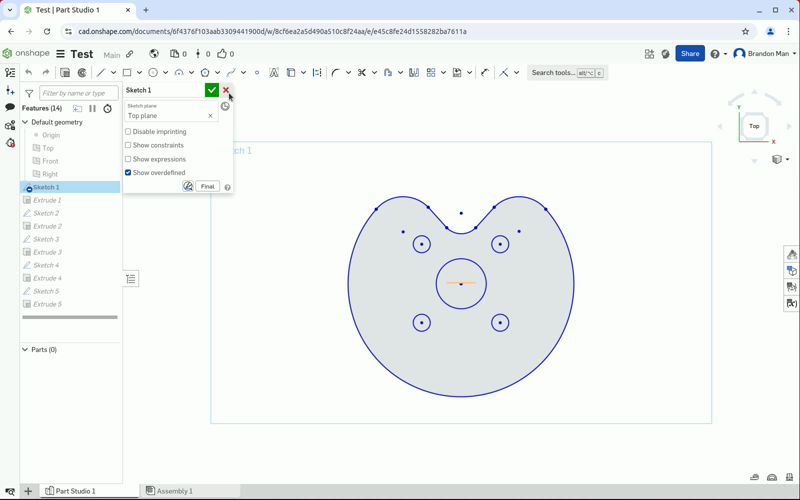
key(shift+s)
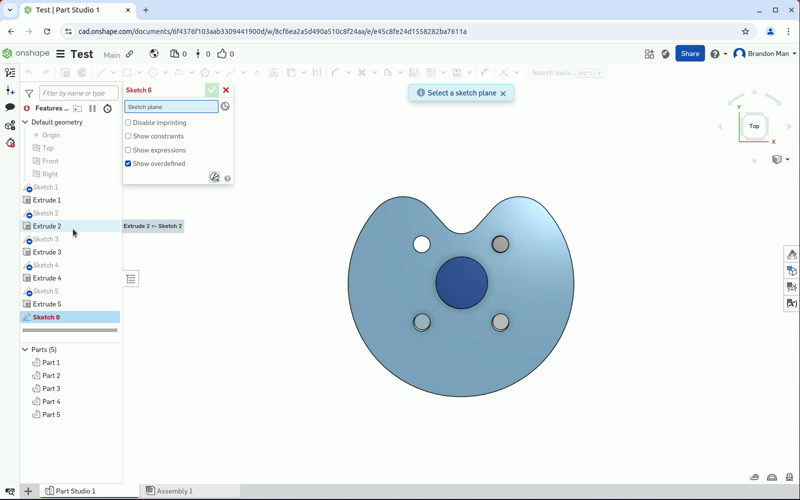
scroll(3)
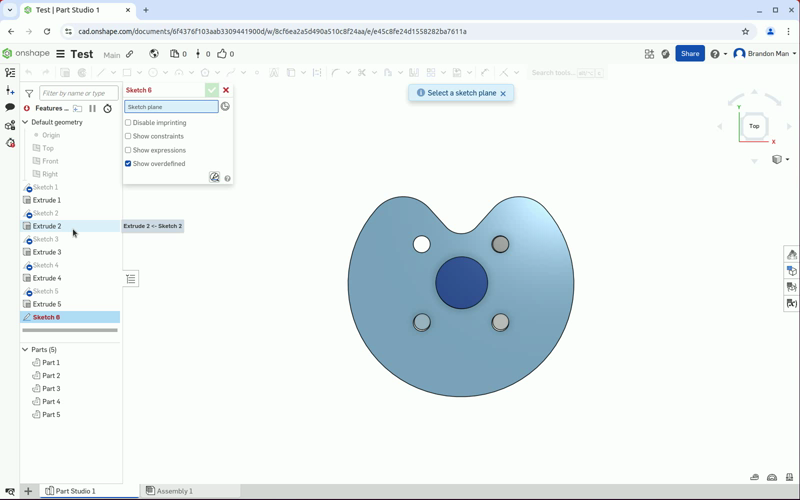
mouse_move(73, 150)
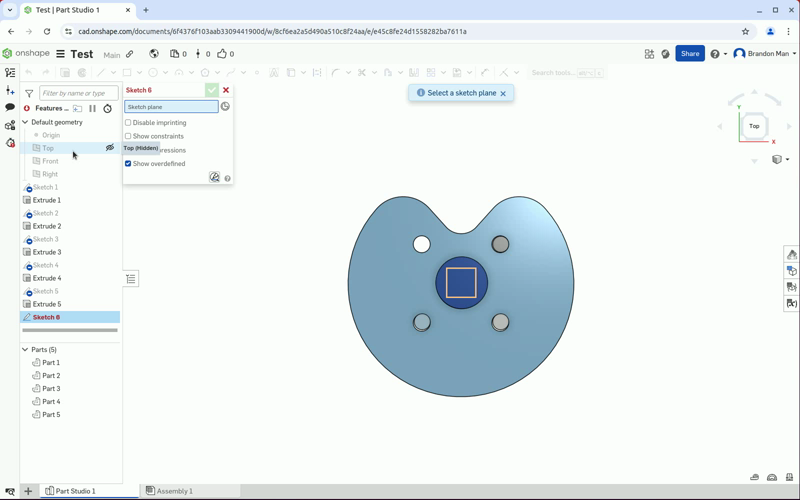
click(73, 150)
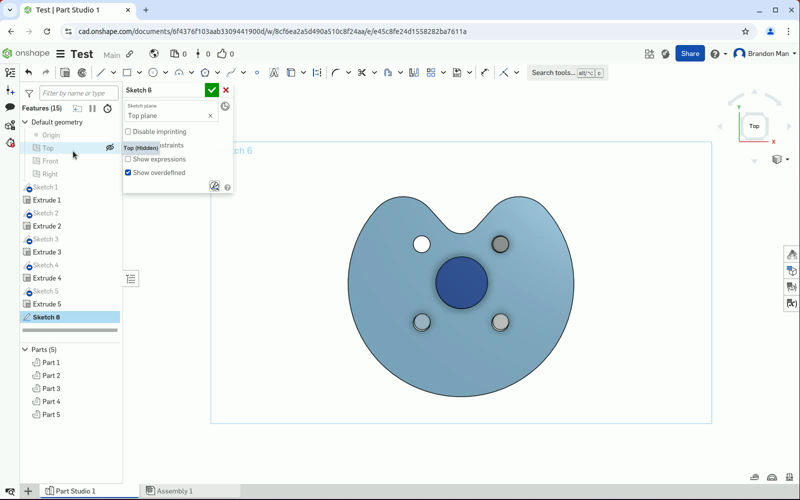
mouse_move(73, 352)
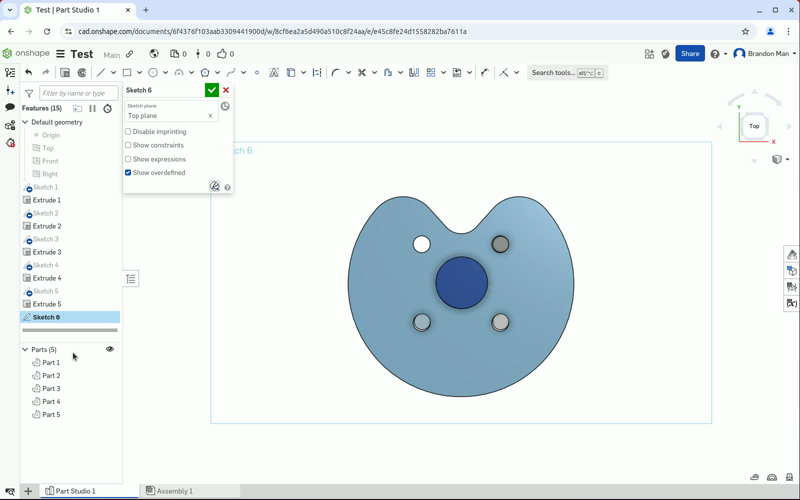
key(y)
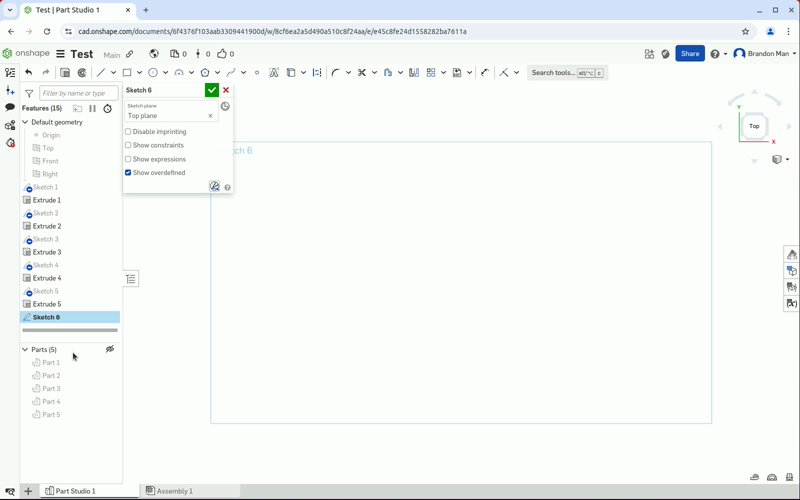
key(c)
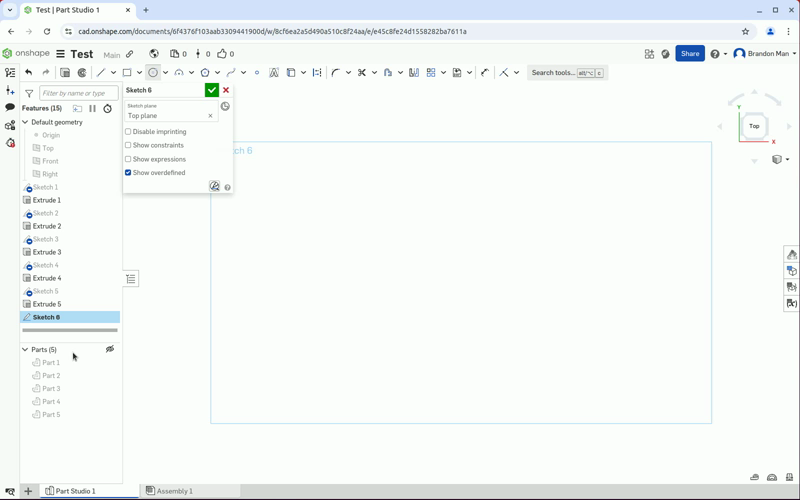
key_down(shift)
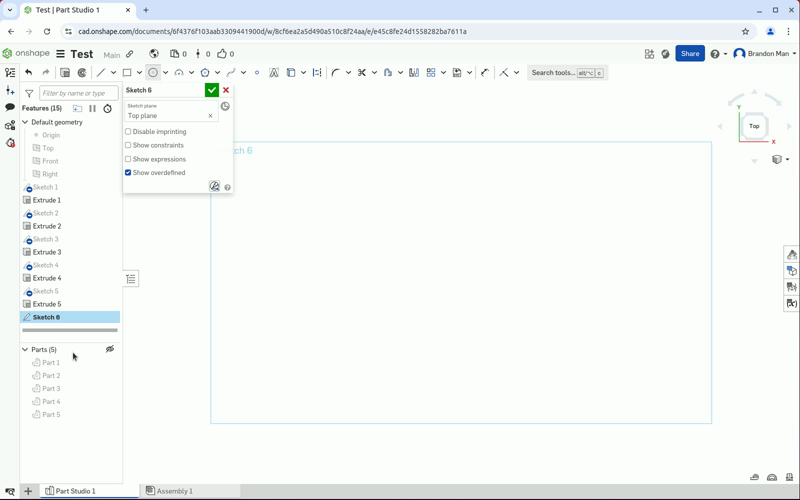
mouse_move(422, 244)
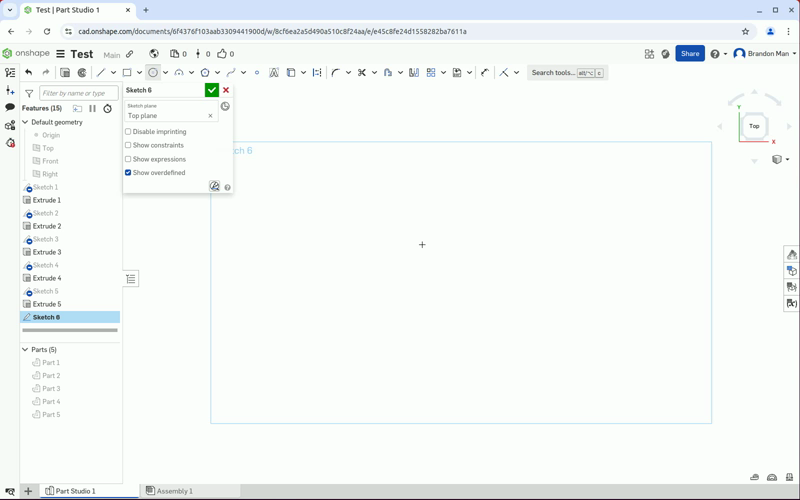
click(422, 244)
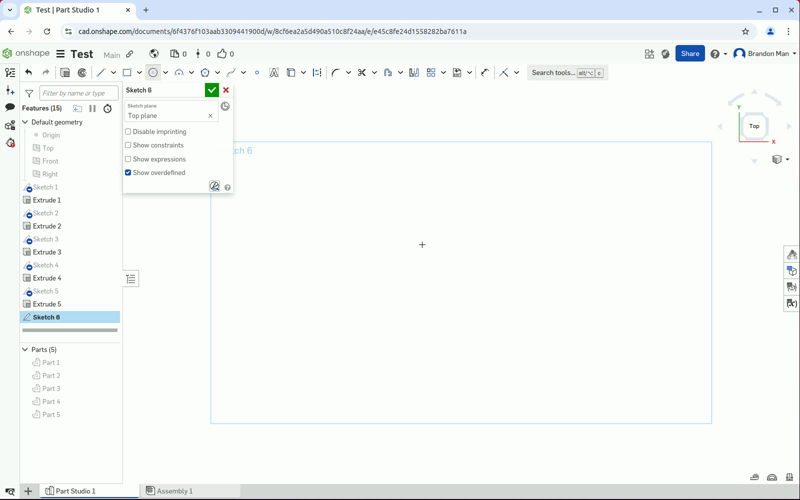
key_up(shift)
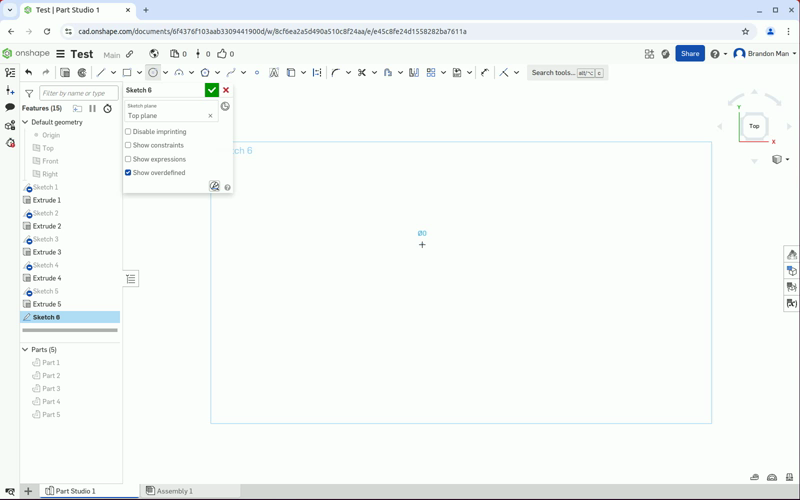
mouse_move(430, 244)
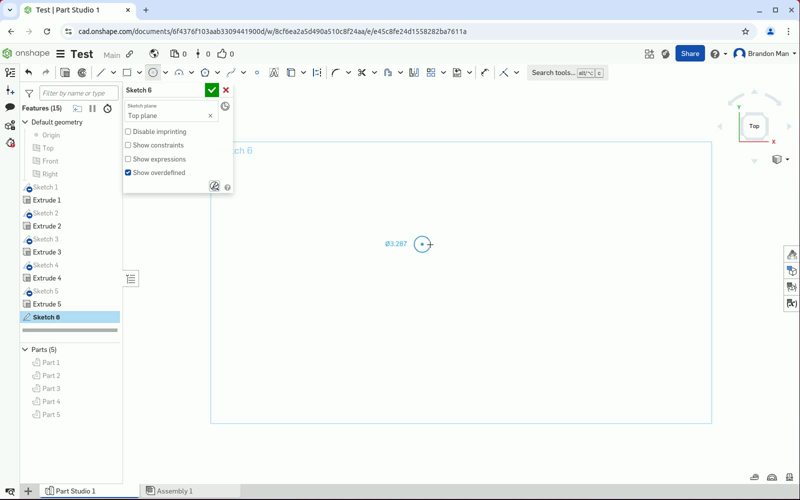
click(430, 244)
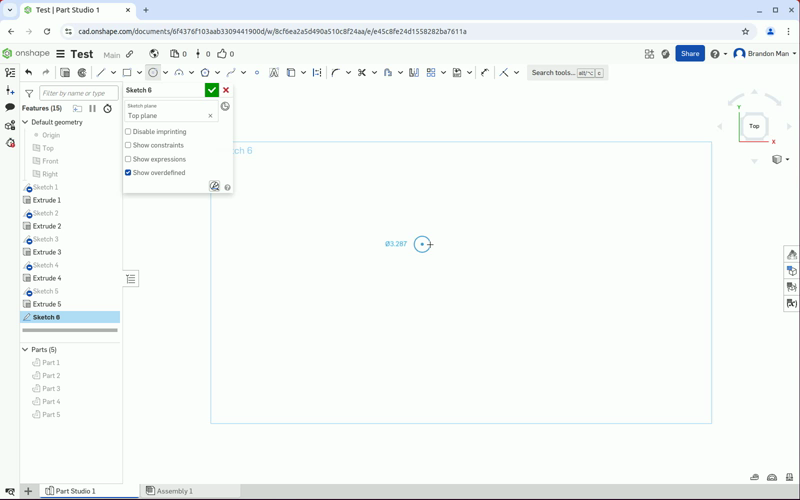
key(esc)
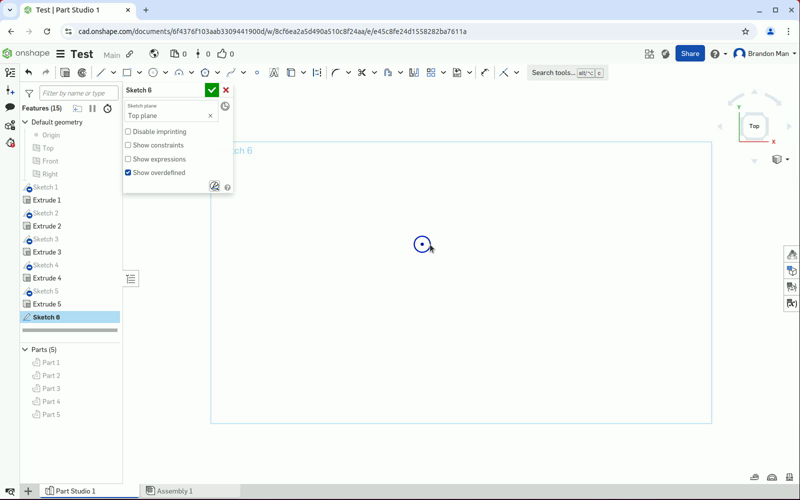
mouse_move(423, 241)
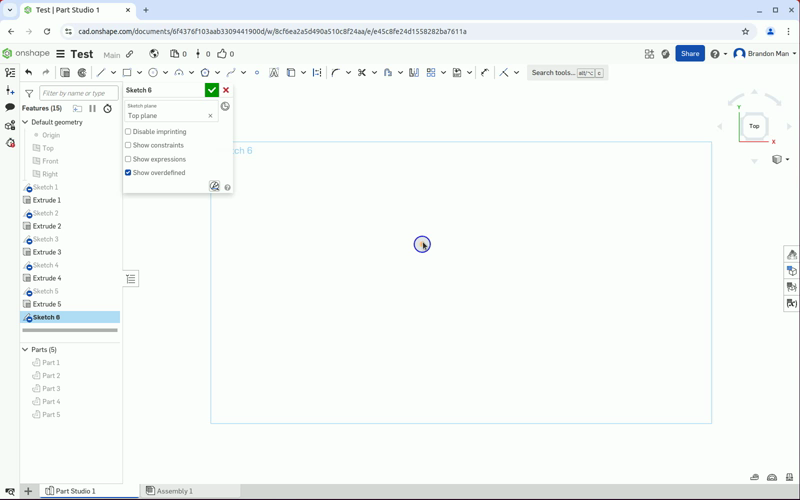
scroll(6)
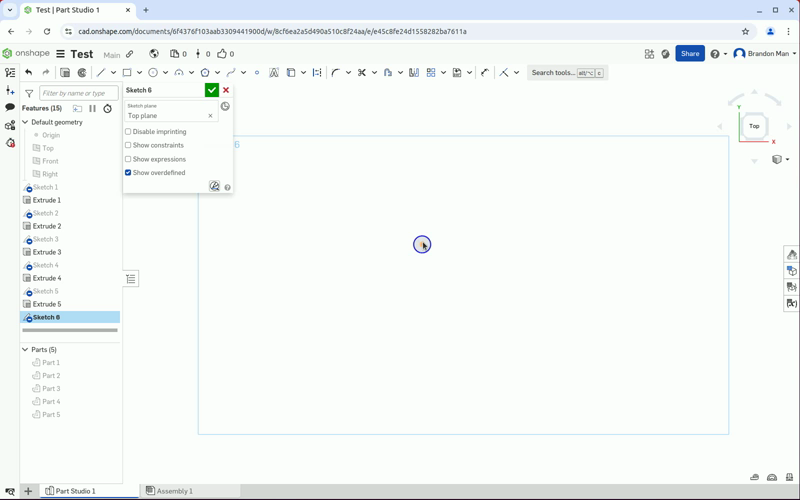
scroll(6)
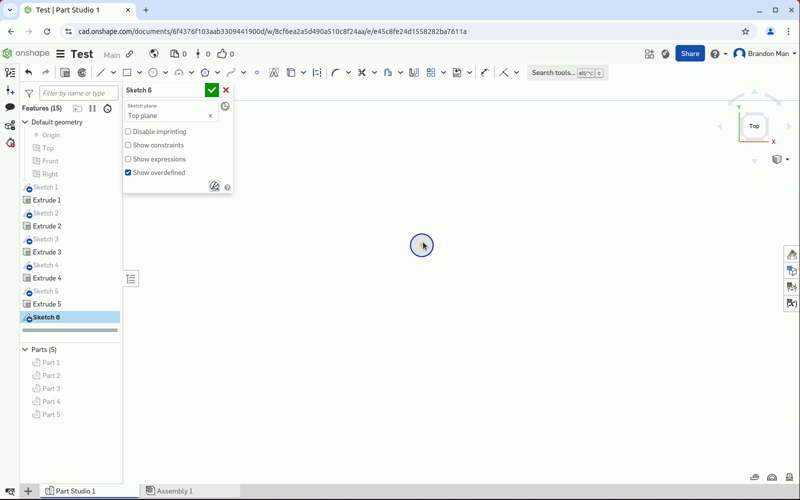
scroll(6)
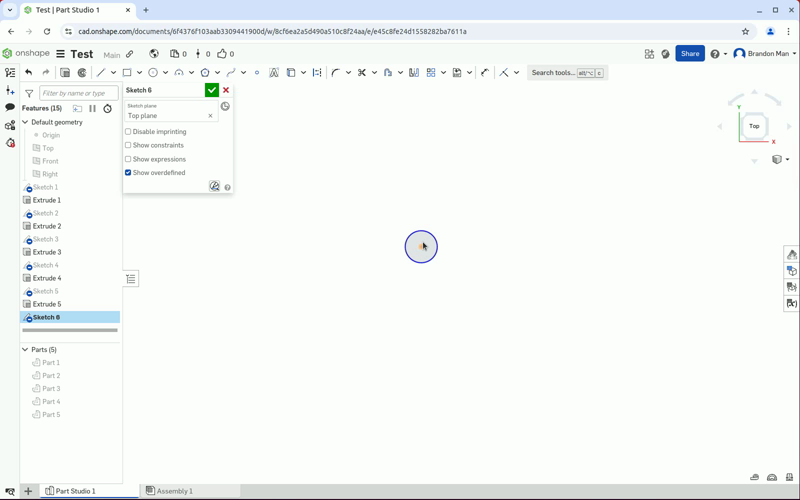
scroll(6)
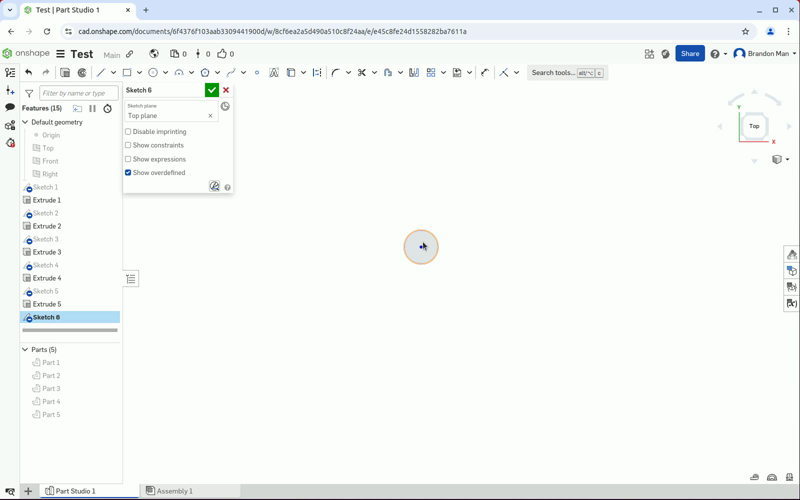
scroll(6)
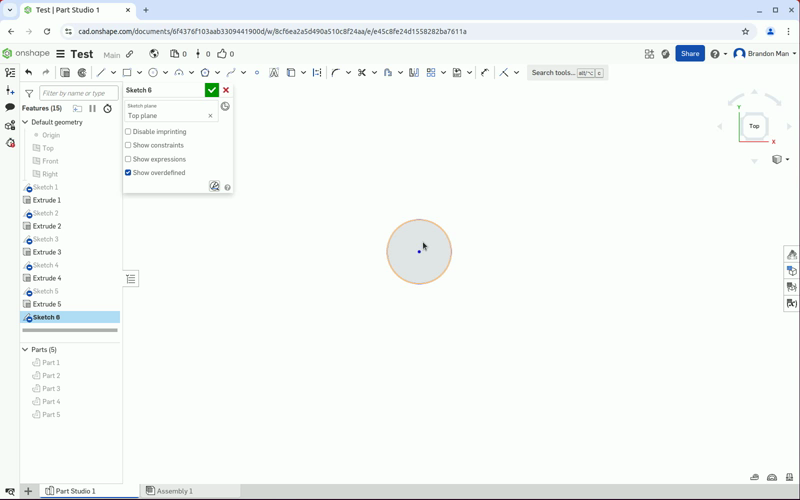
scroll(6)
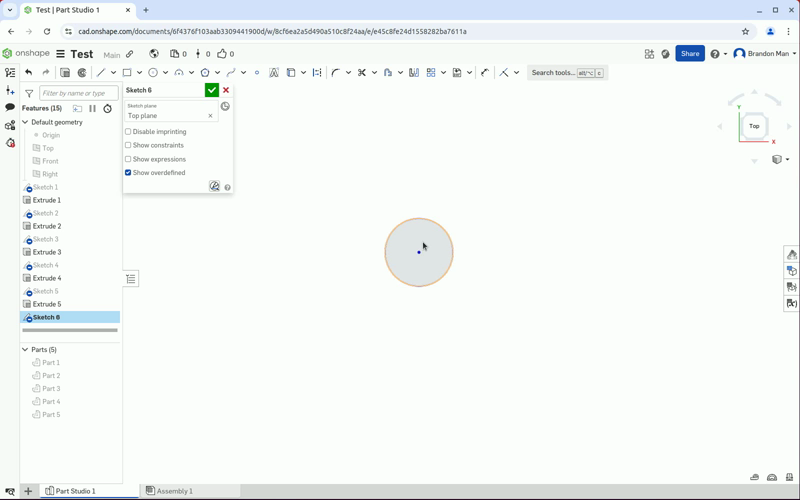
scroll(6)
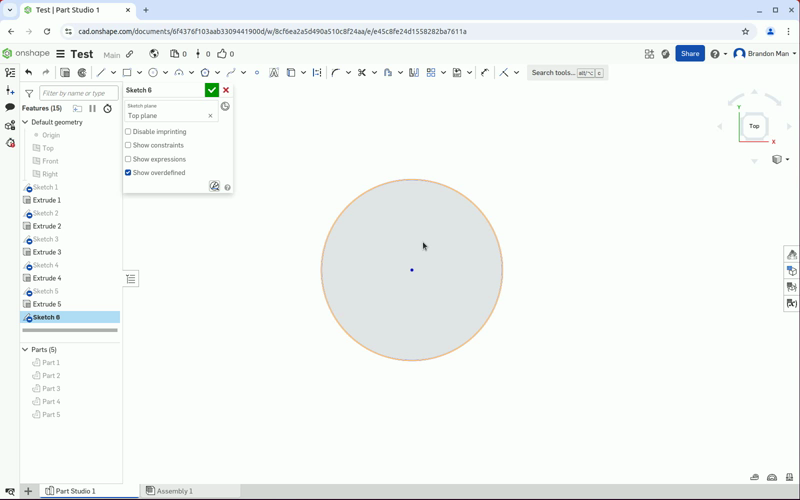
click(423, 241)
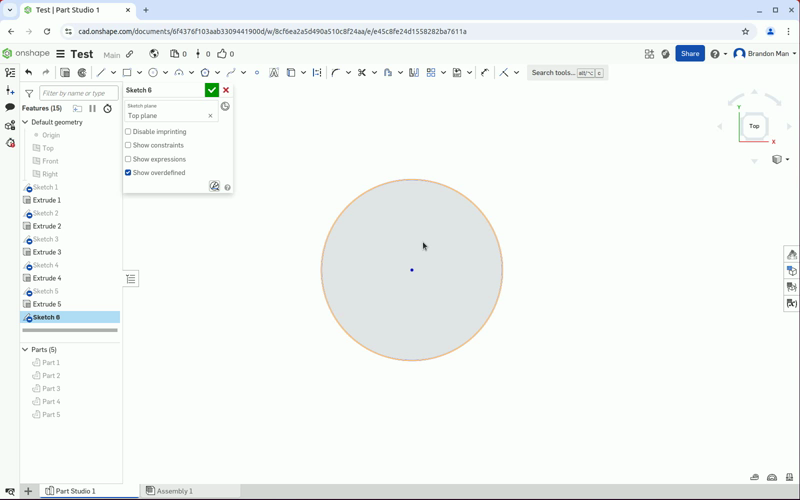
scroll(-6)
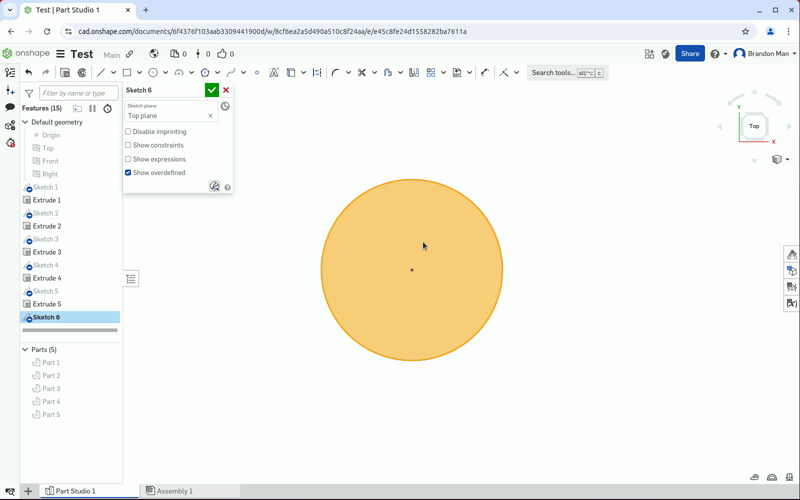
scroll(-6)
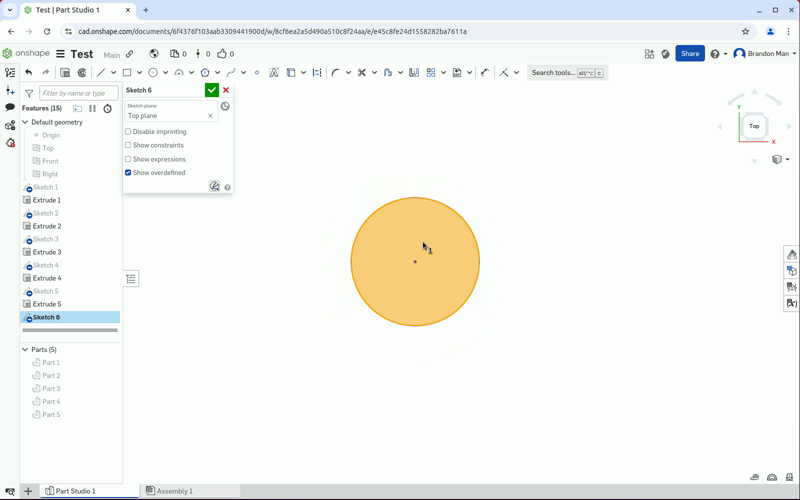
scroll(-6)
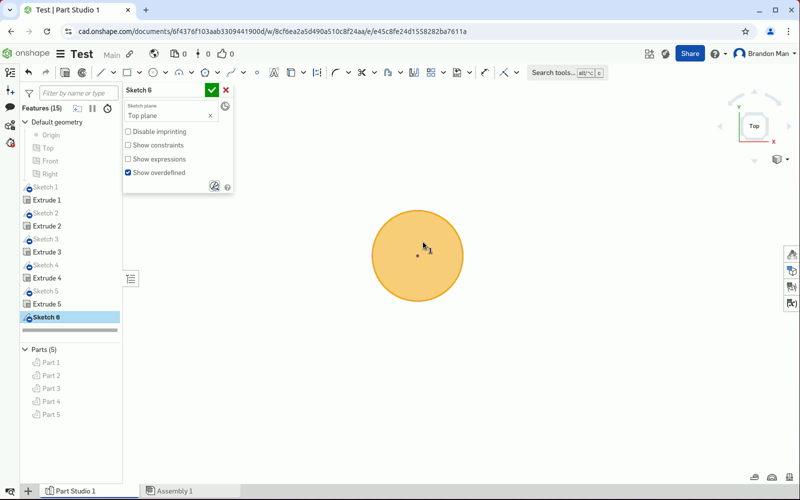
scroll(-6)
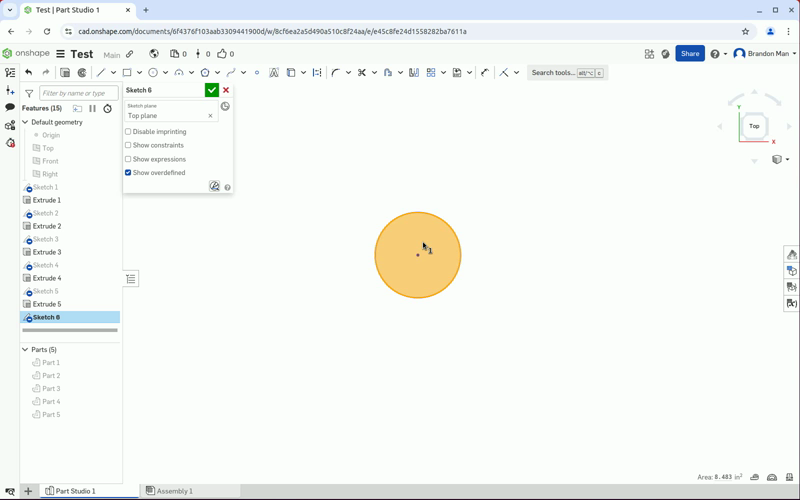
scroll(-6)
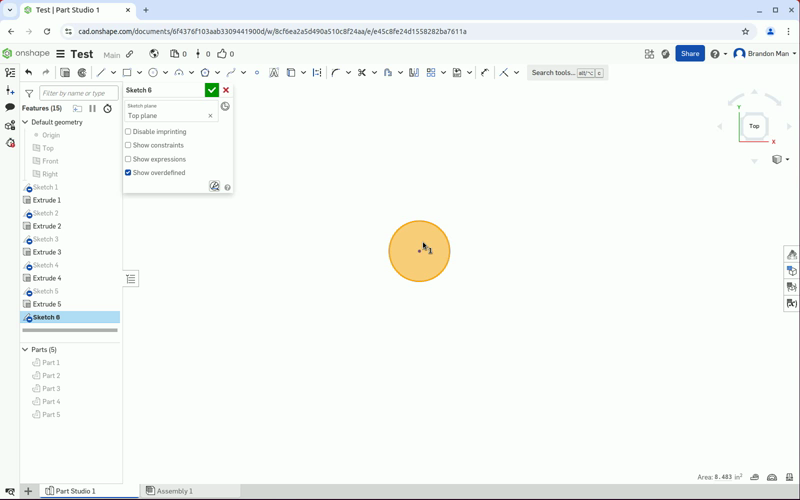
scroll(-6)
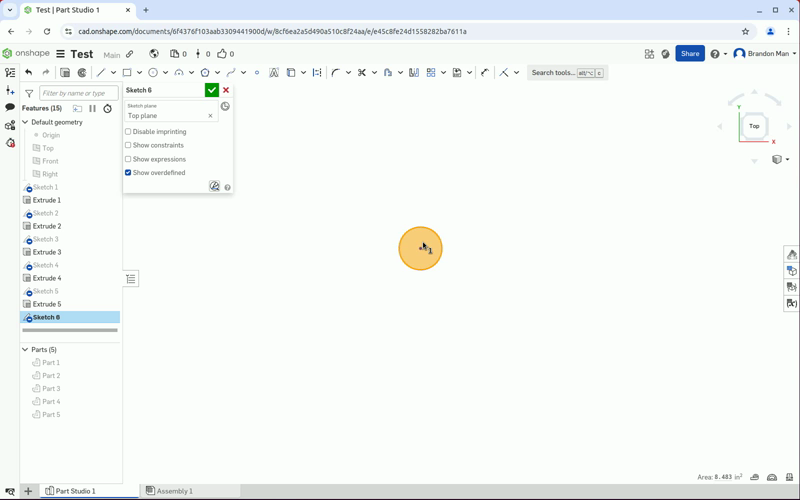
scroll(-6)
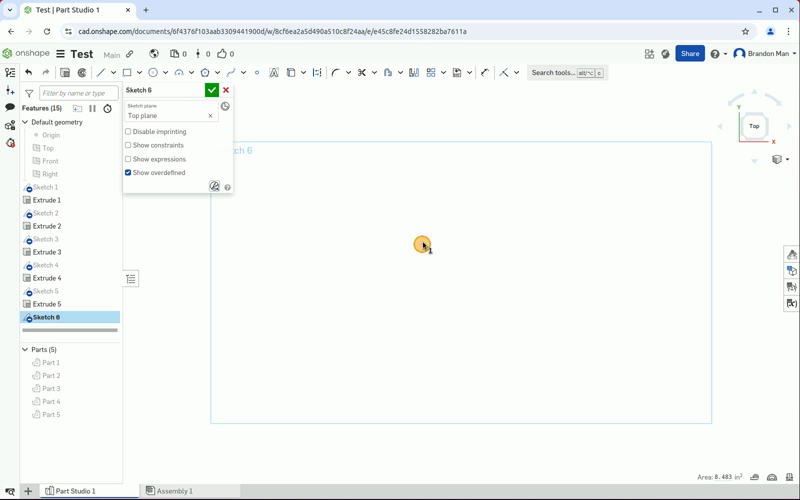
mouse_move(73, 352)
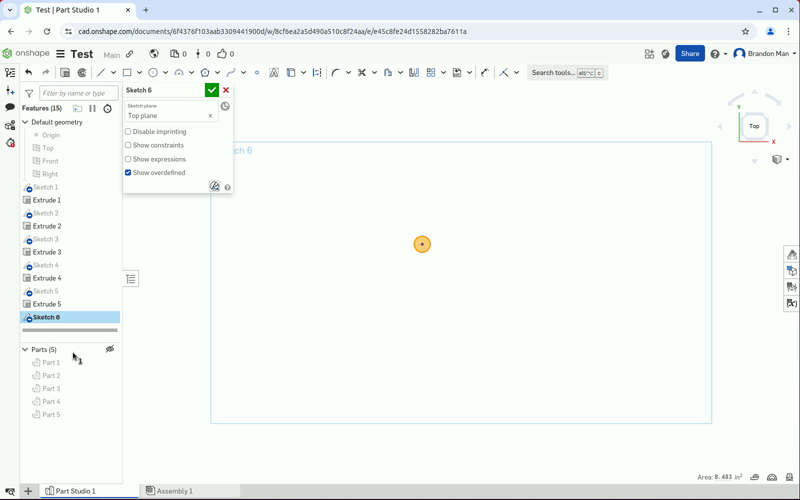
key(shift+y)
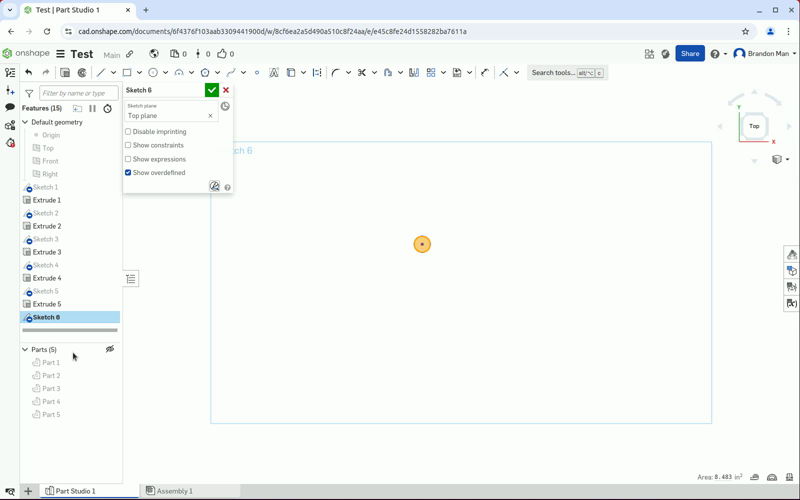
key(shift+e)
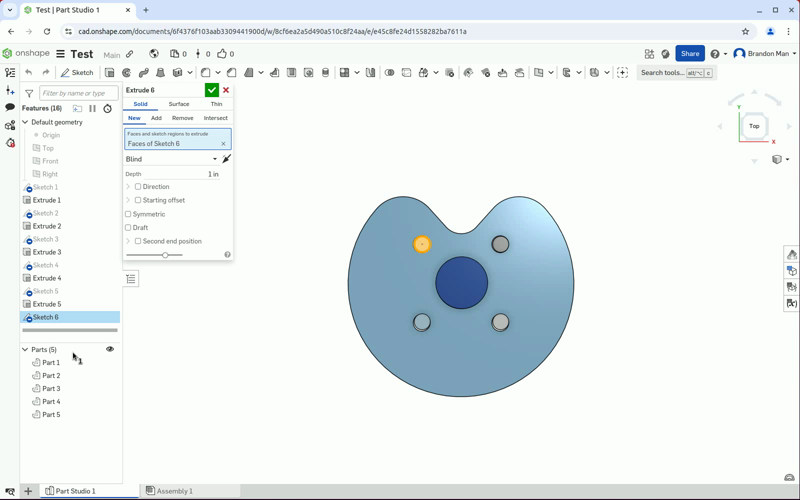
mouse_move(143, 106)
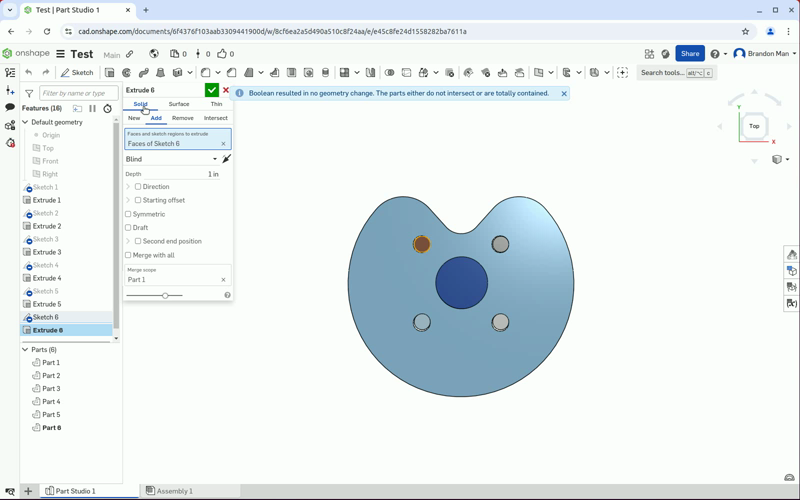
click(143, 106)
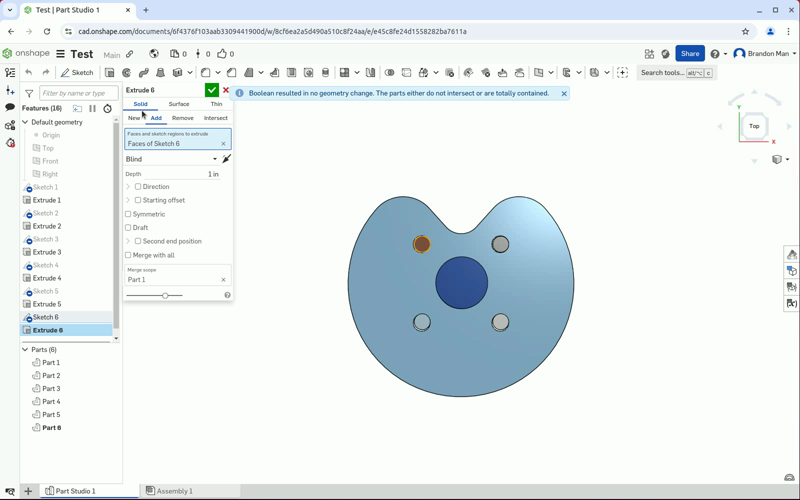
mouse_move(137, 120)
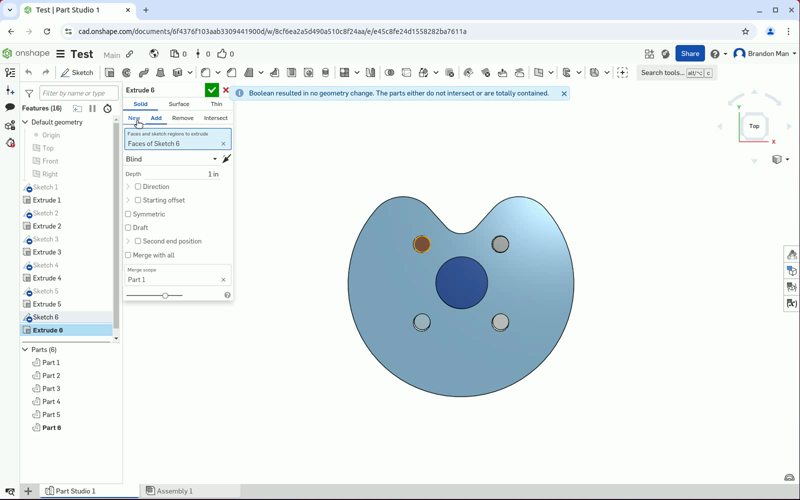
click(137, 120)
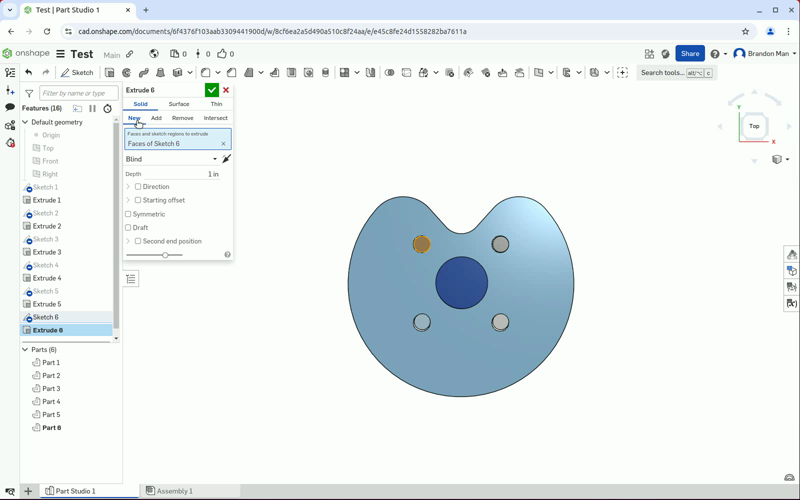
key(tab, 4)
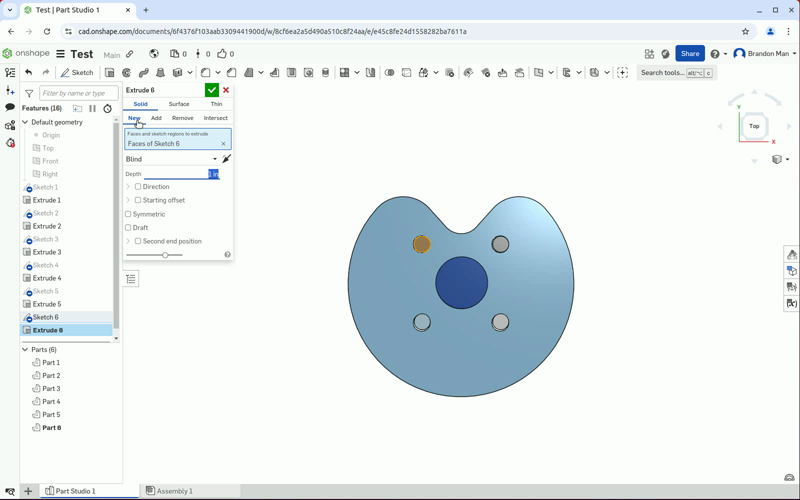
text(5.055)
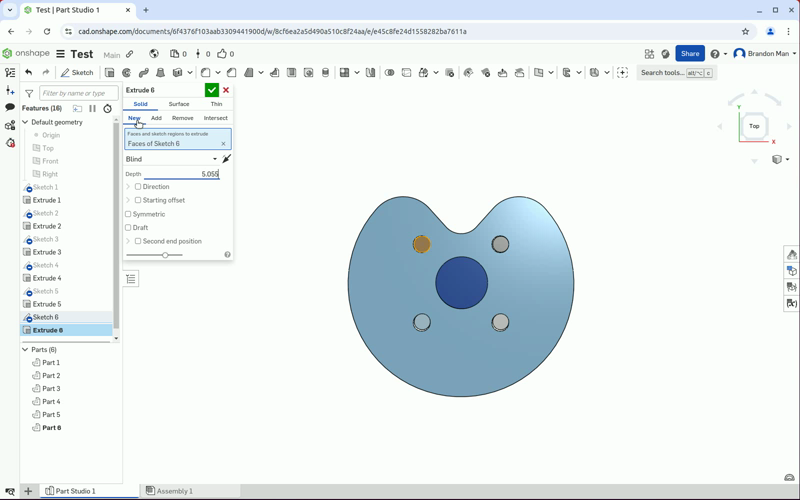
key(enter)
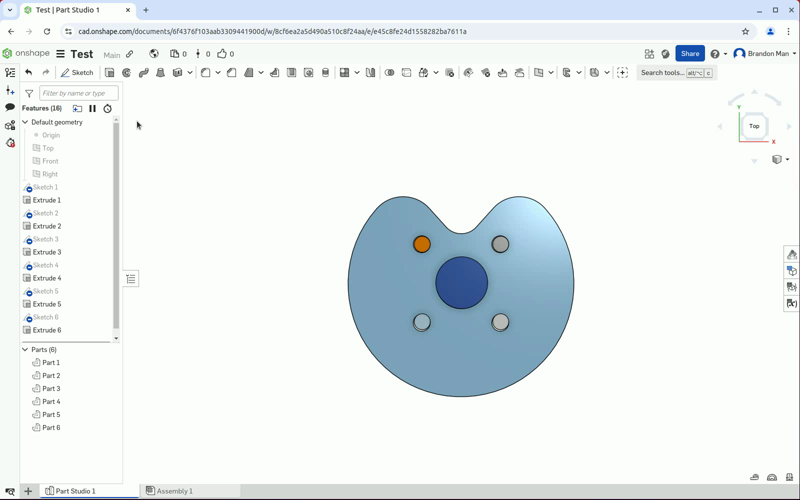
key(shift+h)
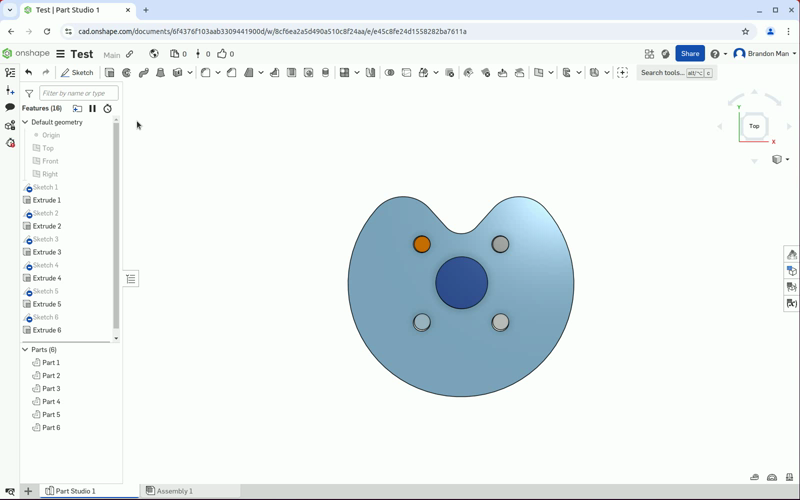
key(shift+h)
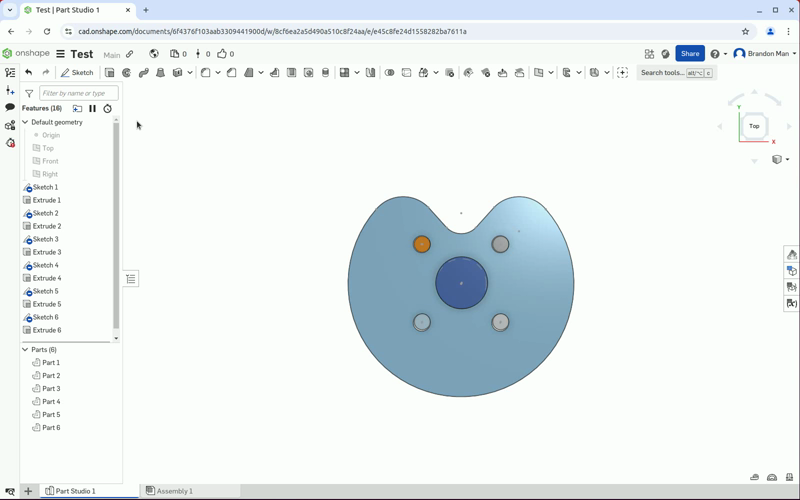
key(shift+7)
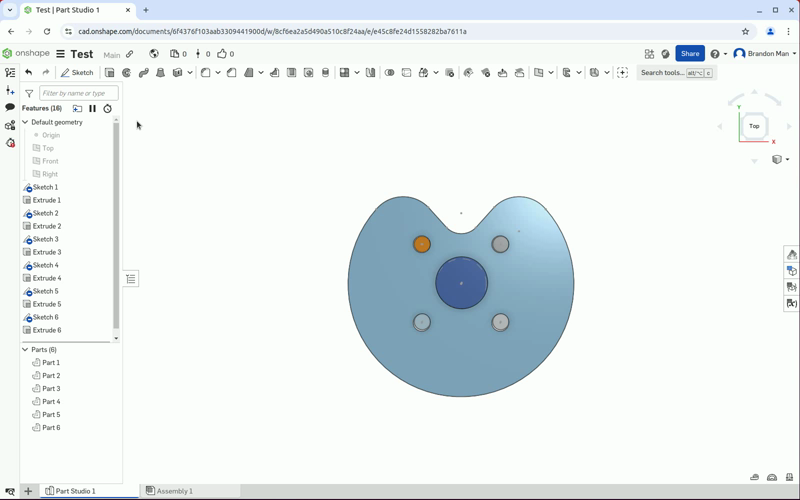
key(up, 3)
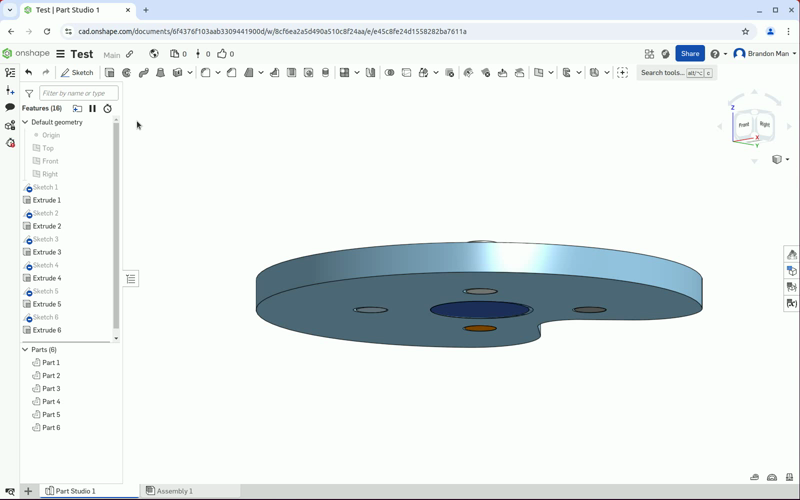
key(left, 3)
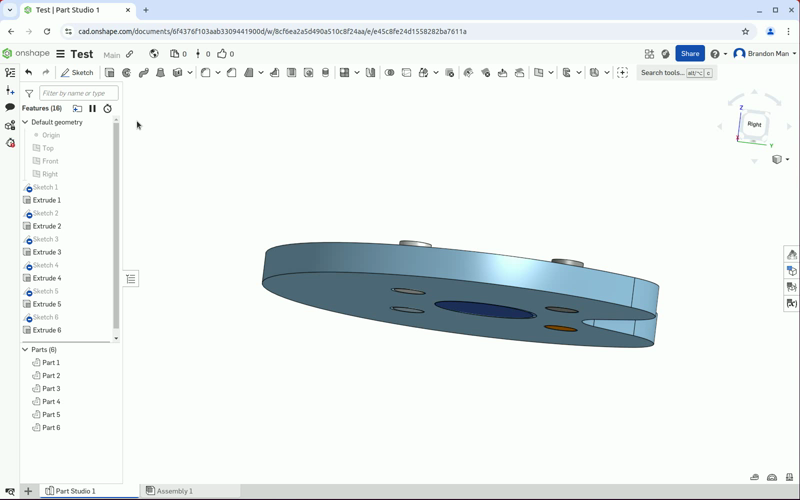
key(right, 3)
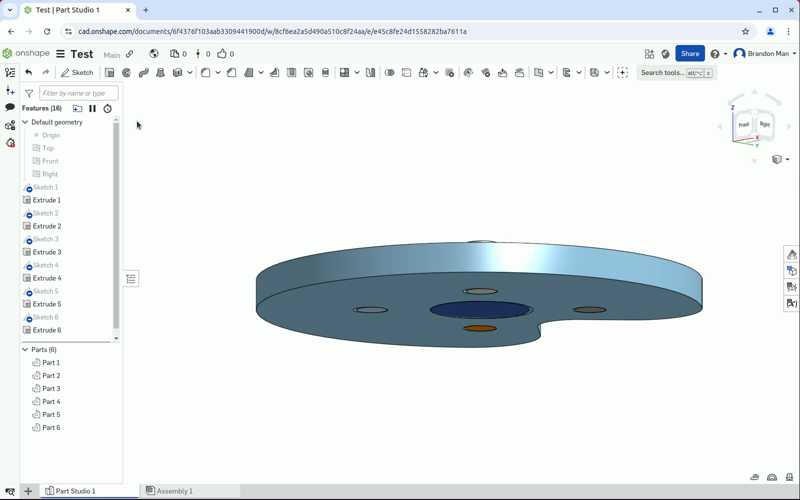
key(down, 3)
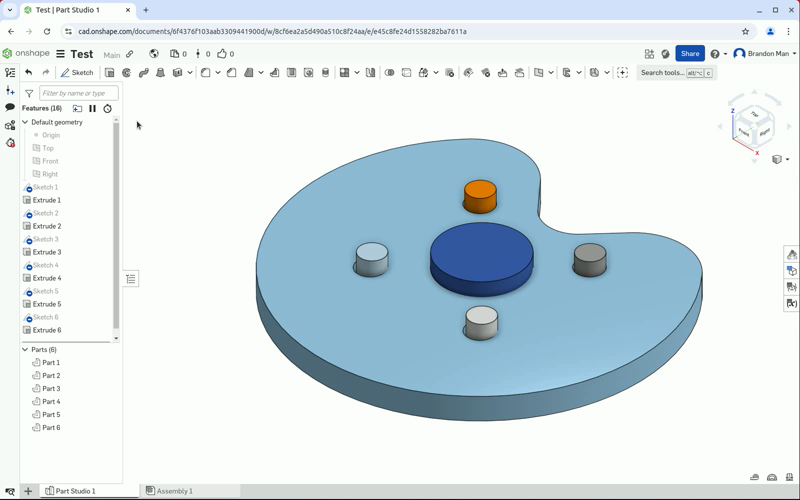
mouse_move(69, 189)
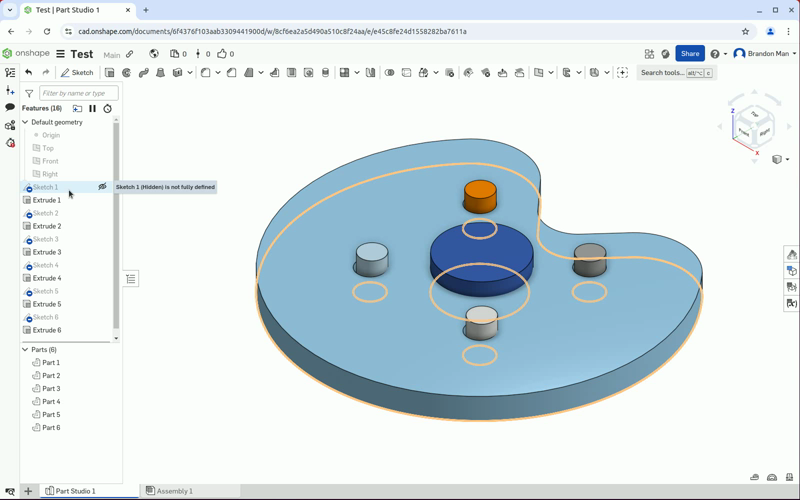
click(69, 189)